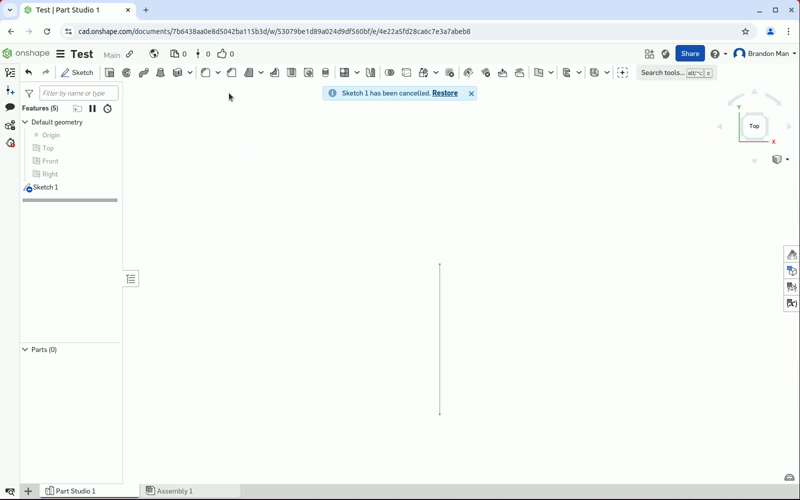
key(shift+h)
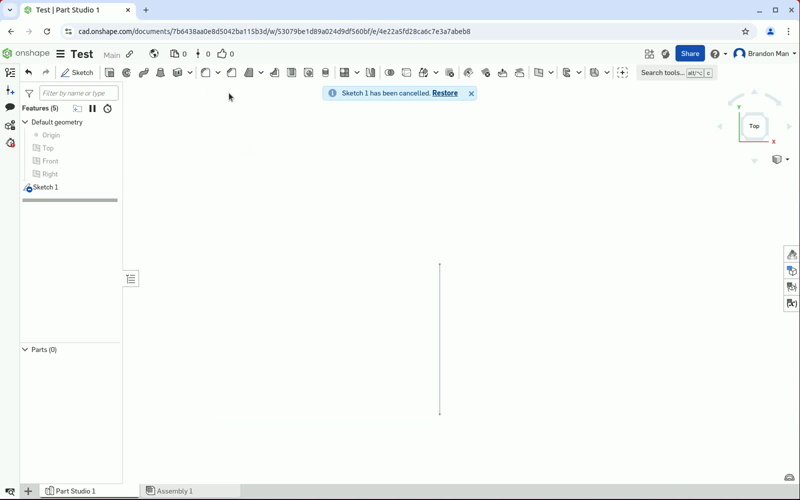
key(shift+s)
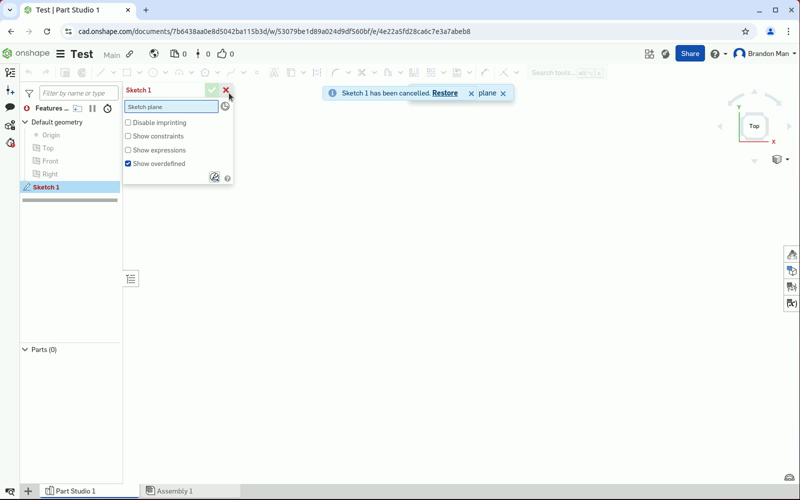
mouse_move(73, 150)
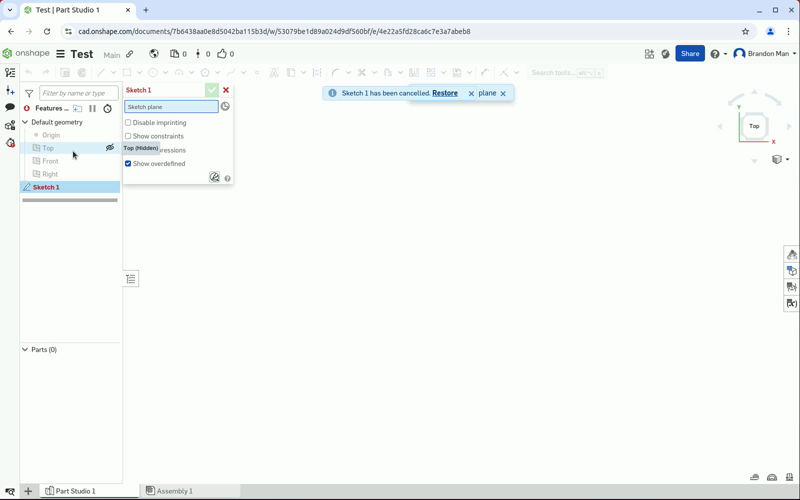
click(73, 150)
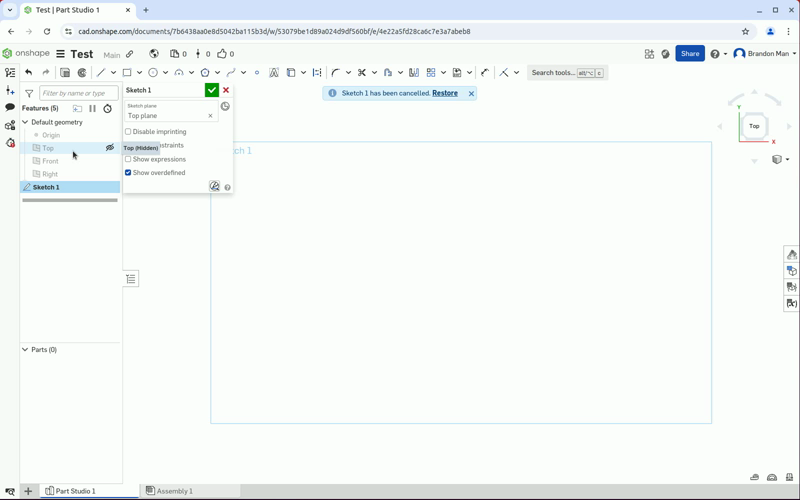
mouse_move(73, 352)
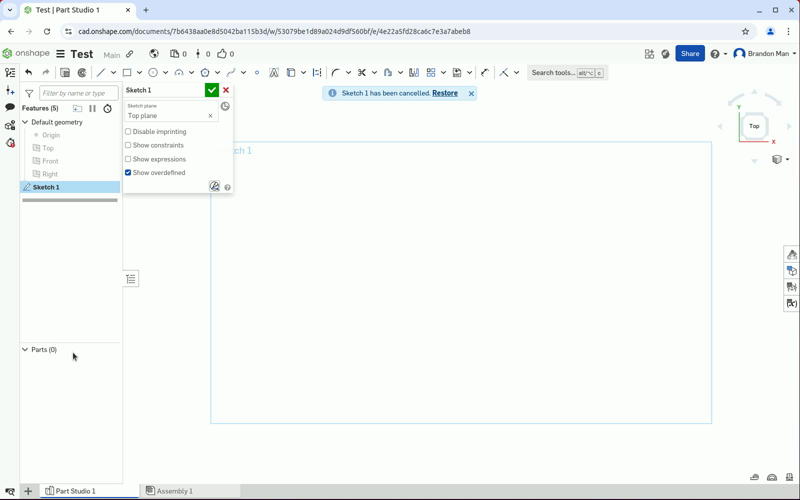
key(y)
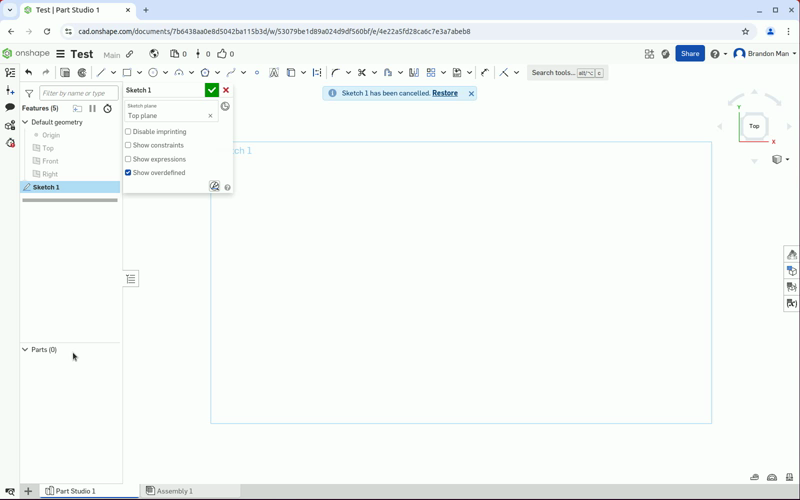
key(a)
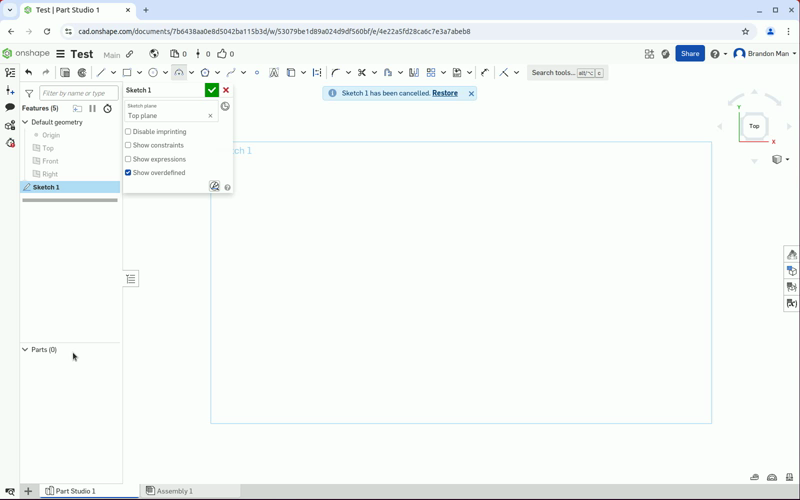
key_down(shift)
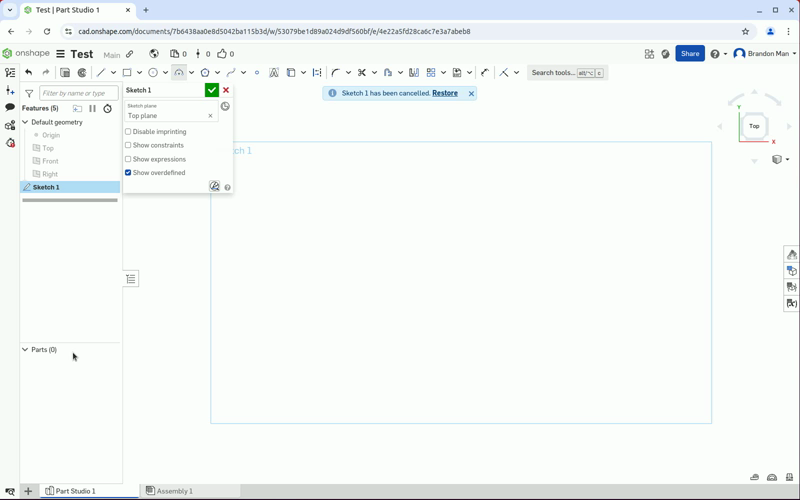
mouse_move(460, 307)
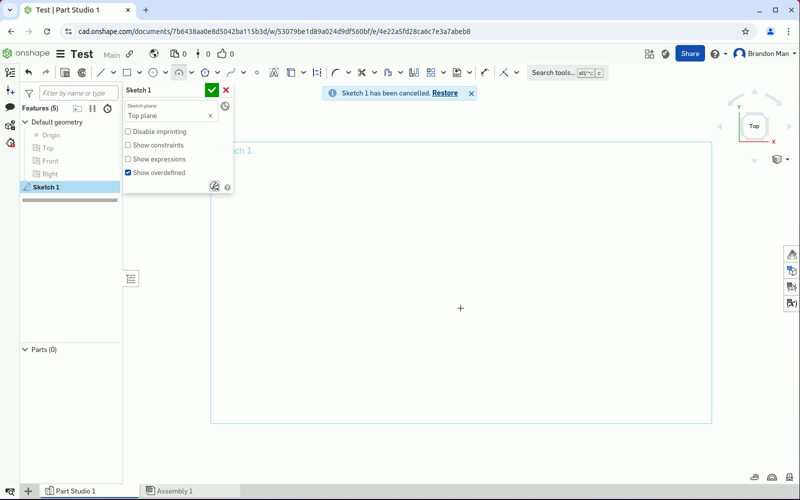
click(460, 307)
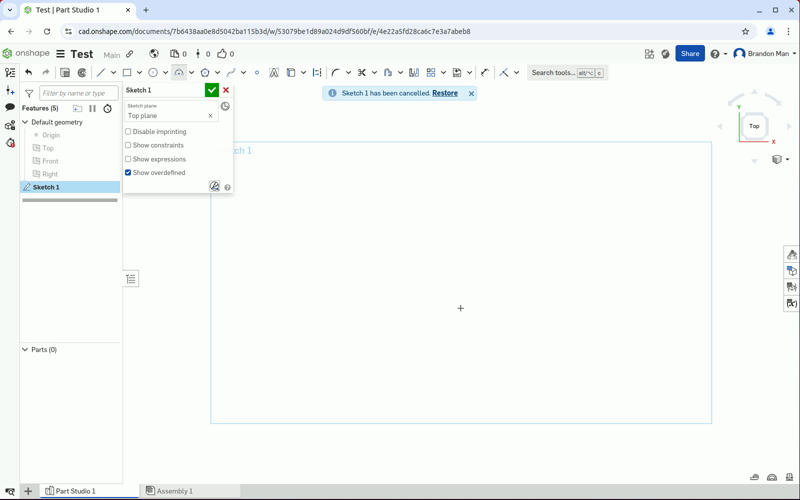
key_up(shift)
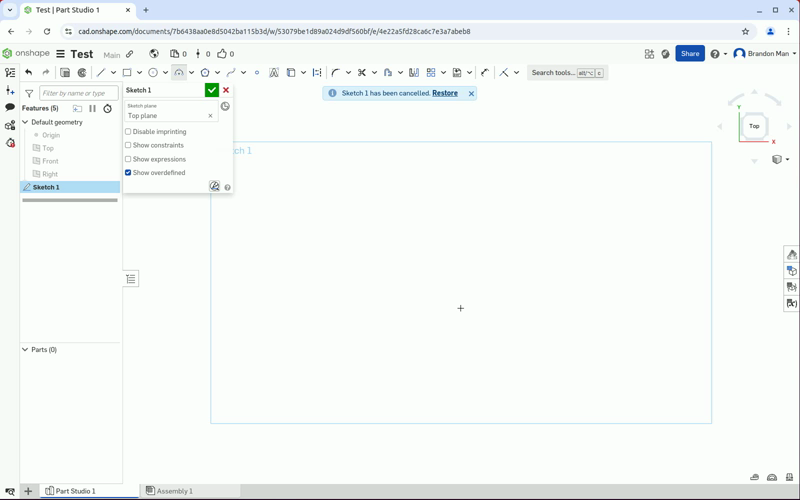
key_down(shift)
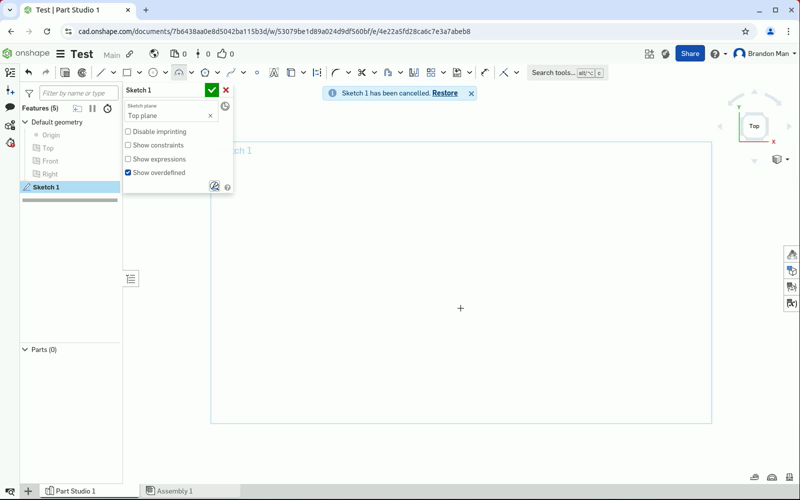
mouse_move(465, 312)
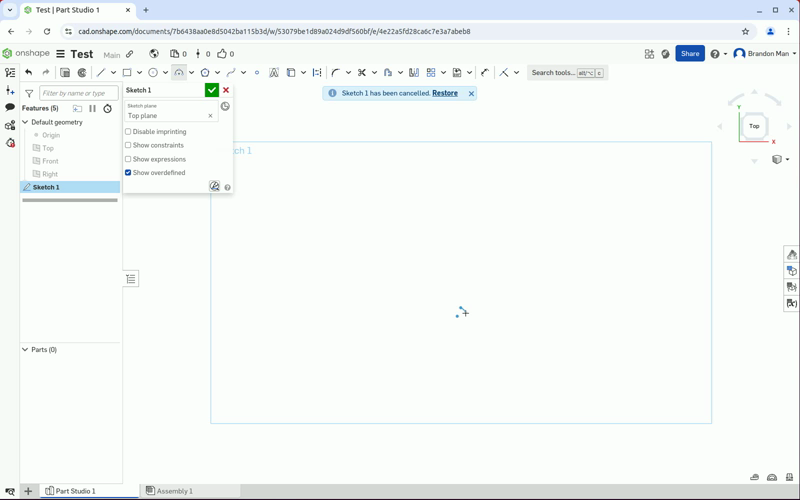
scroll(6)
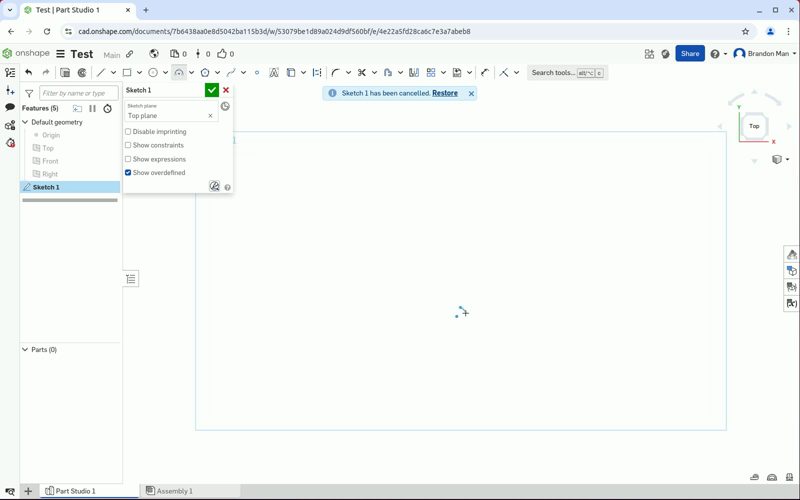
scroll(6)
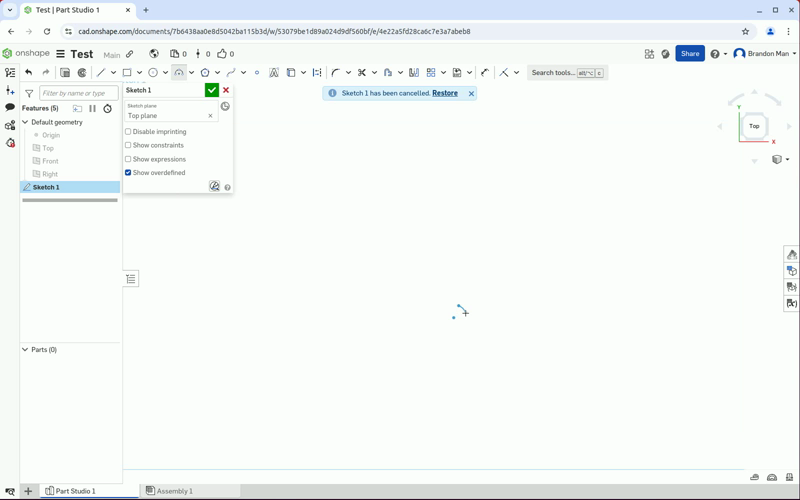
scroll(6)
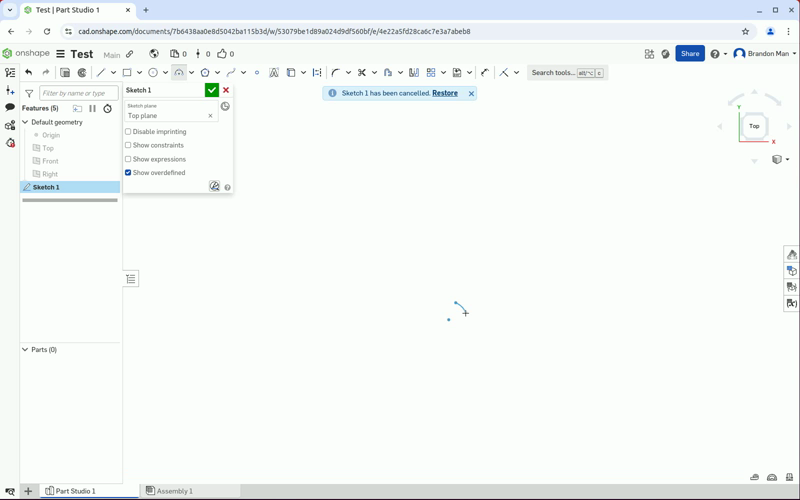
scroll(6)
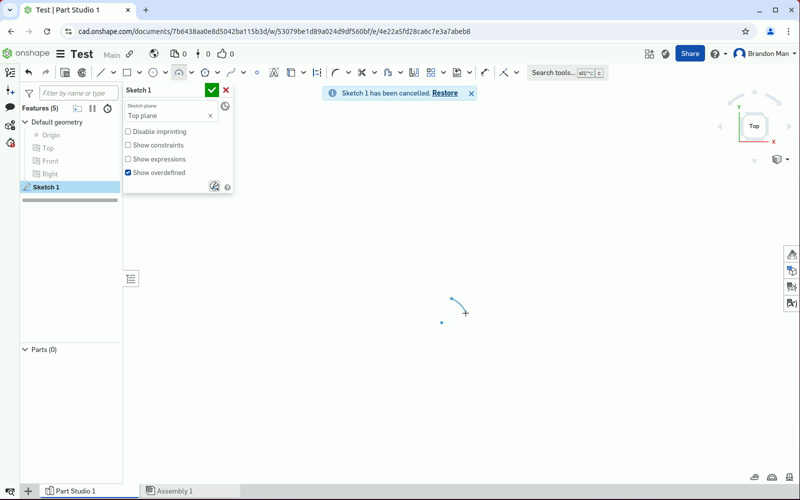
scroll(6)
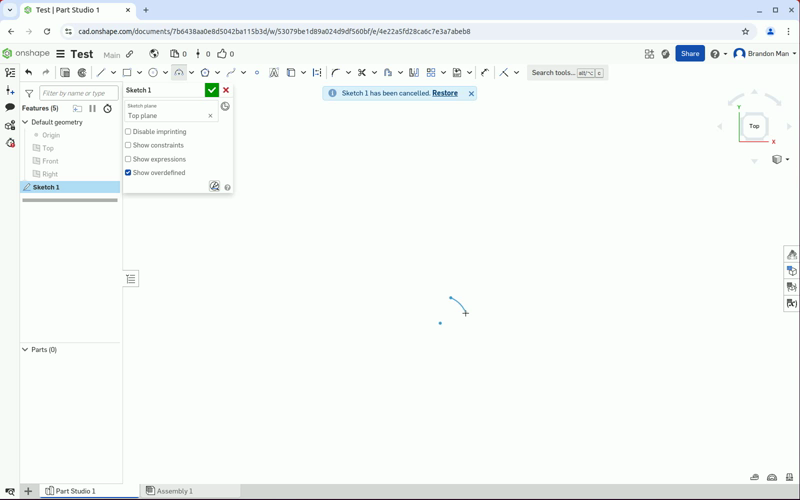
scroll(6)
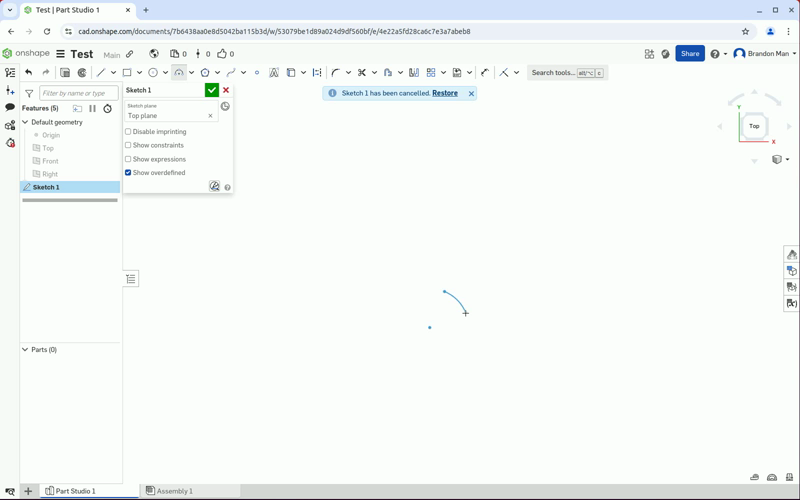
scroll(6)
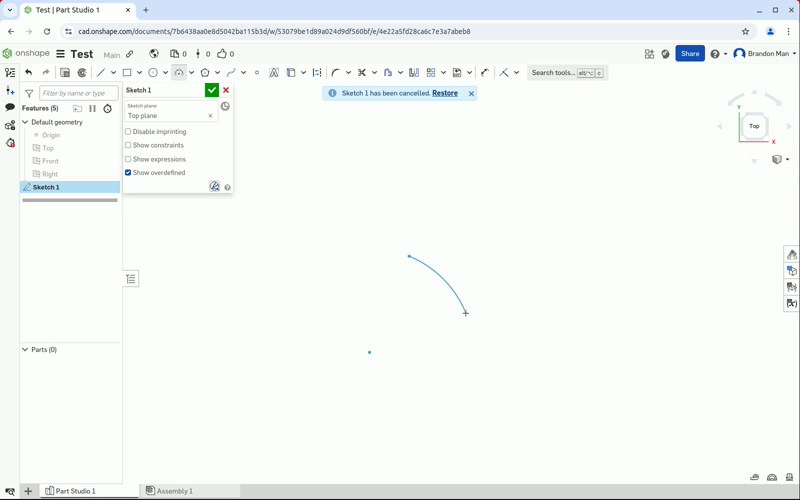
click(465, 312)
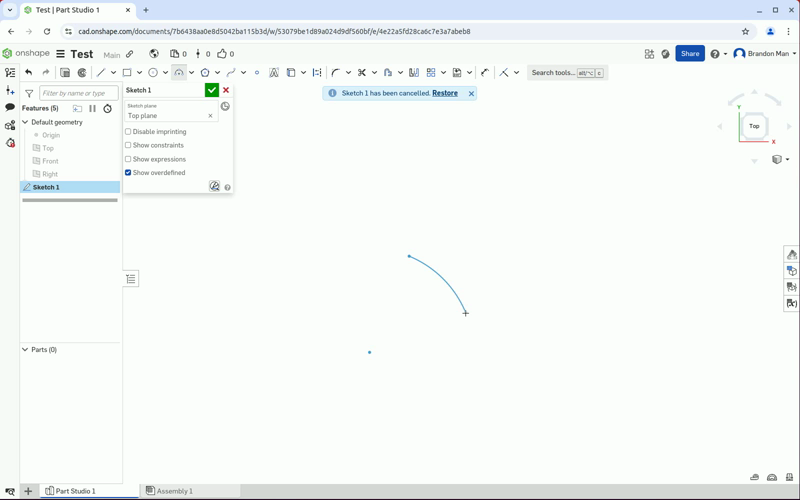
scroll(-6)
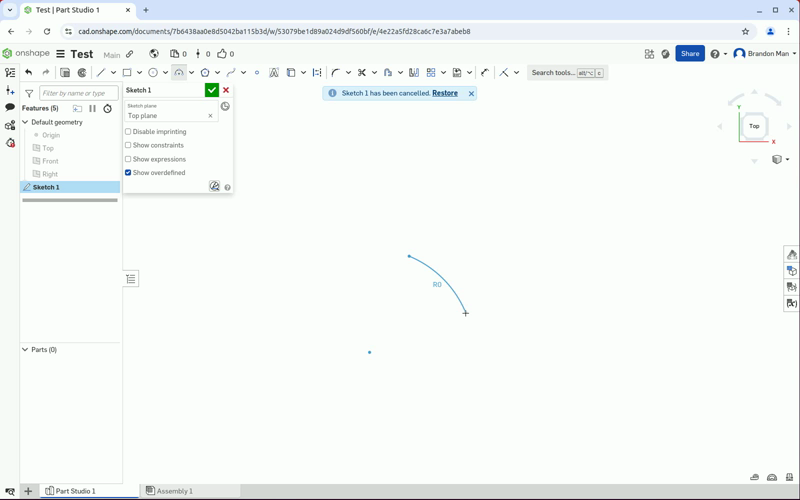
scroll(-6)
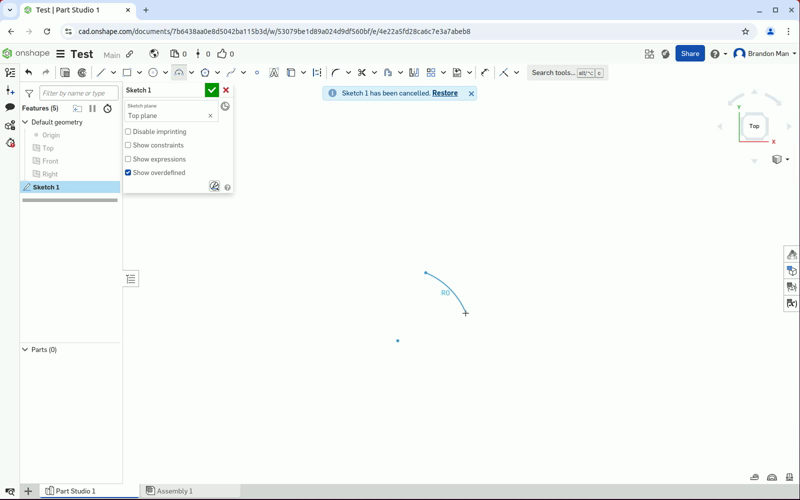
scroll(-6)
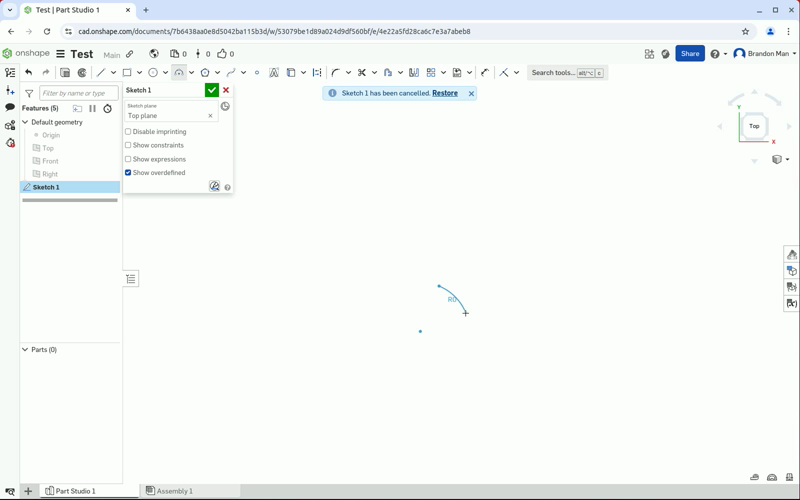
scroll(-6)
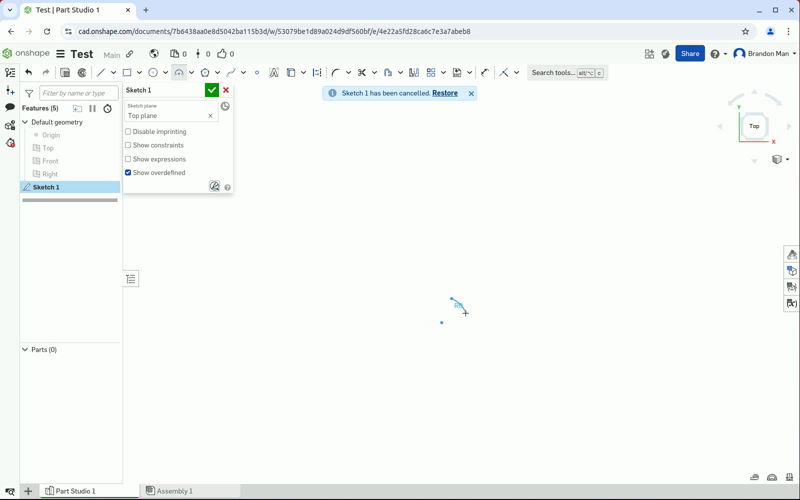
scroll(-6)
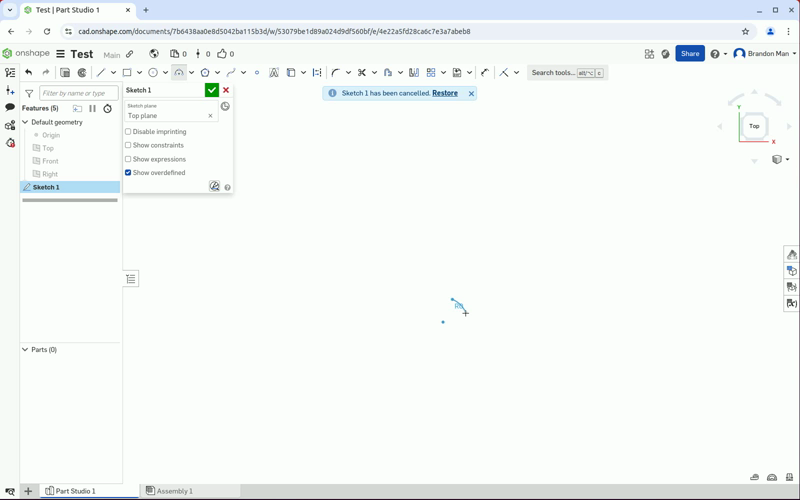
scroll(-6)
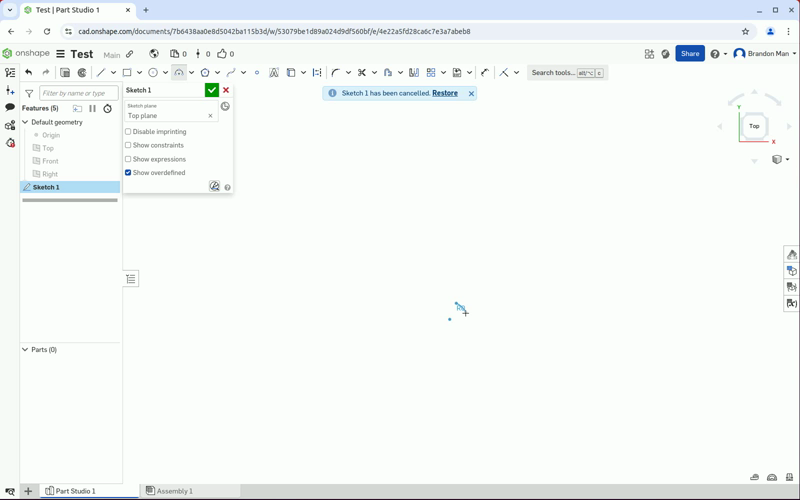
scroll(-6)
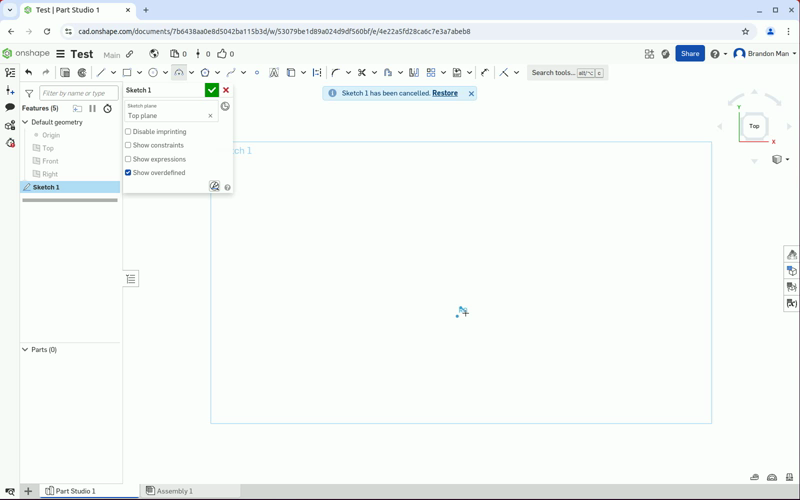
mouse_move(462, 311)
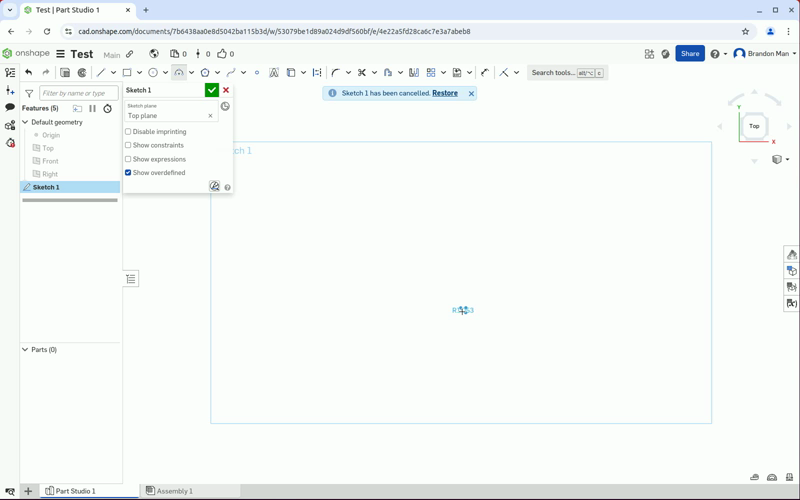
scroll(6)
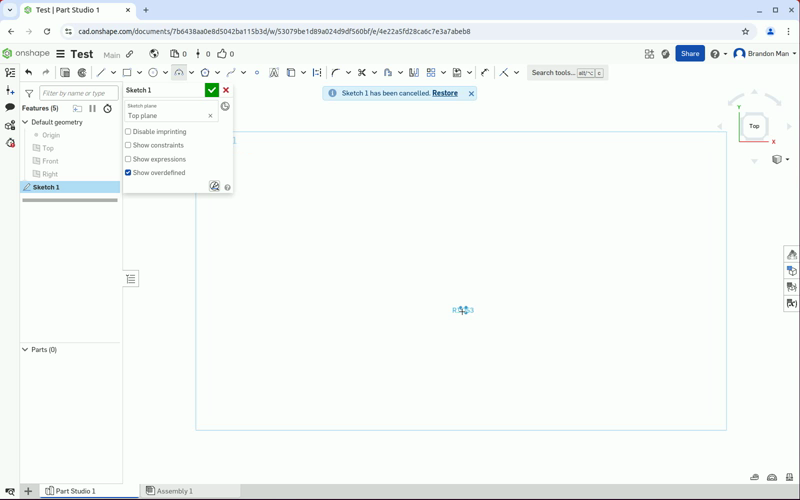
scroll(6)
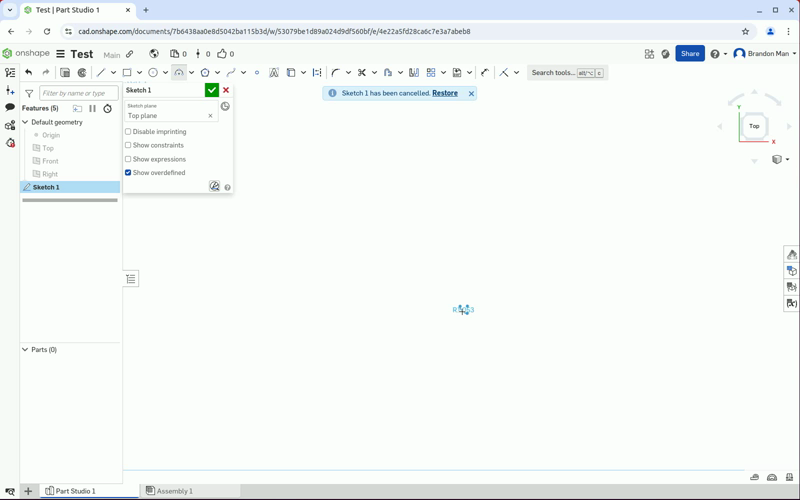
scroll(6)
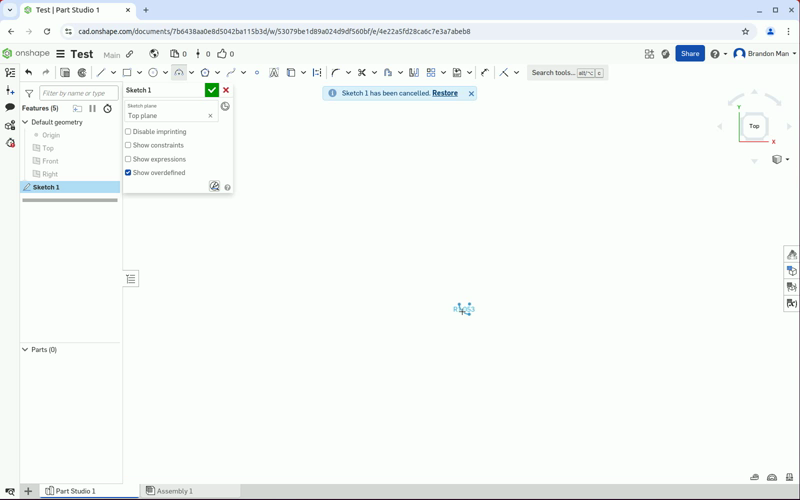
scroll(6)
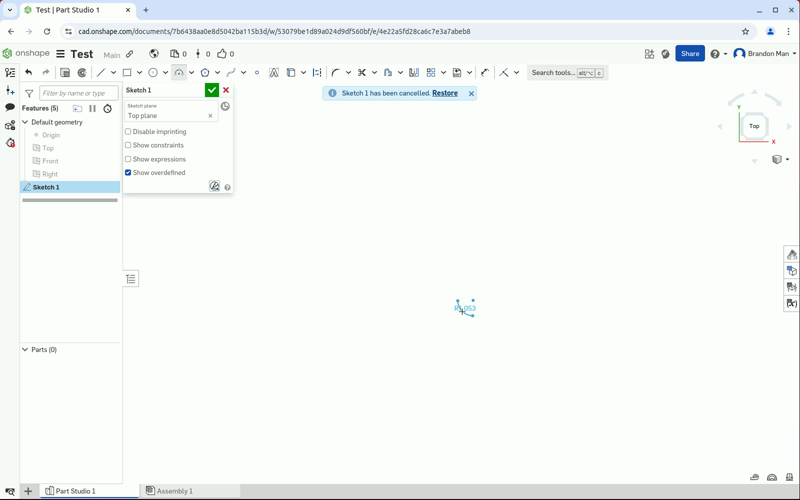
scroll(6)
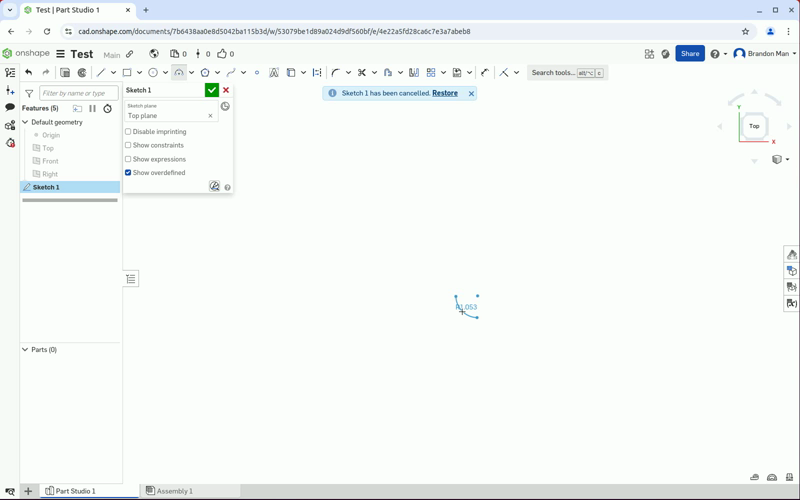
scroll(6)
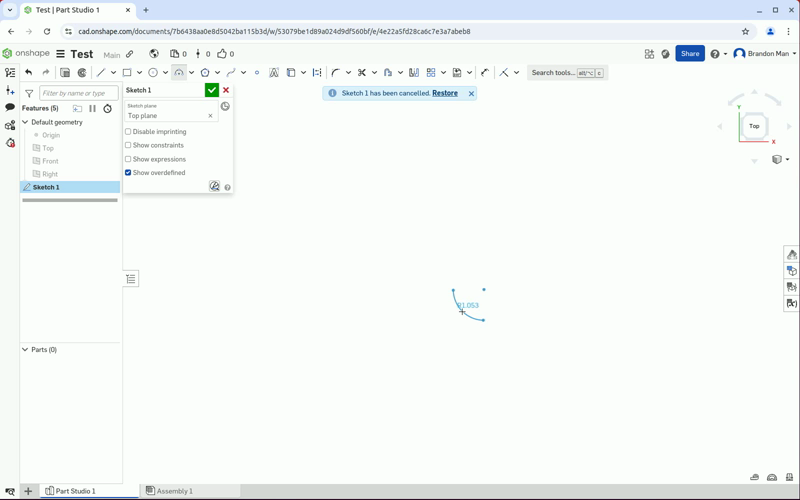
scroll(6)
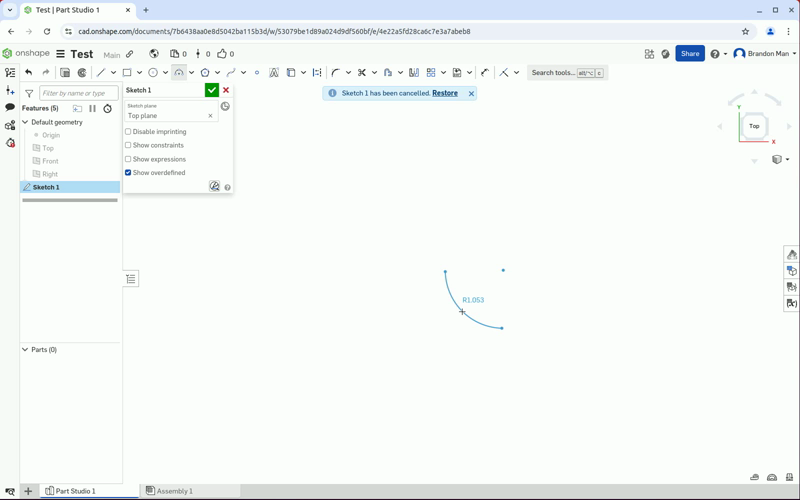
click(462, 311)
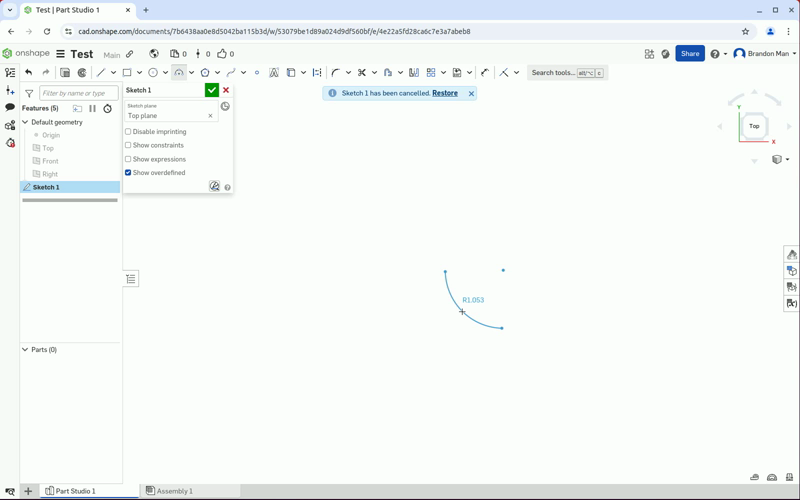
scroll(-6)
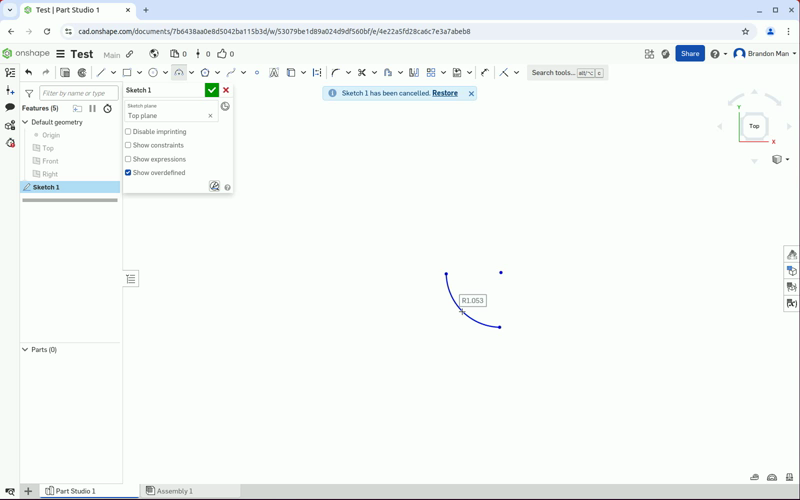
scroll(-6)
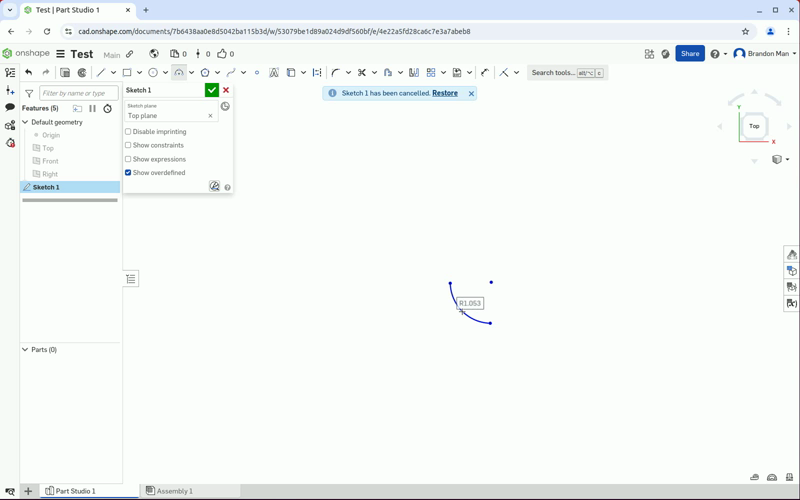
scroll(-6)
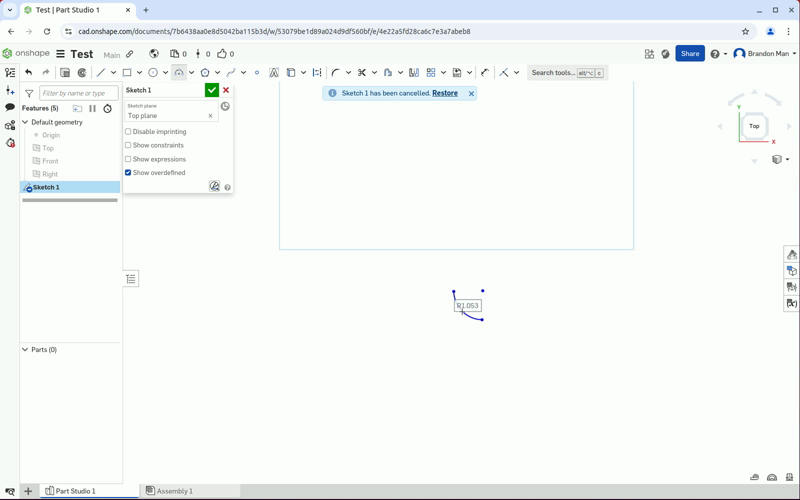
scroll(-6)
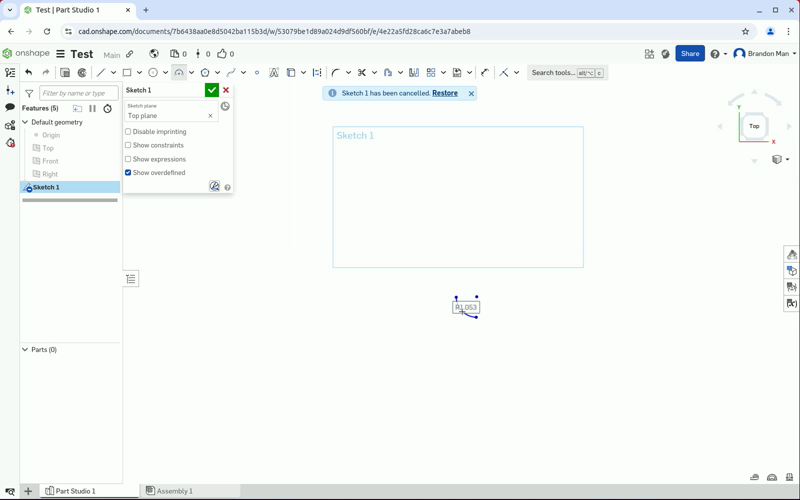
scroll(-6)
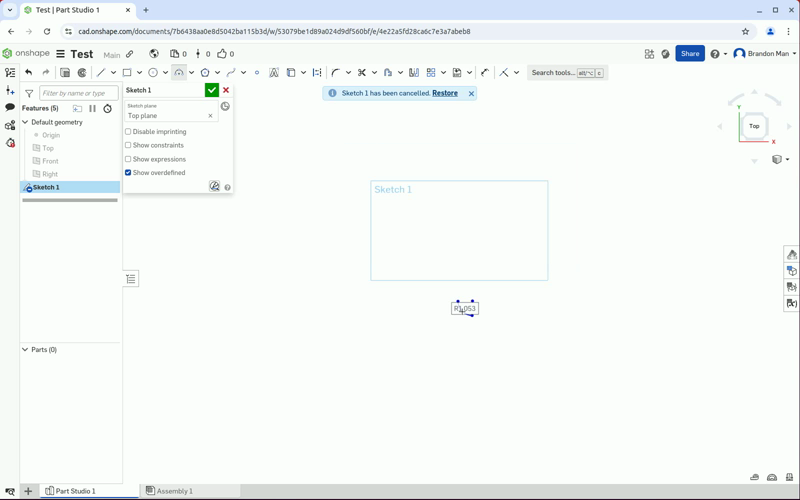
scroll(-6)
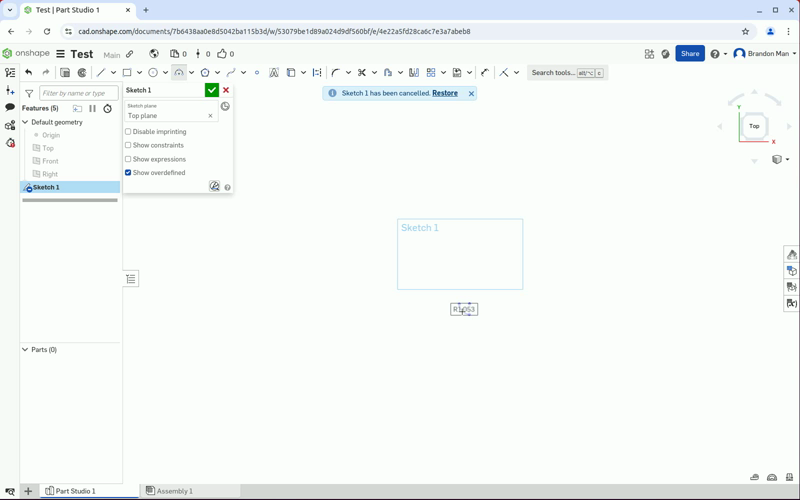
scroll(-6)
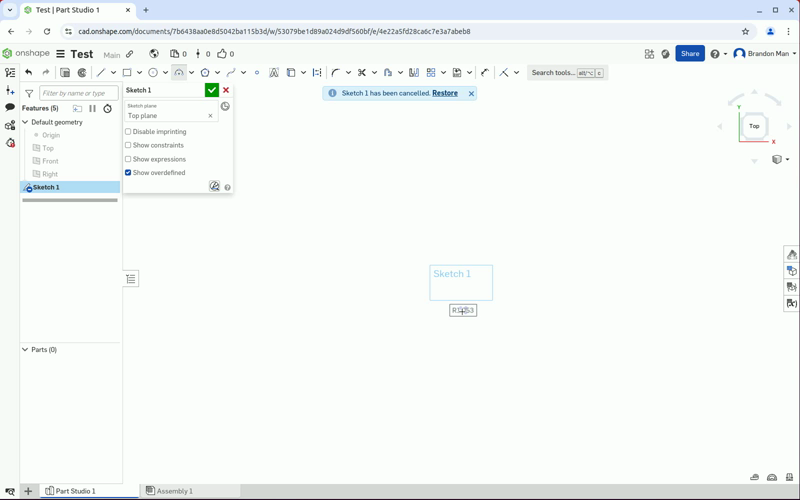
key_up(shift)
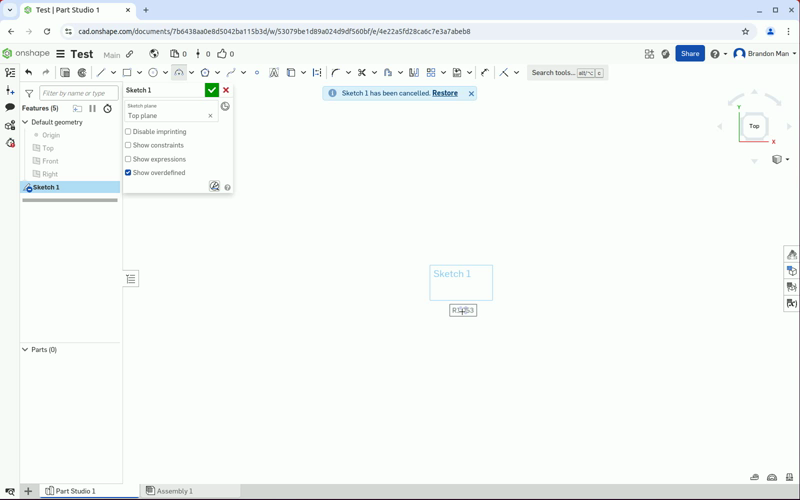
key(esc)
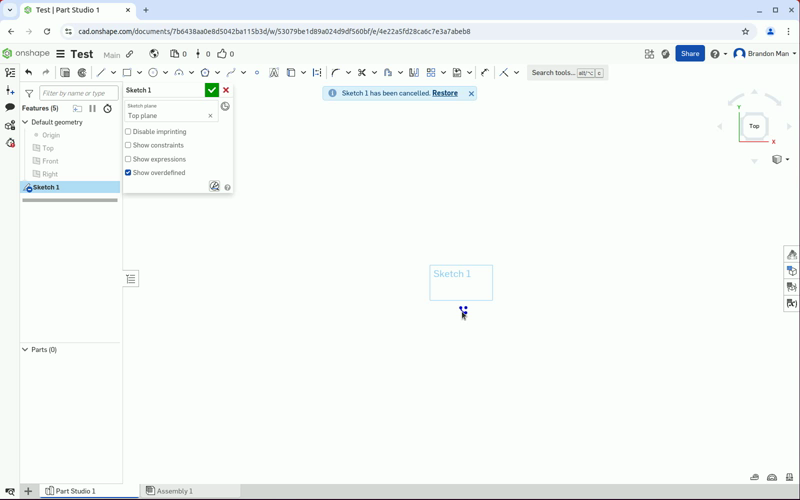
key(l)
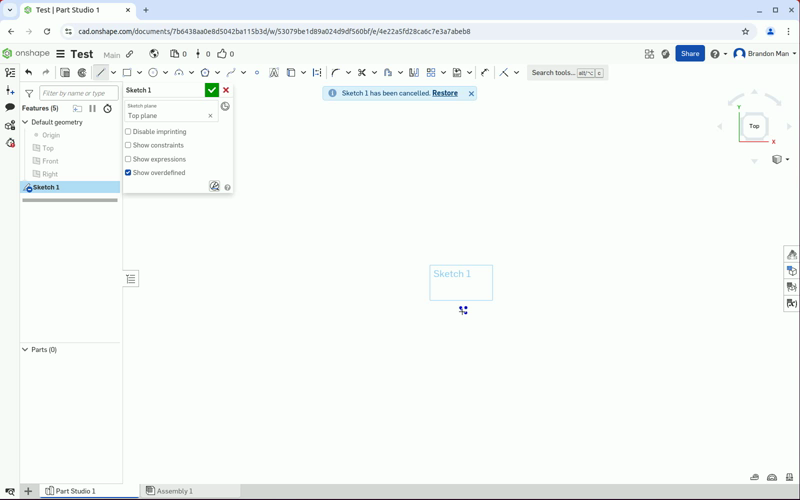
mouse_move(465, 312)
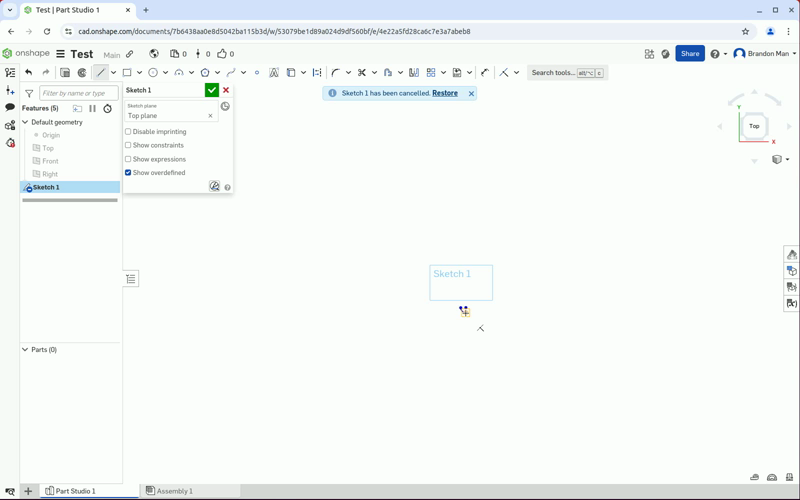
scroll(6)
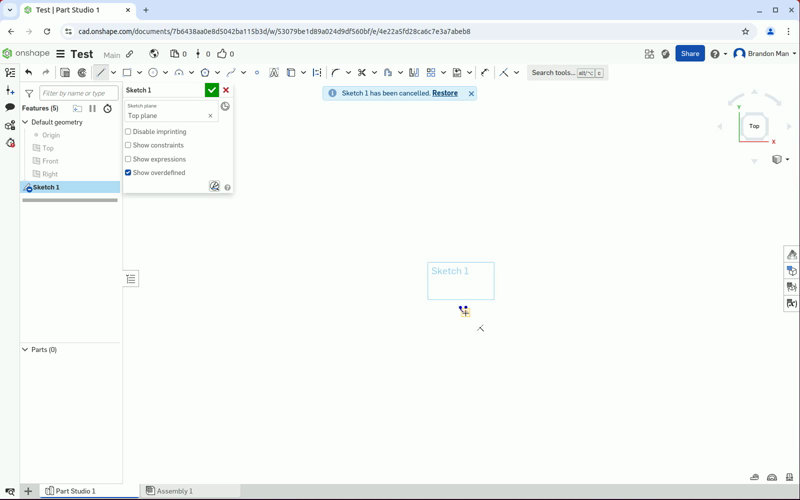
scroll(6)
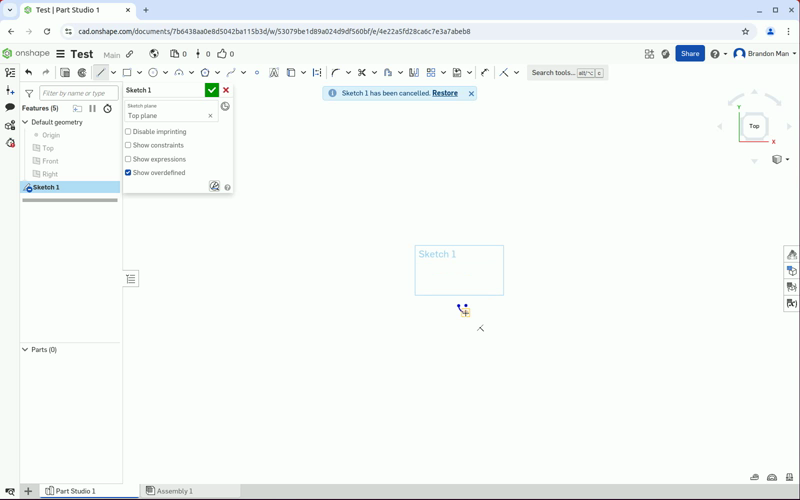
scroll(6)
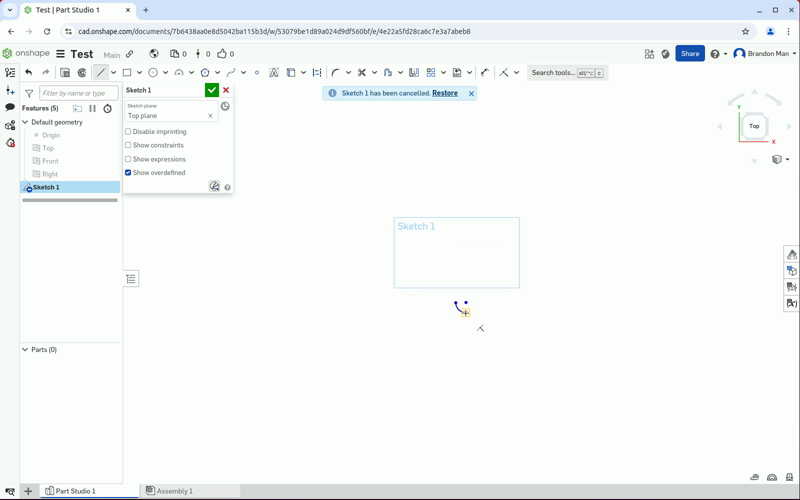
scroll(6)
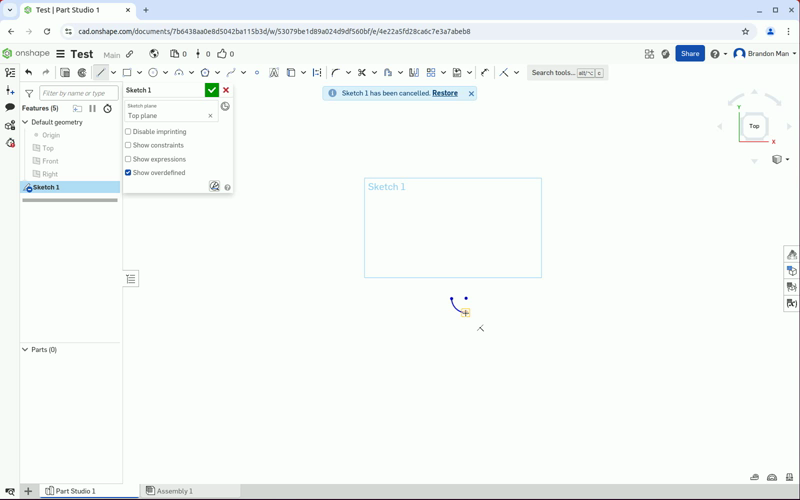
scroll(6)
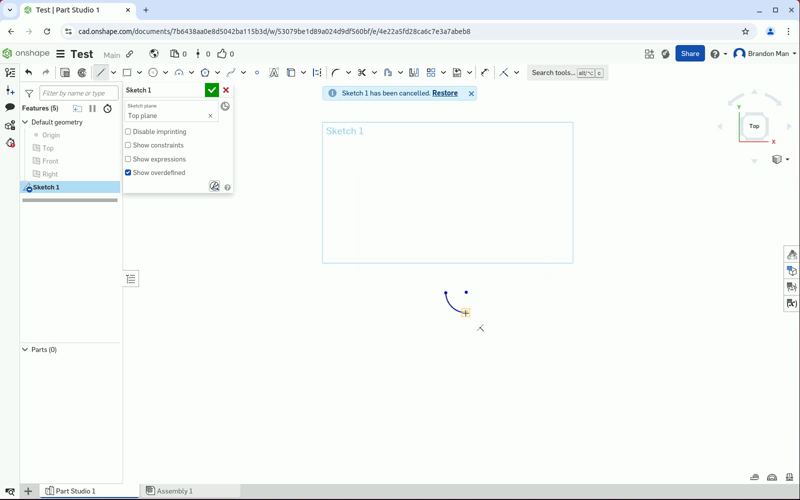
scroll(6)
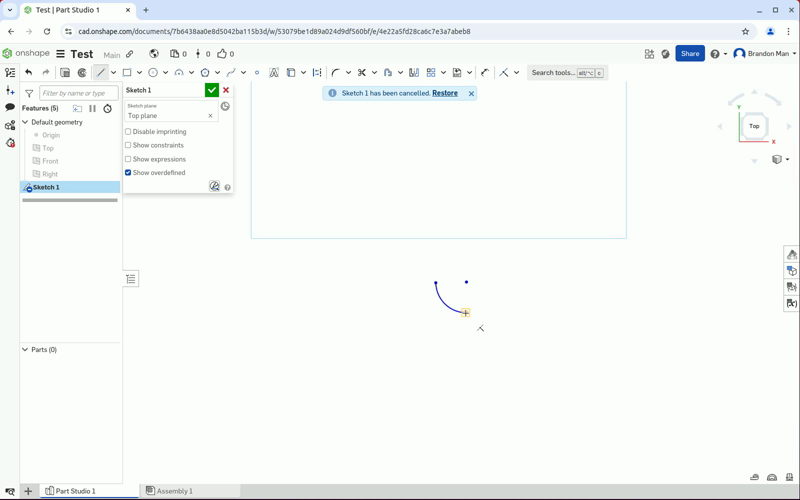
scroll(6)
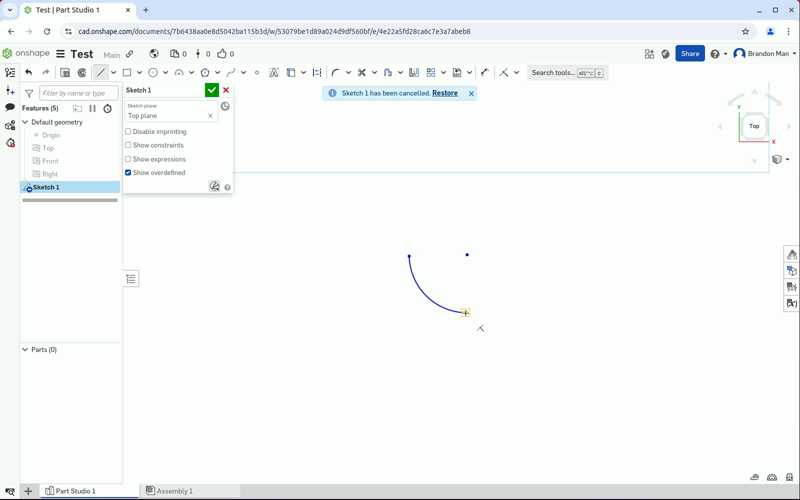
click(465, 312)
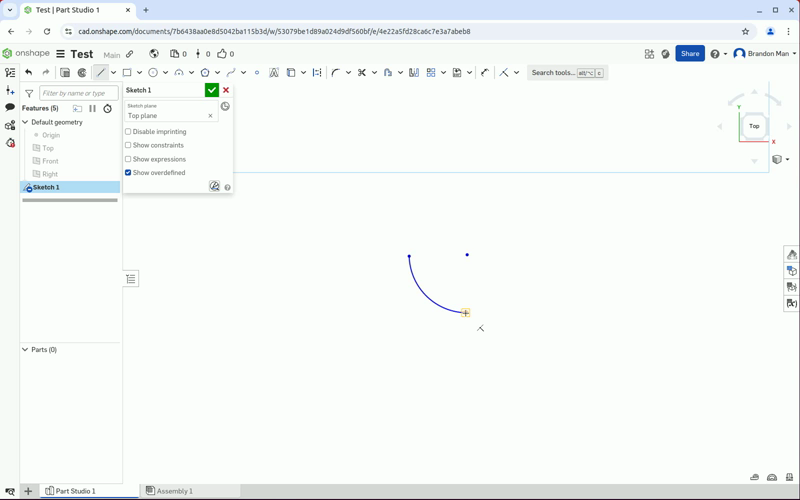
scroll(-6)
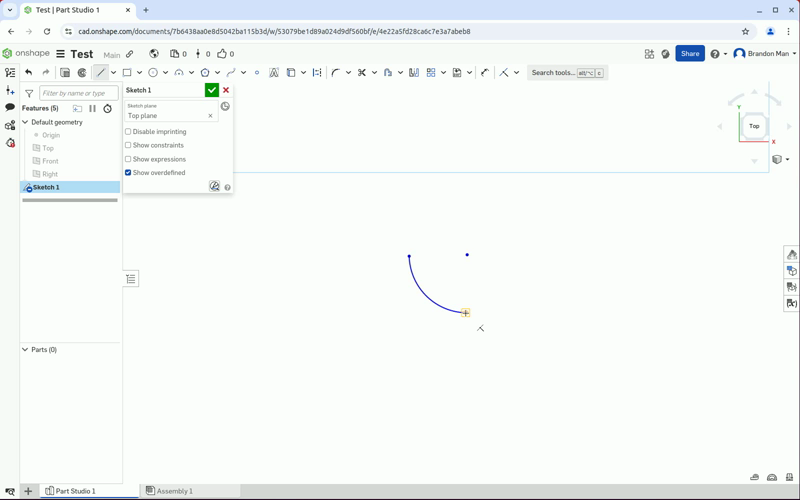
scroll(-6)
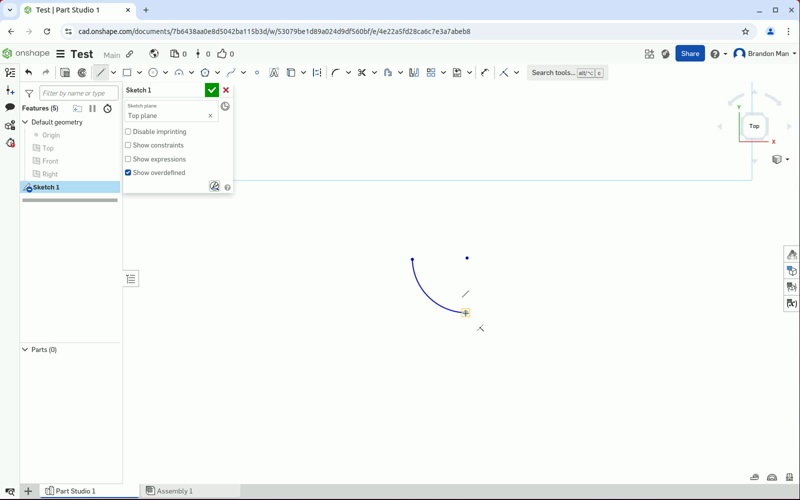
scroll(-6)
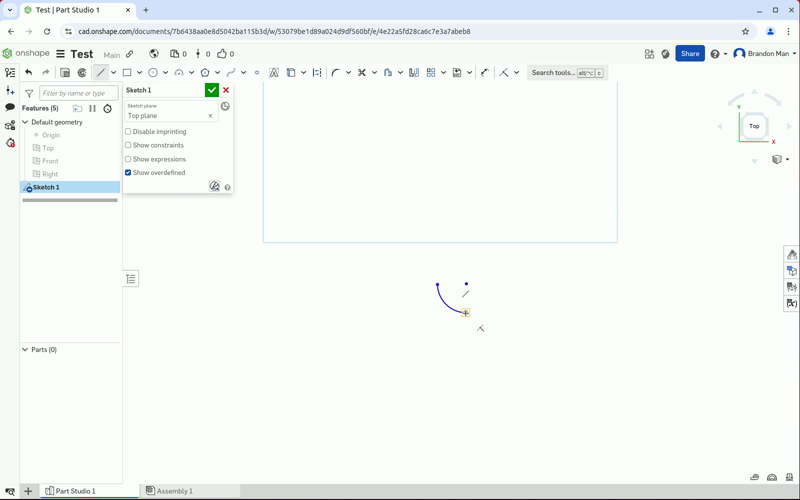
scroll(-6)
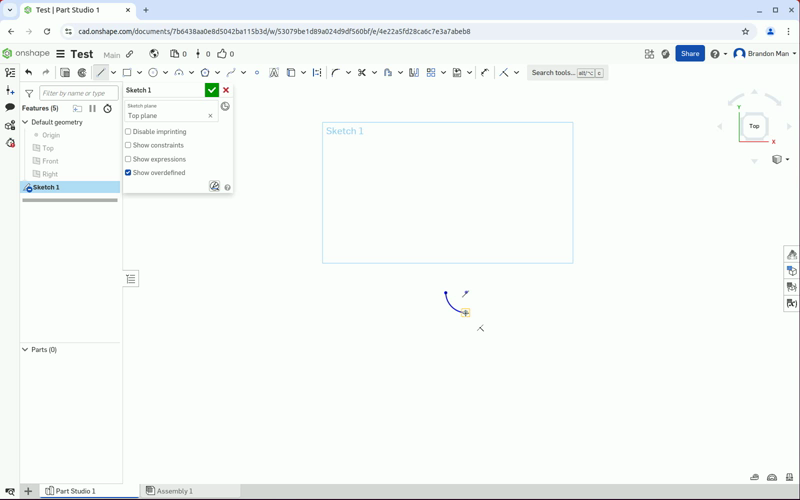
scroll(-6)
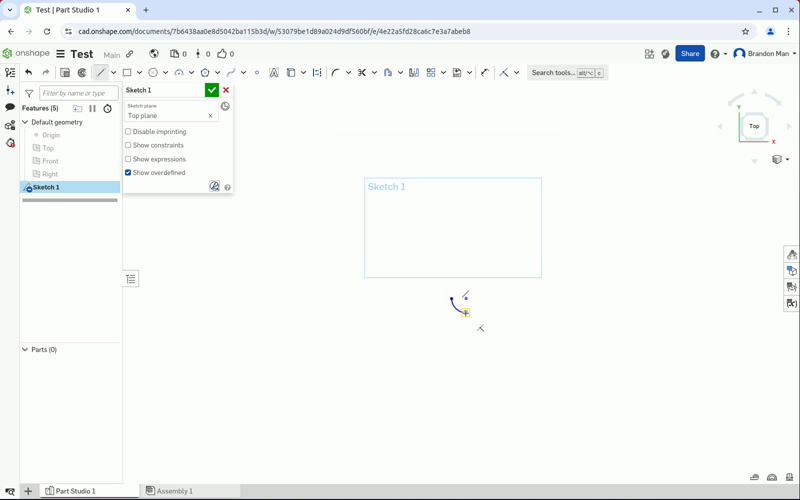
scroll(-6)
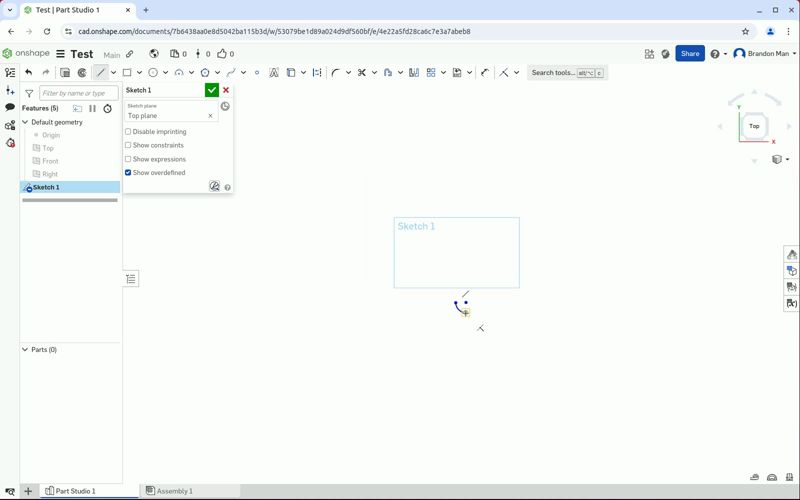
scroll(-6)
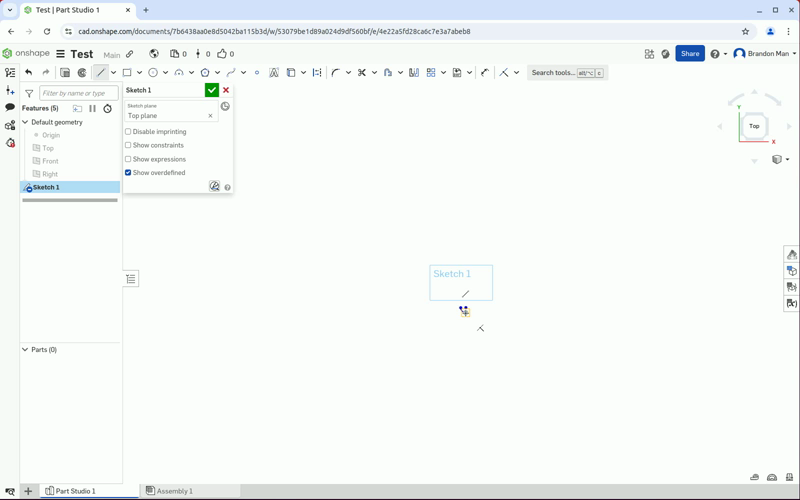
key_down(shift)
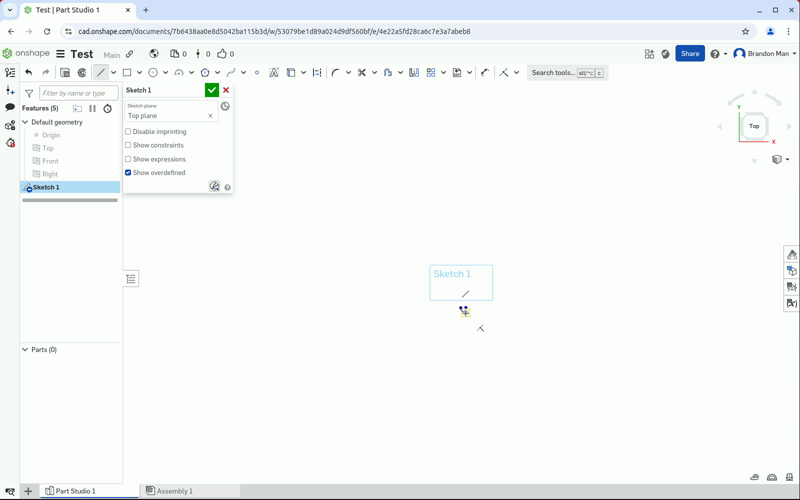
mouse_move(495, 312)
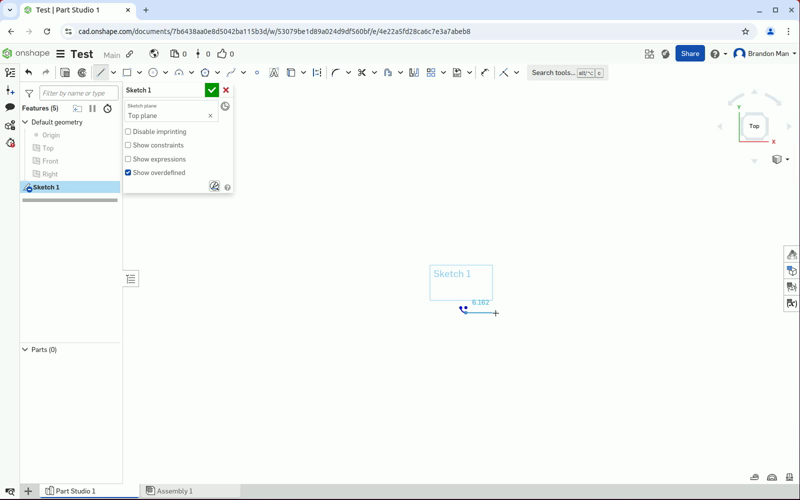
mouse_move(519, 312)
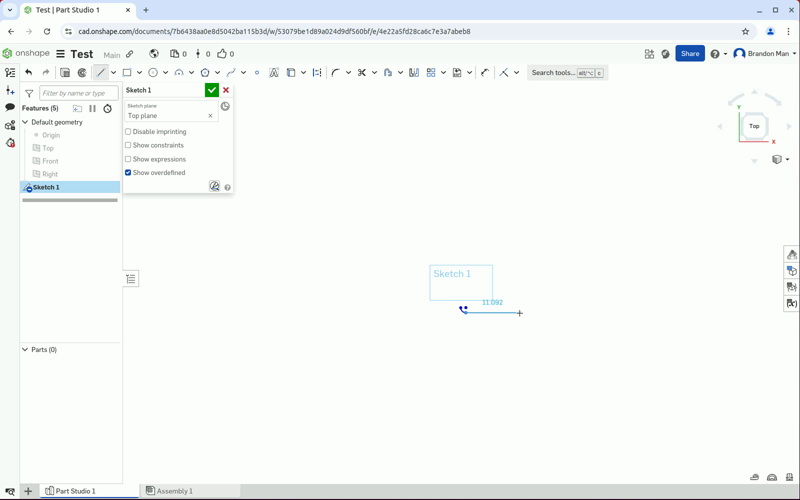
click(519, 312)
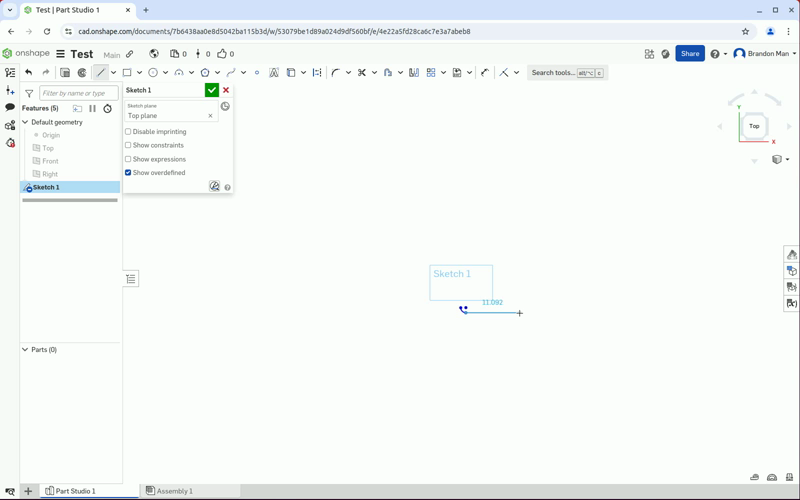
key_up(shift)
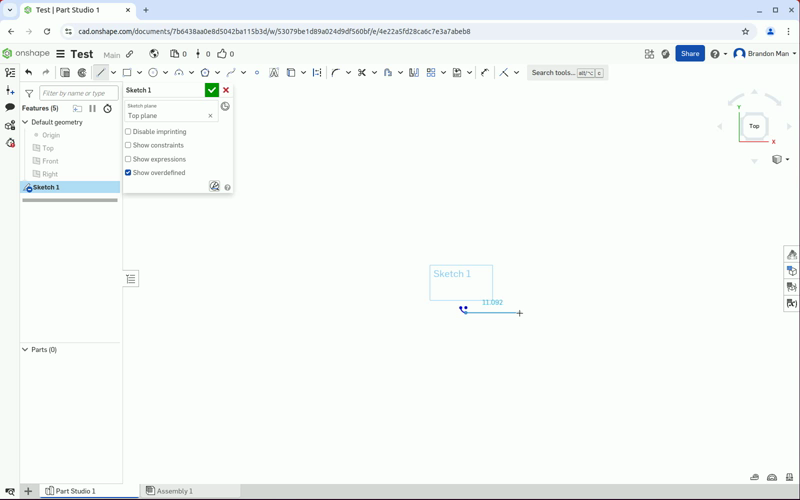
key(esc)
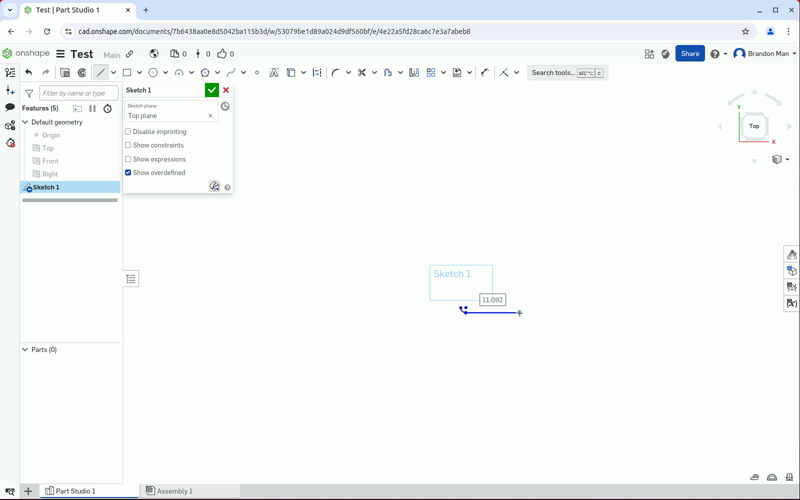
key(a)
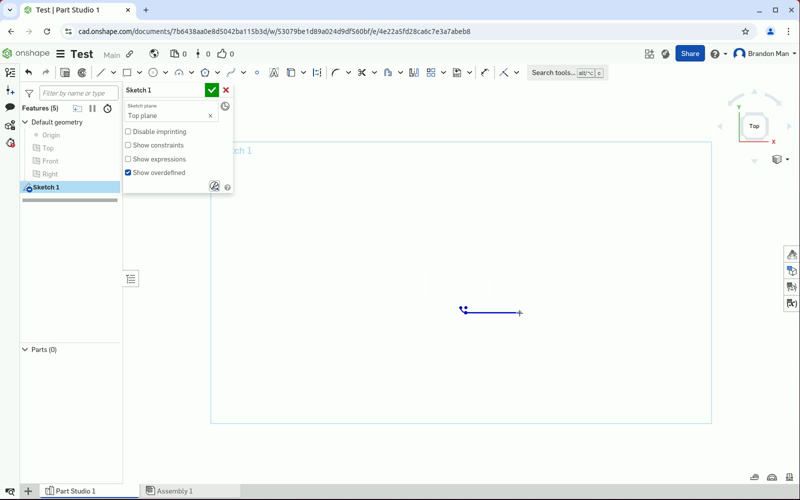
mouse_move(519, 312)
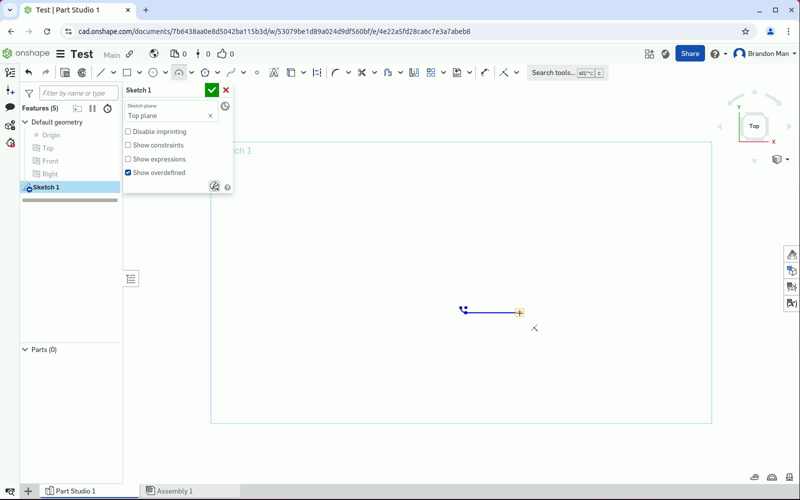
click(519, 312)
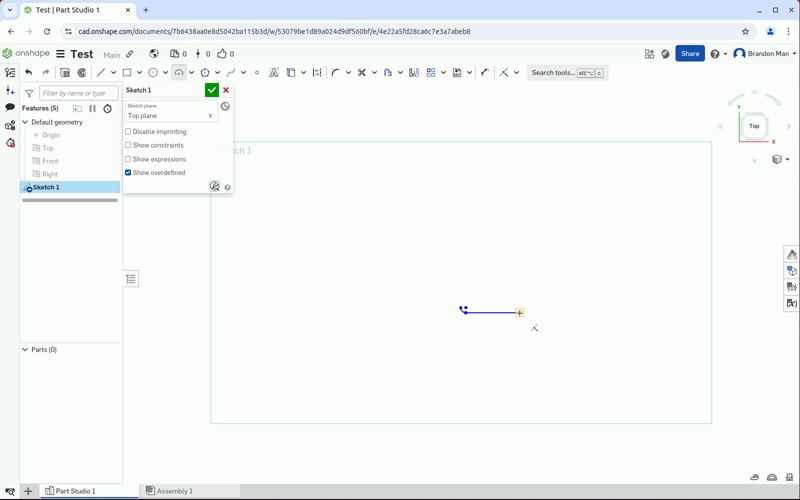
key_down(shift)
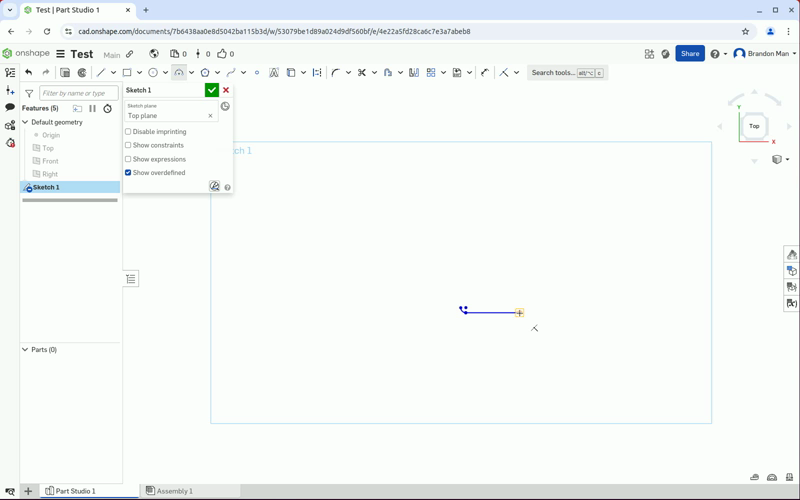
mouse_move(519, 252)
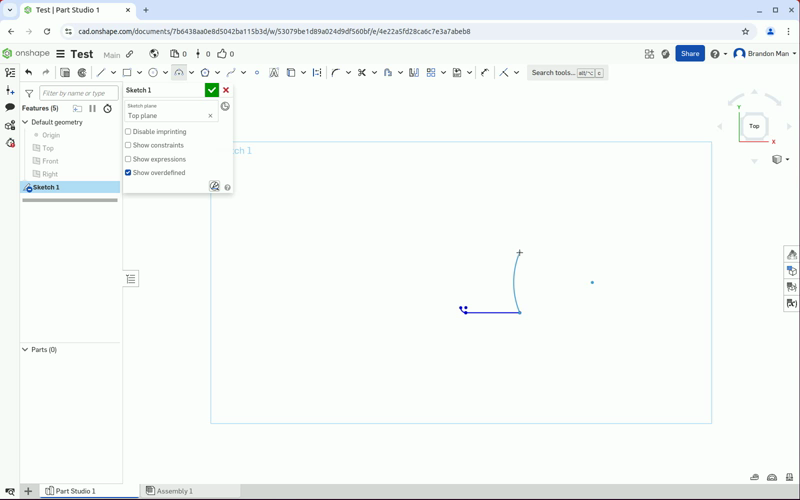
click(519, 252)
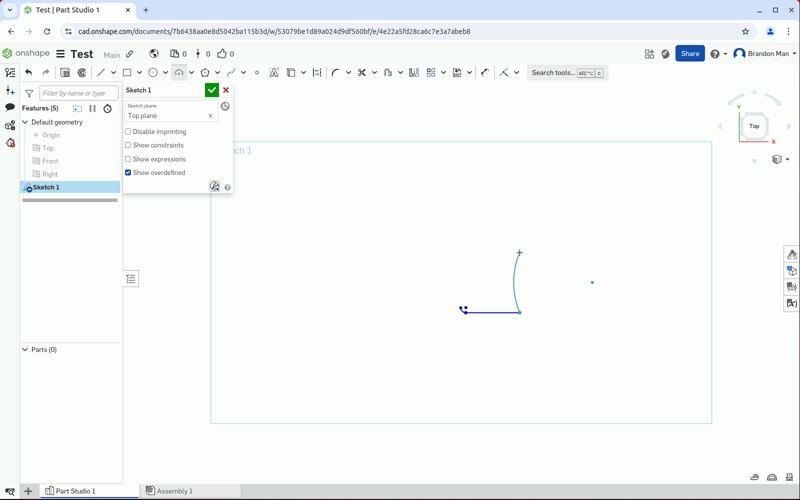
mouse_move(489, 282)
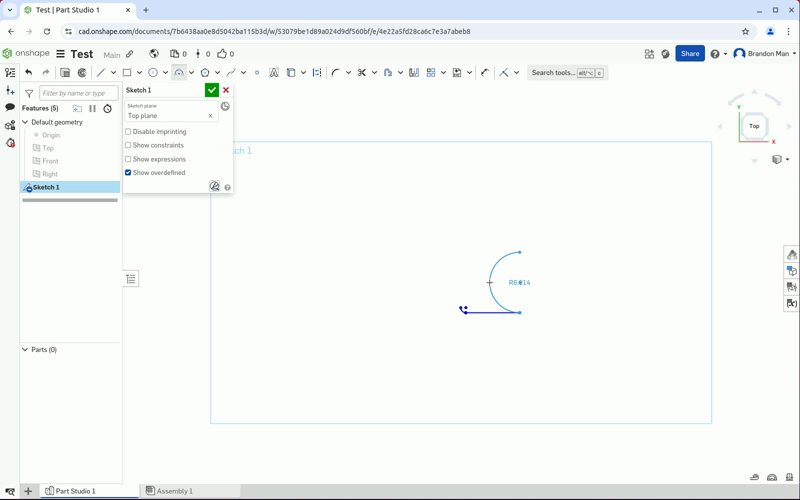
click(489, 282)
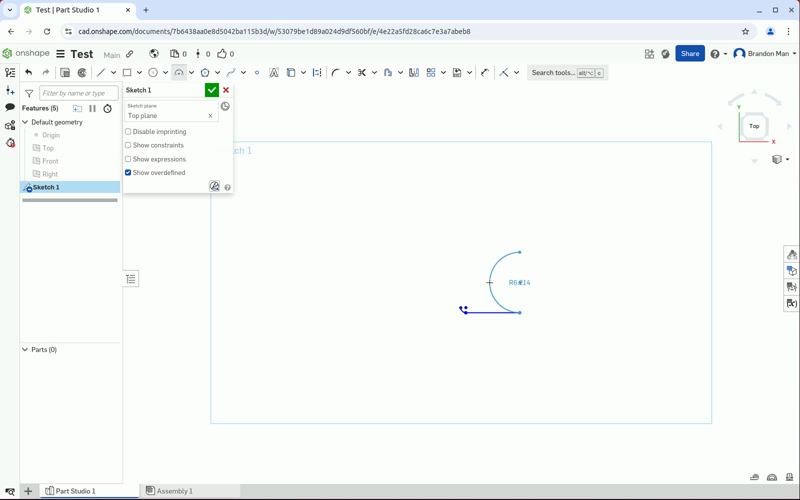
key_up(shift)
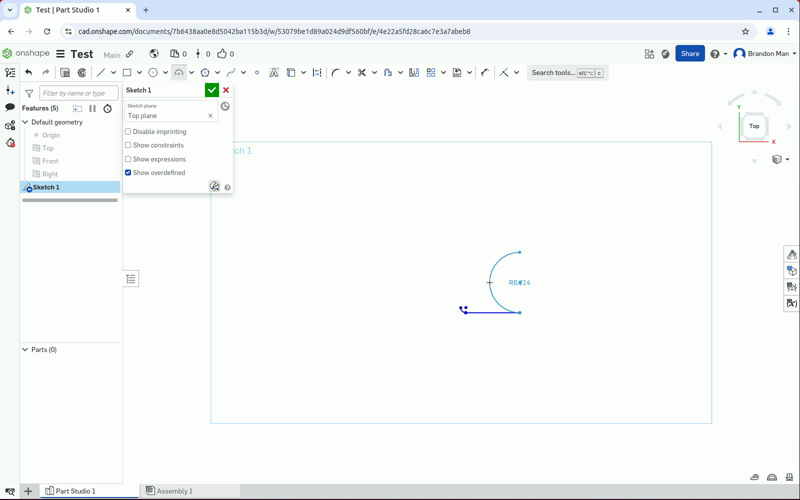
key(esc)
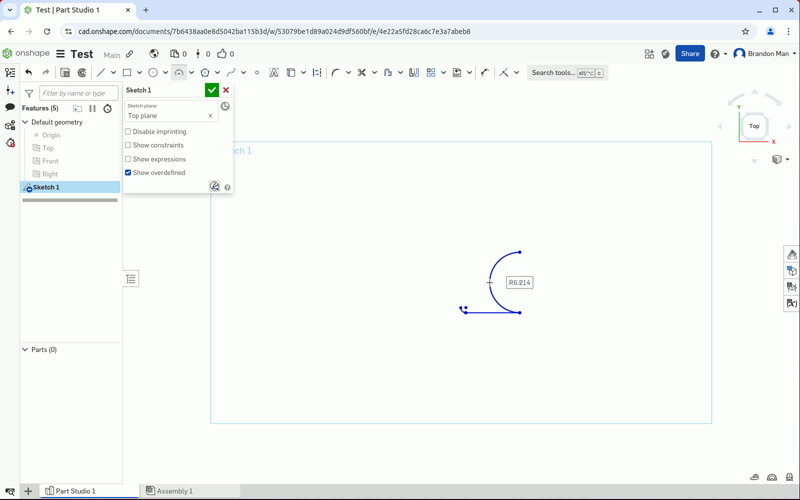
key(l)
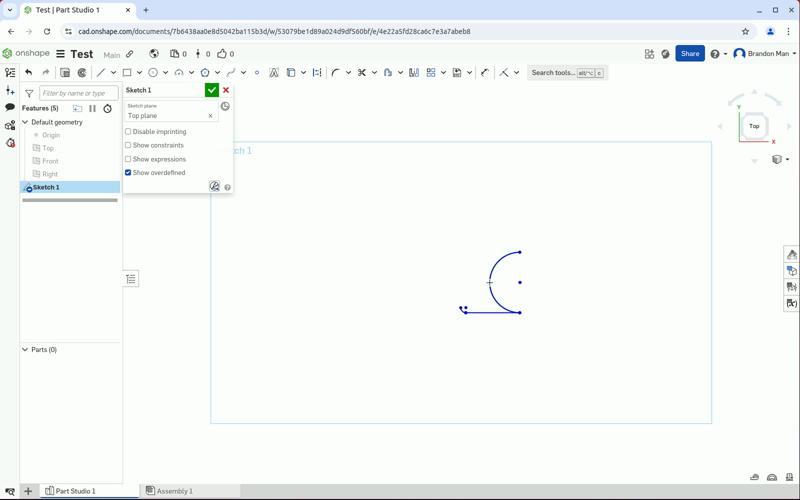
mouse_move(519, 252)
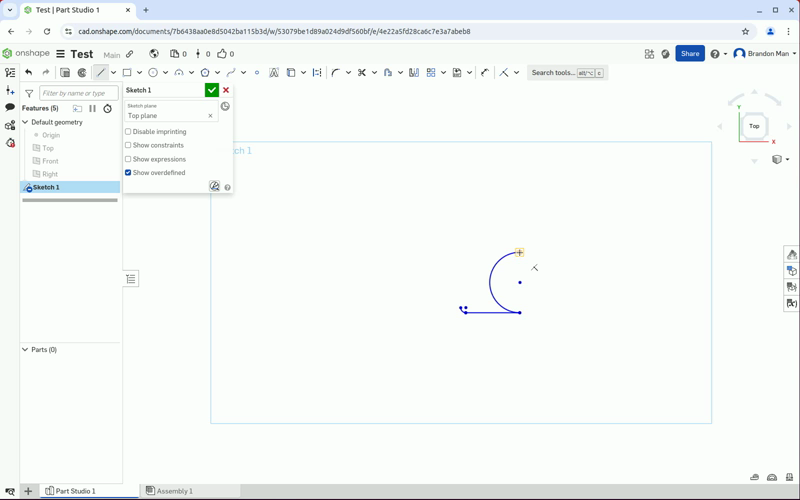
click(519, 252)
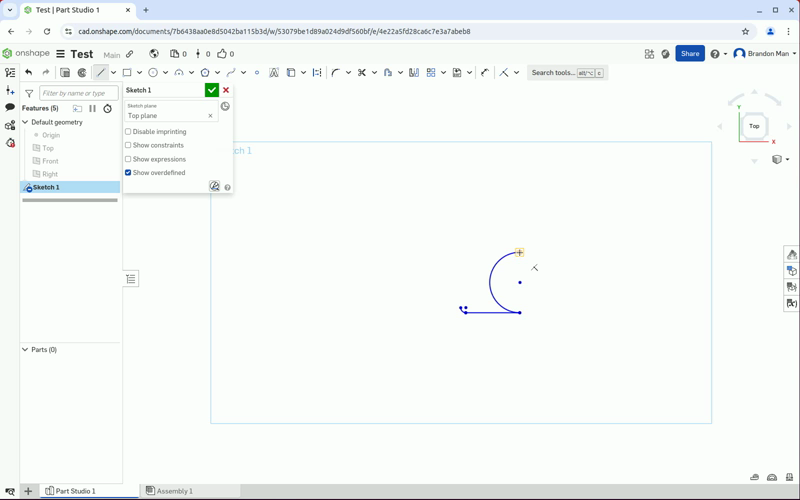
key_down(shift)
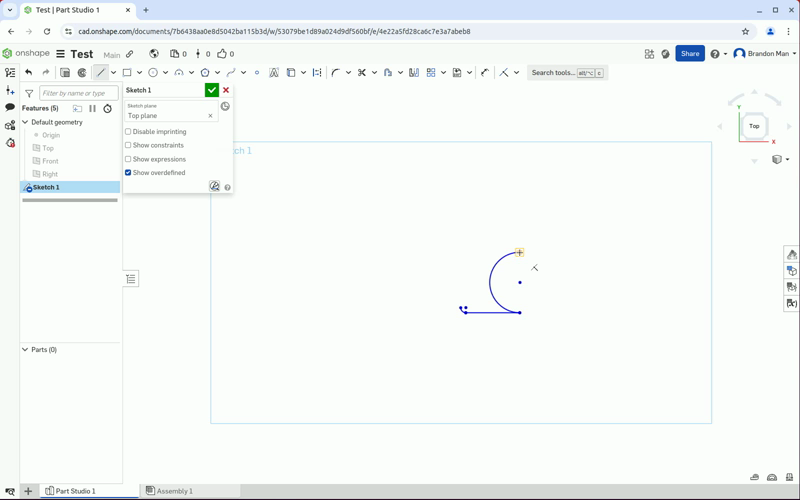
mouse_move(549, 252)
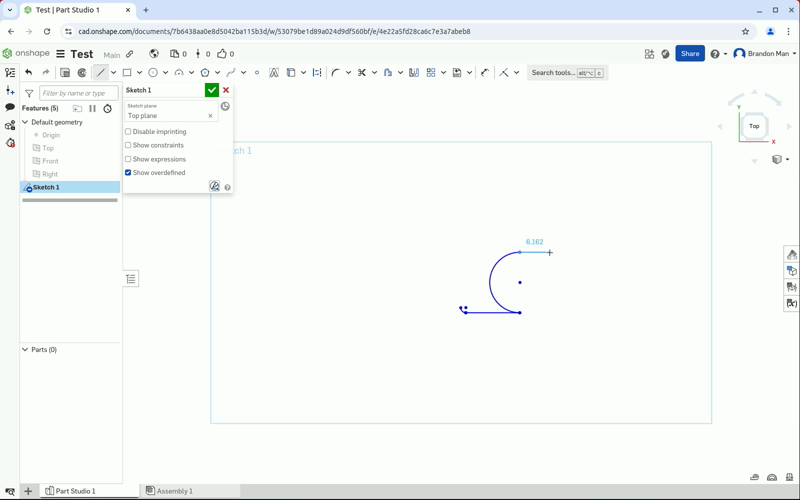
mouse_move(465, 252)
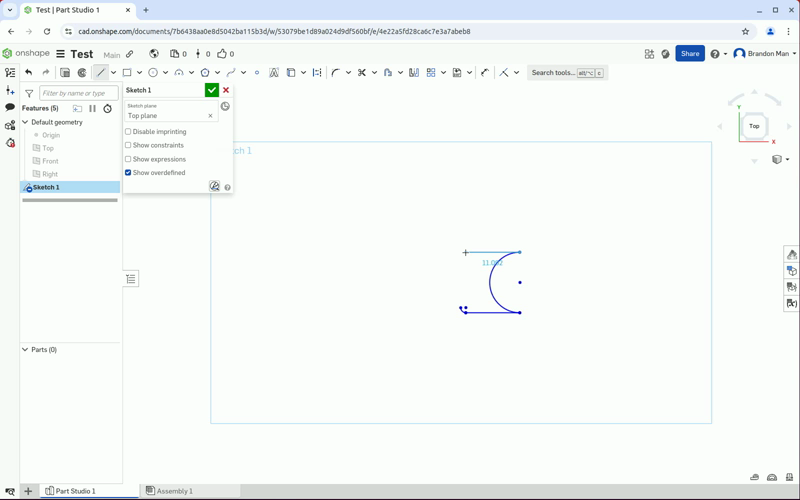
click(465, 252)
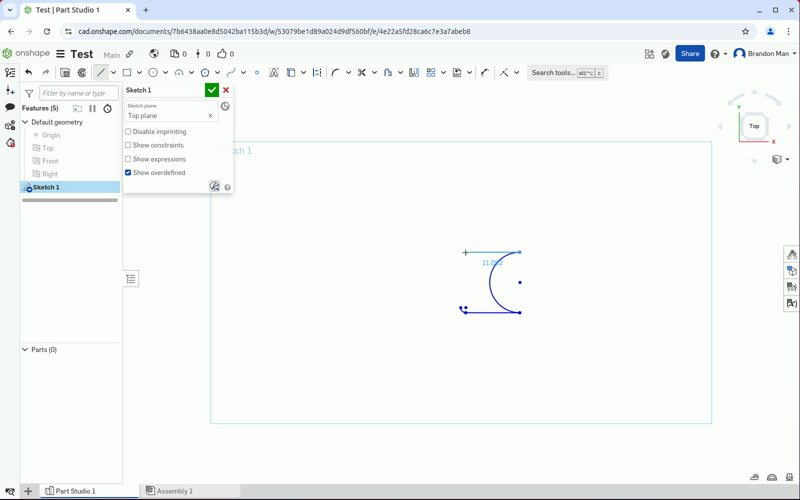
key_up(shift)
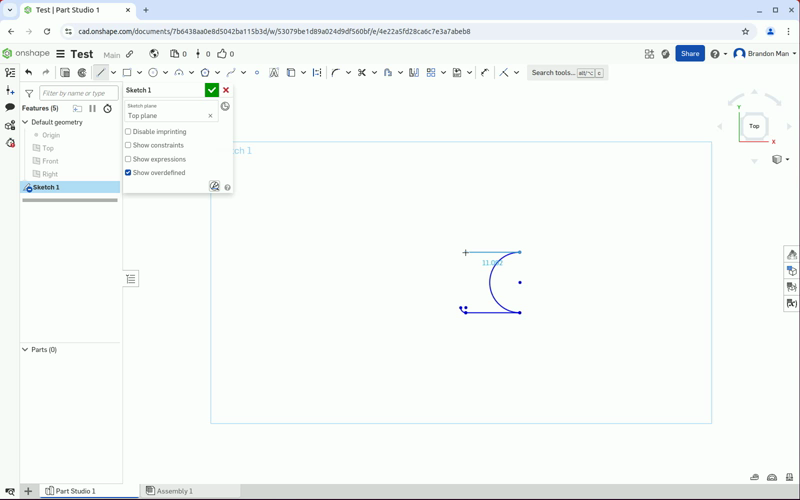
key(esc)
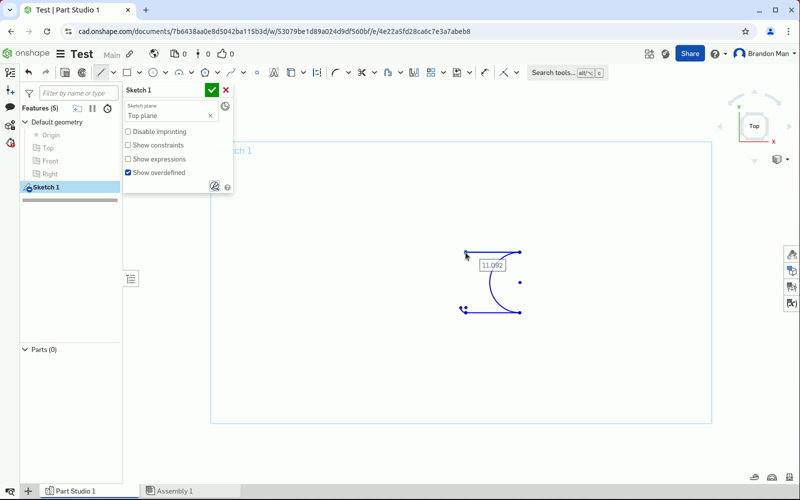
key(a)
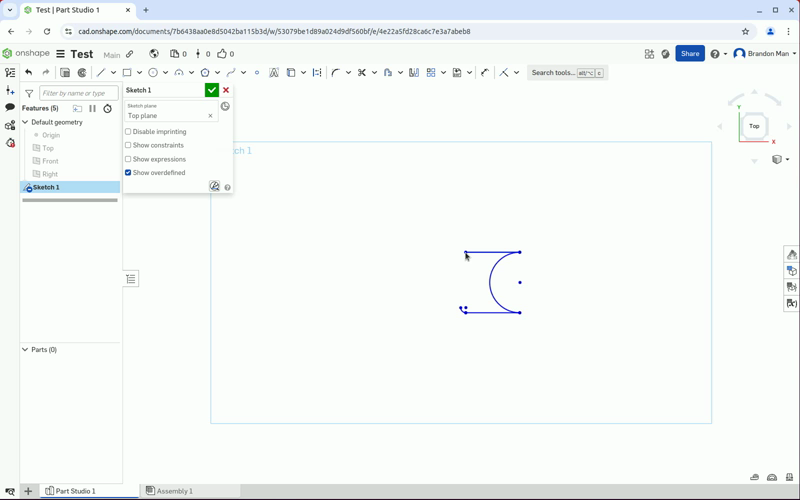
mouse_move(465, 252)
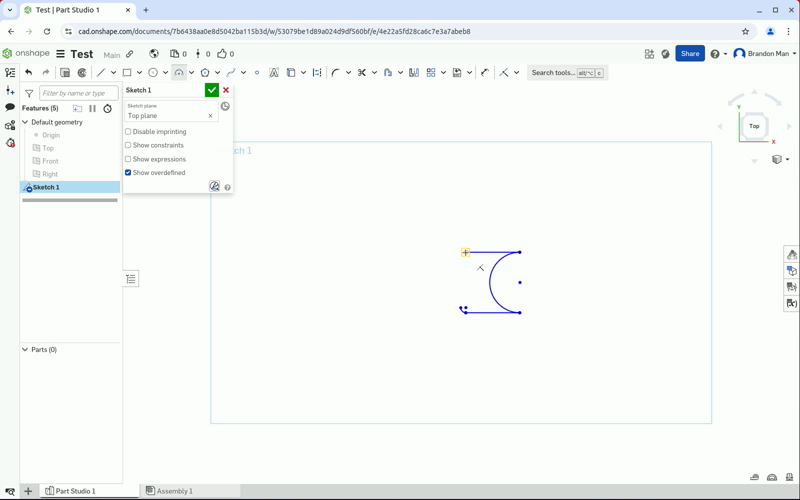
click(465, 252)
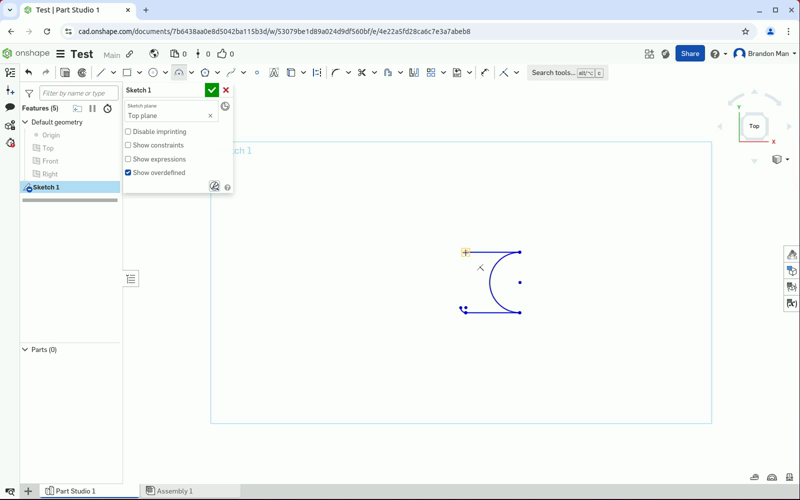
key_down(shift)
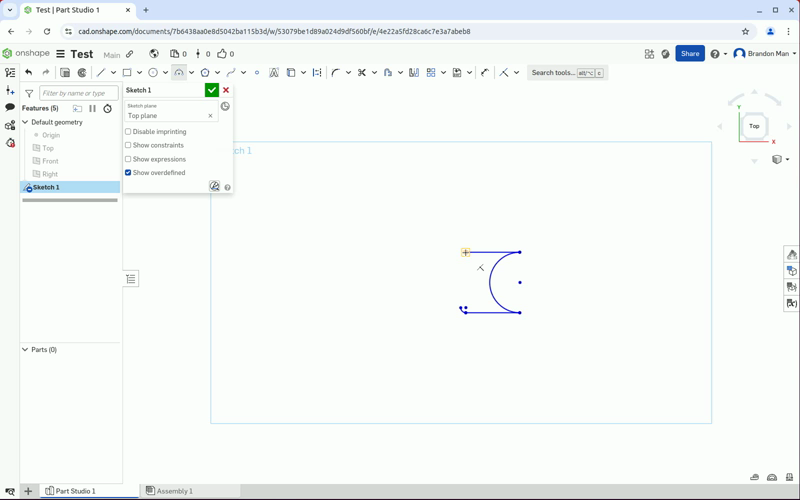
mouse_move(460, 257)
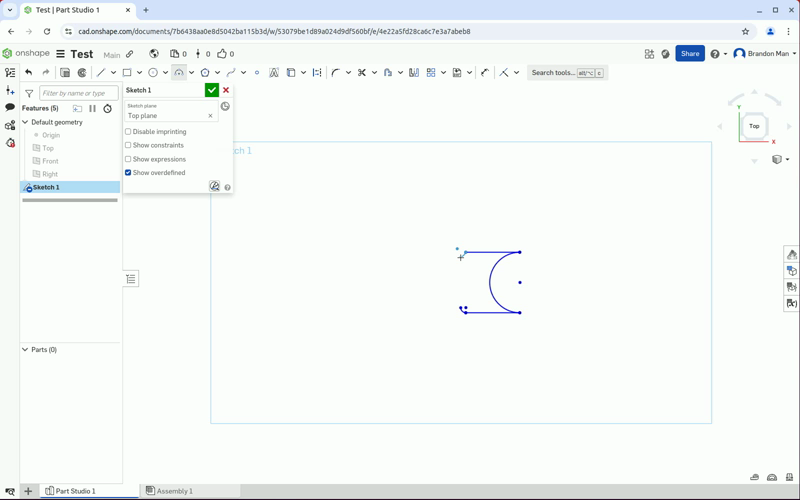
scroll(6)
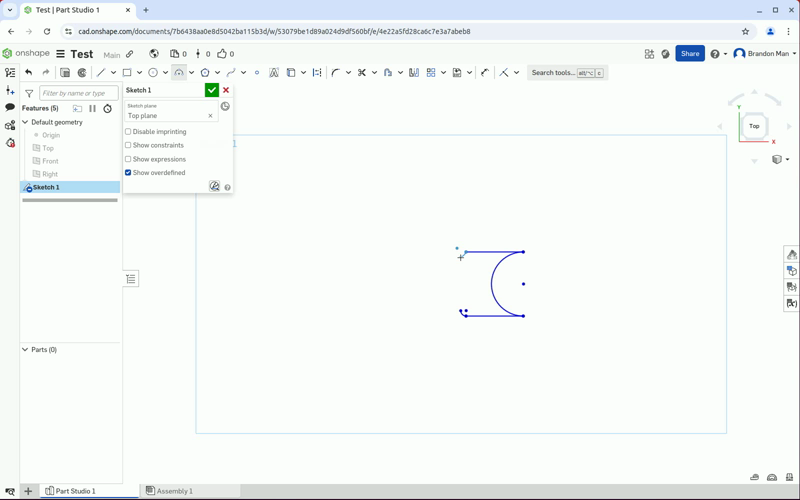
scroll(6)
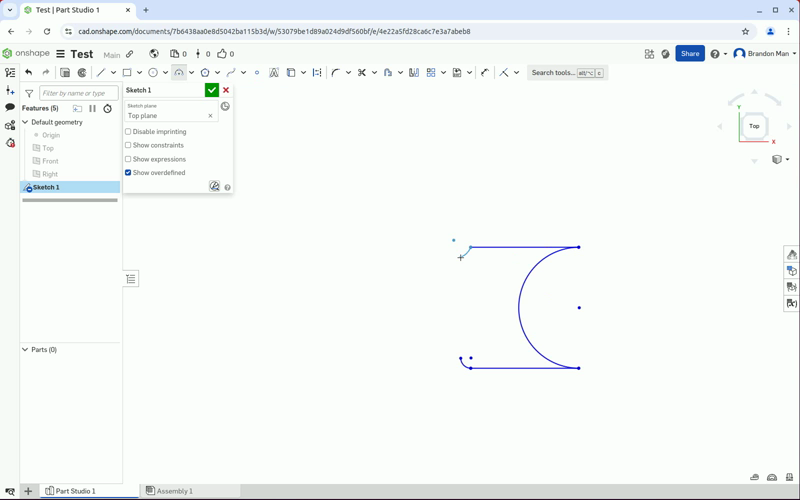
scroll(6)
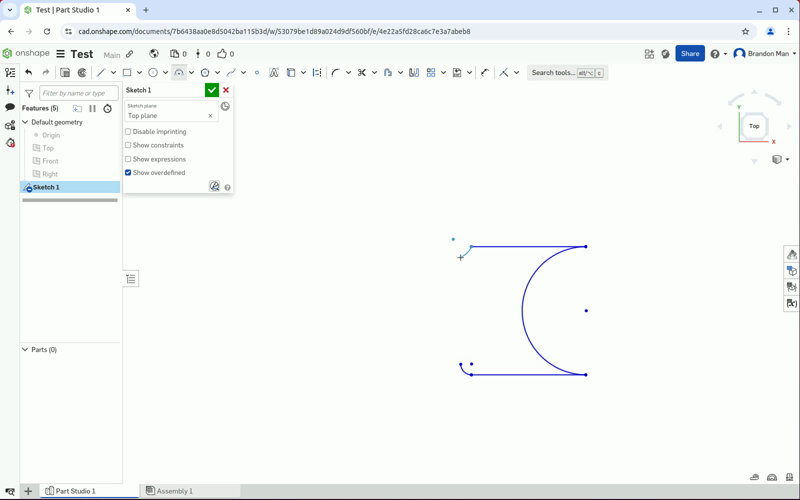
scroll(6)
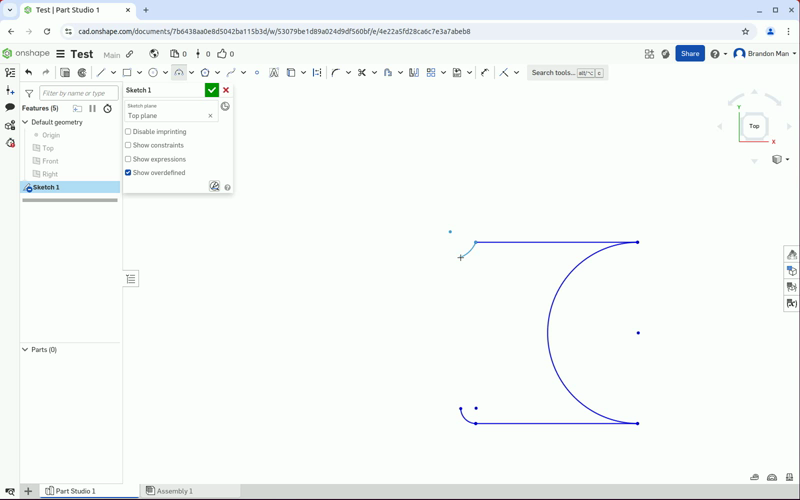
scroll(6)
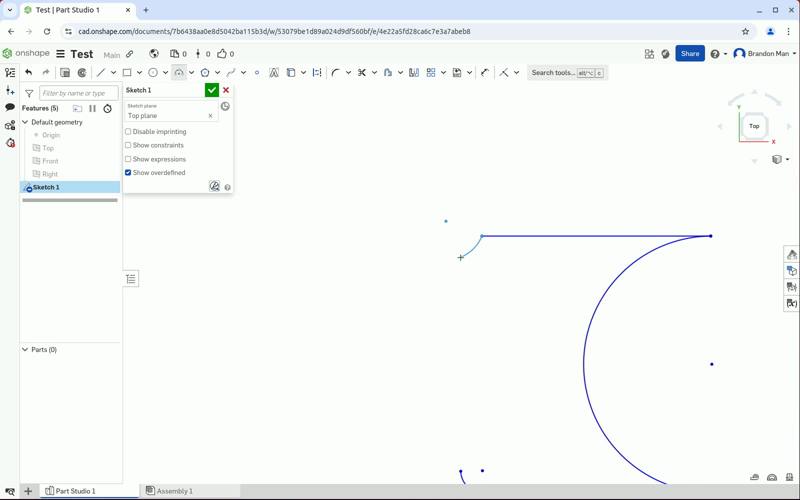
scroll(6)
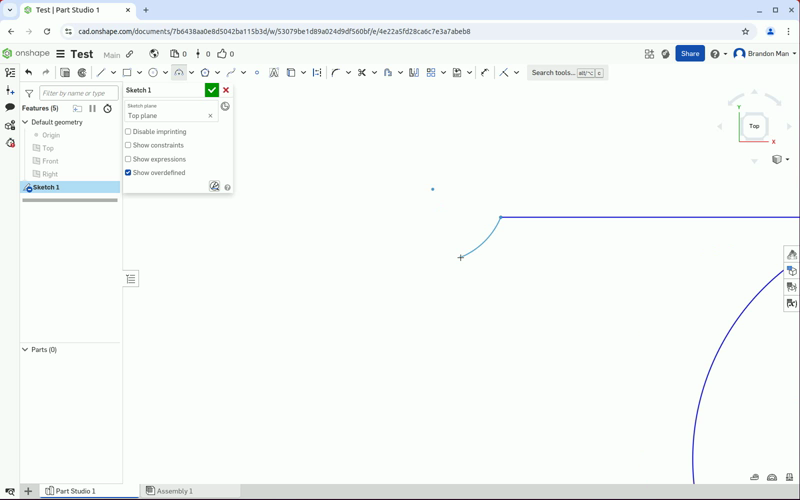
scroll(6)
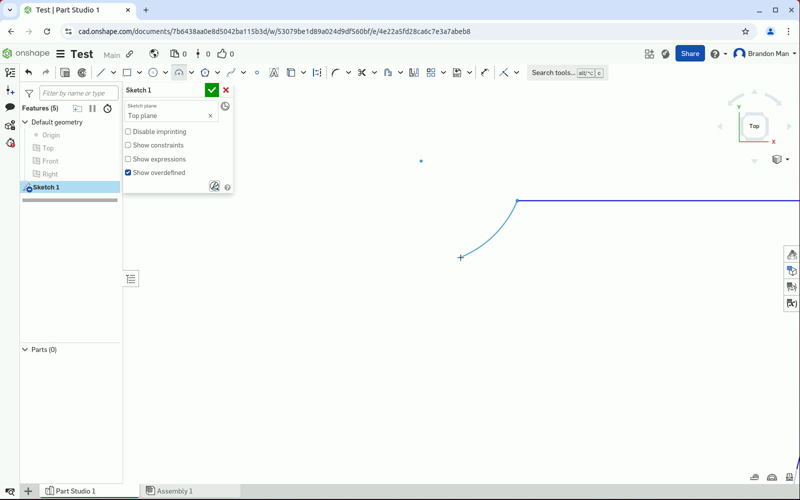
click(460, 257)
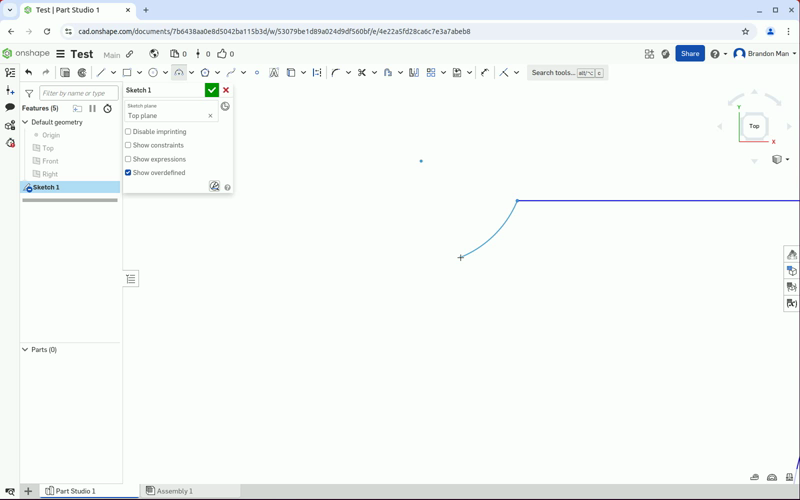
scroll(-6)
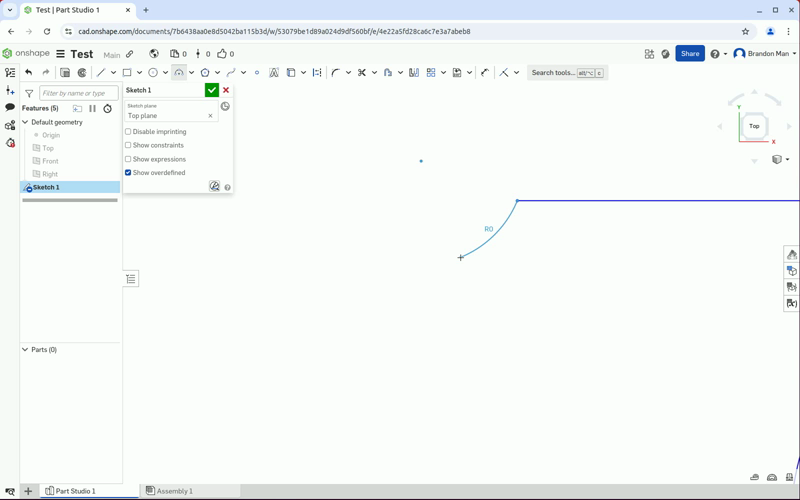
scroll(-6)
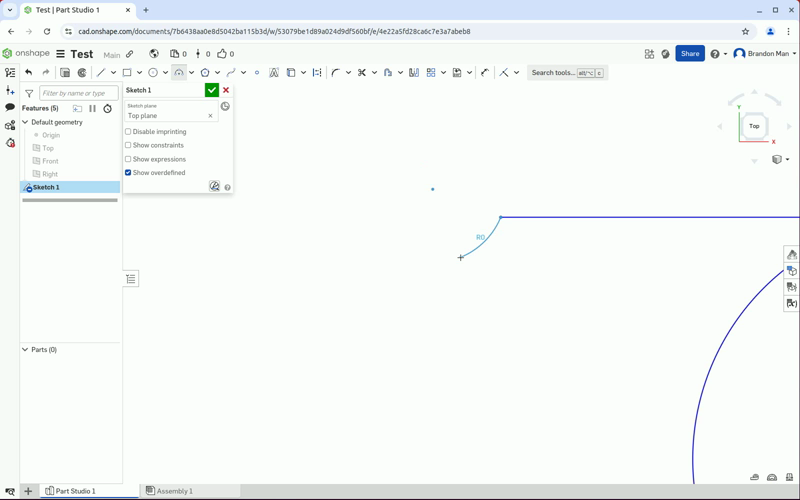
scroll(-6)
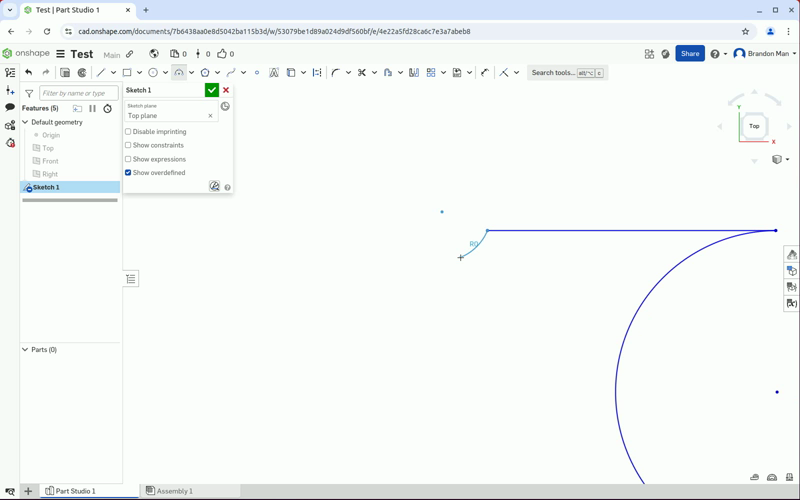
scroll(-6)
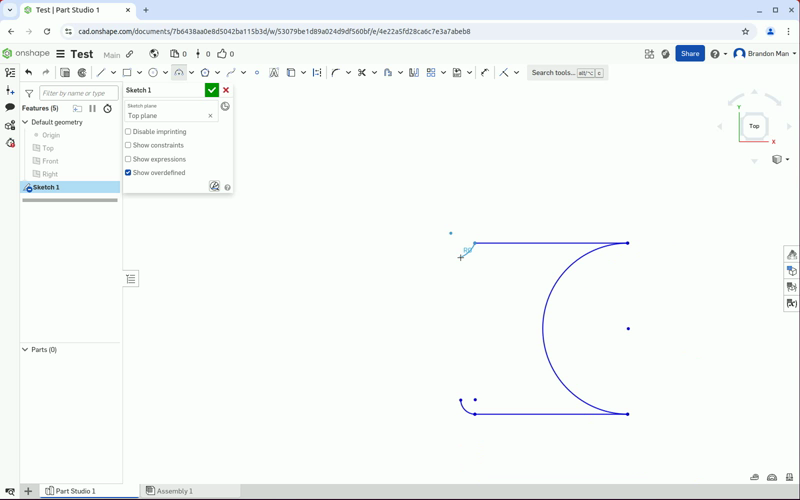
scroll(-6)
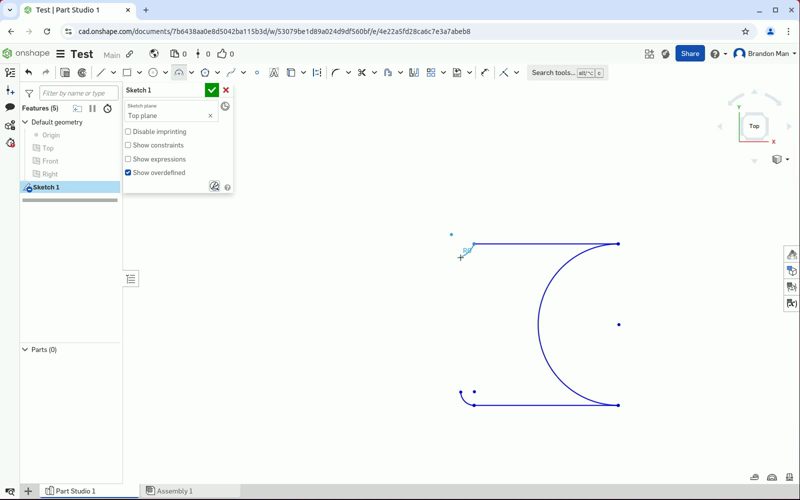
scroll(-6)
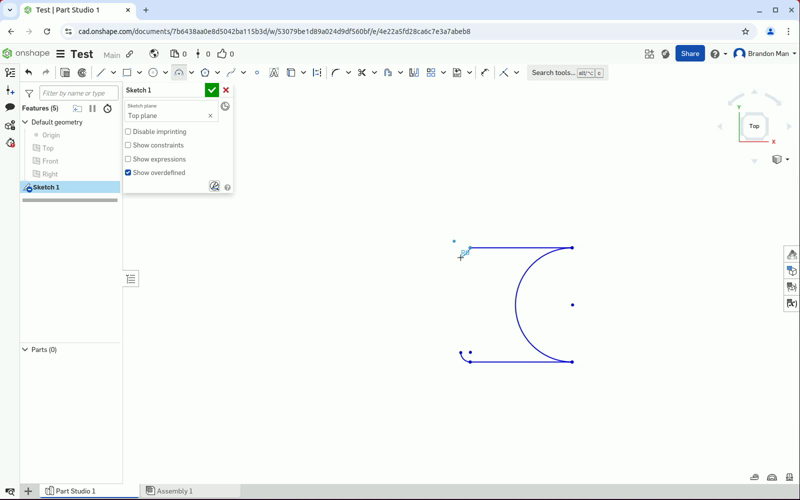
scroll(-6)
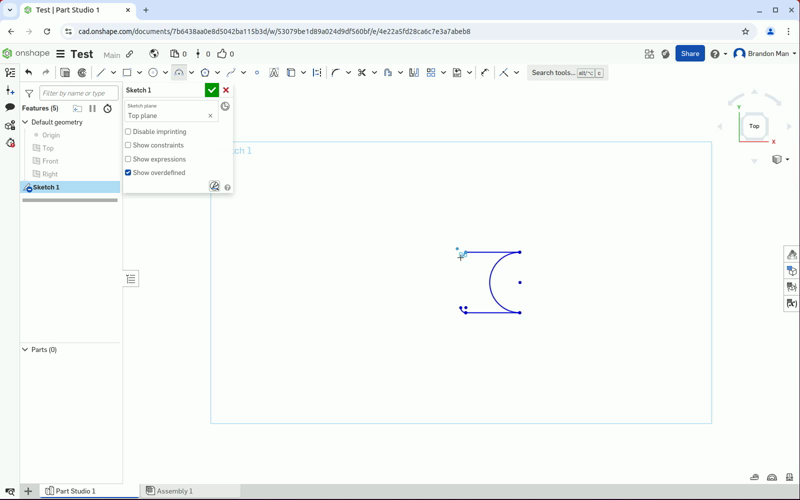
mouse_move(462, 253)
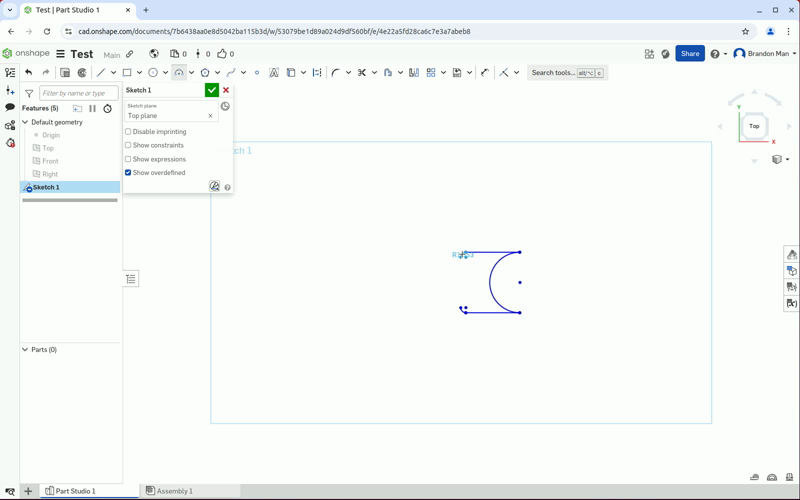
scroll(6)
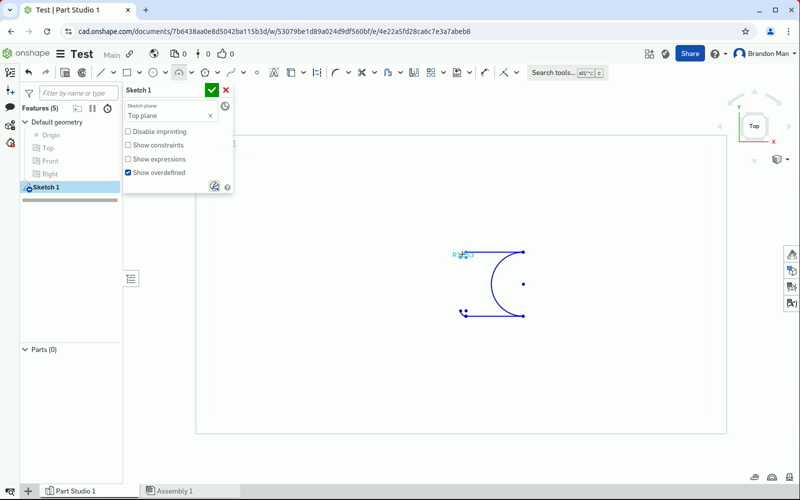
scroll(6)
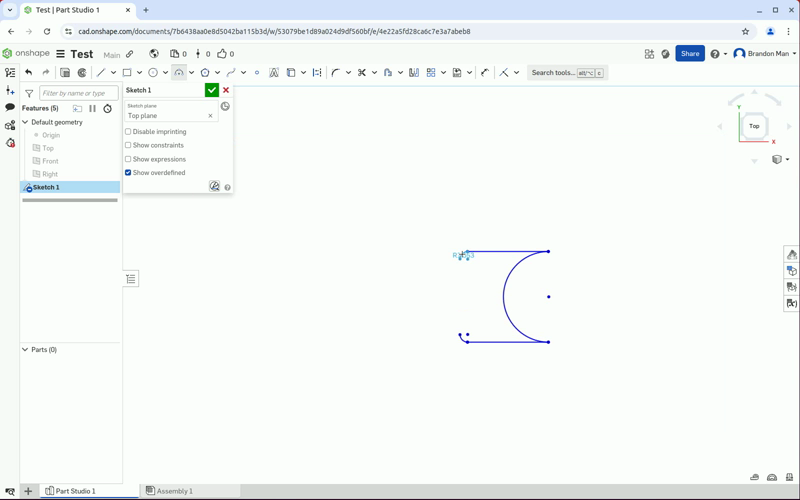
scroll(6)
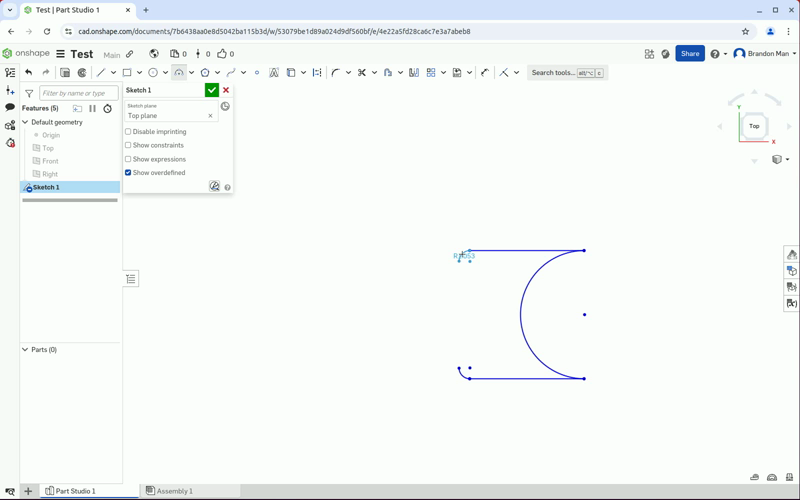
scroll(6)
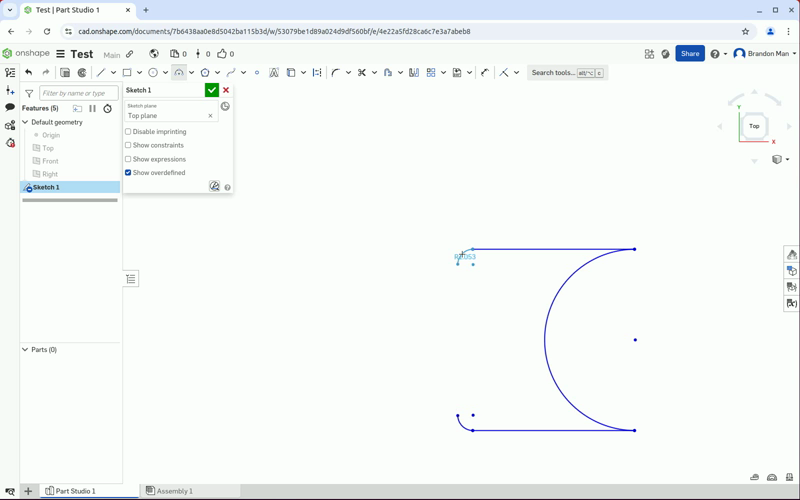
scroll(6)
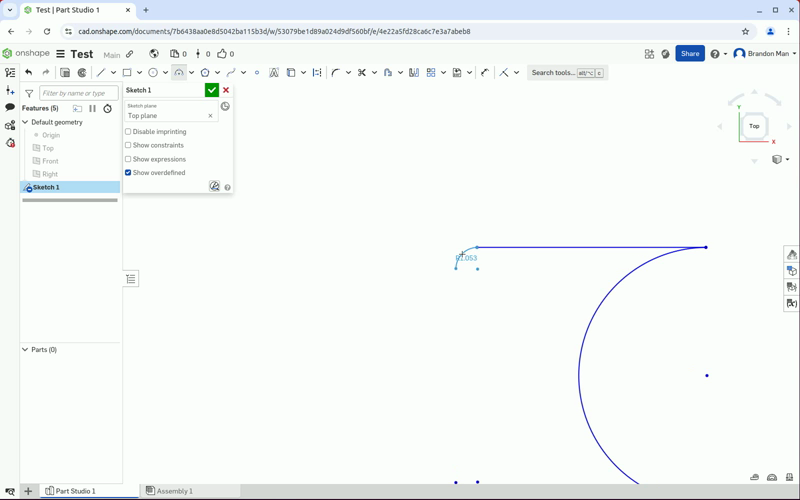
scroll(6)
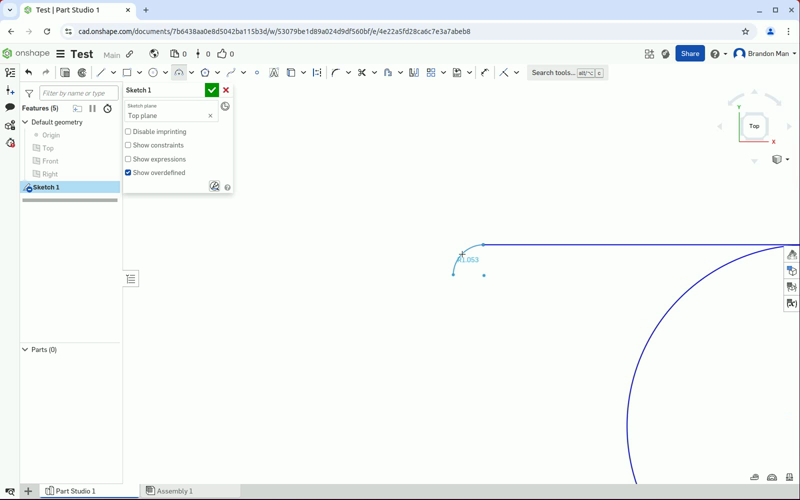
scroll(6)
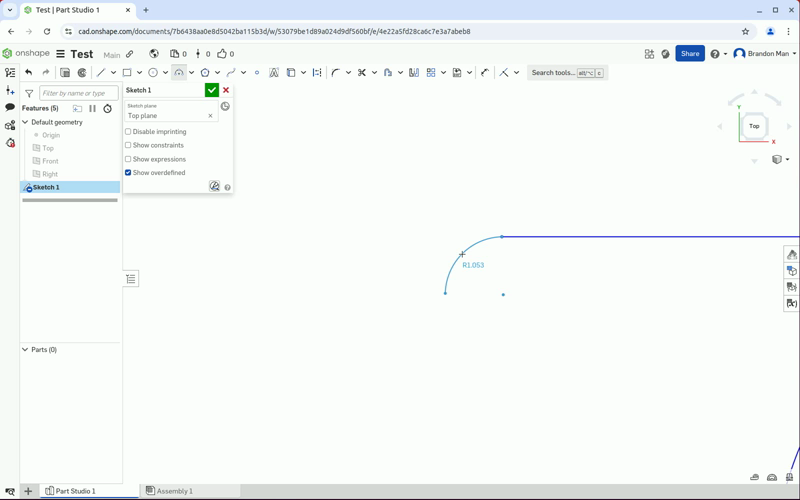
click(462, 253)
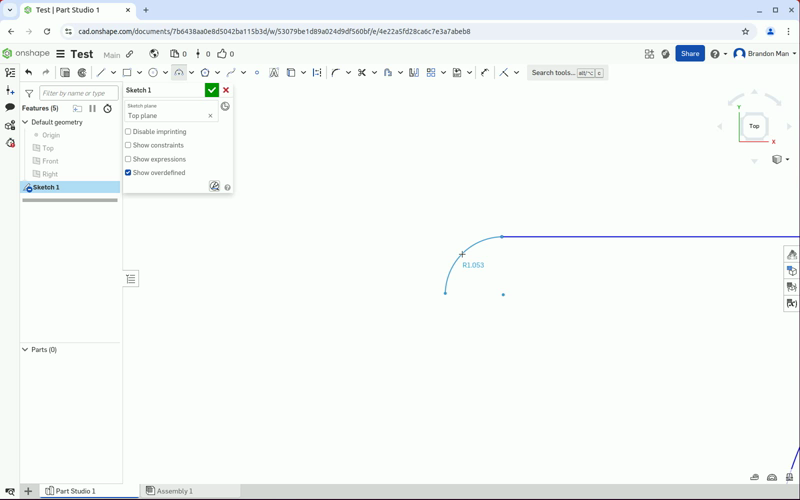
scroll(-6)
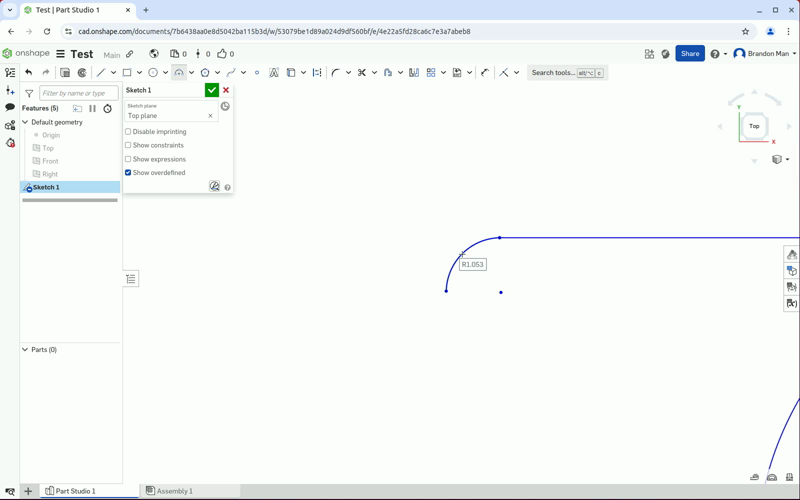
scroll(-6)
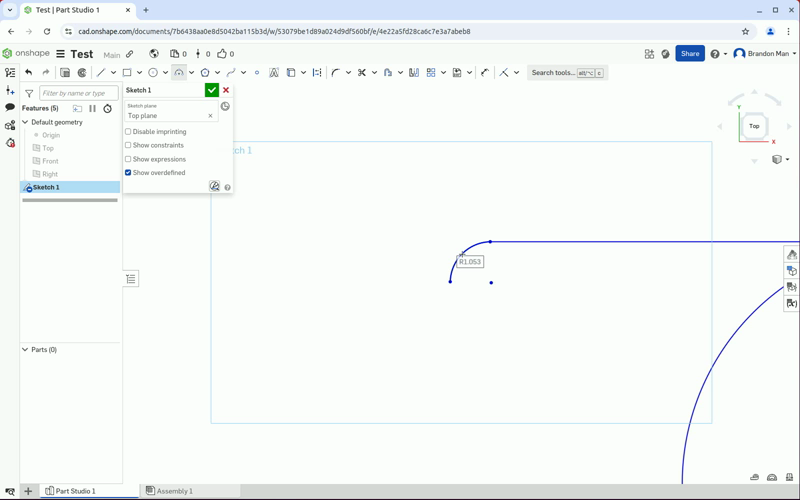
scroll(-6)
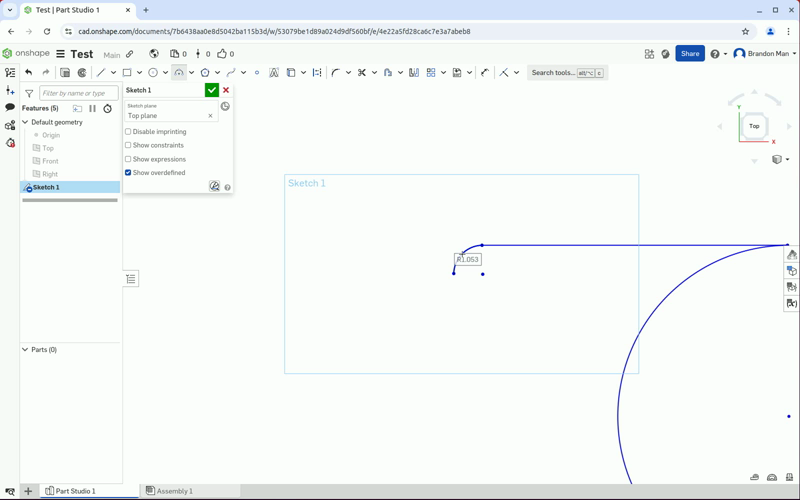
scroll(-6)
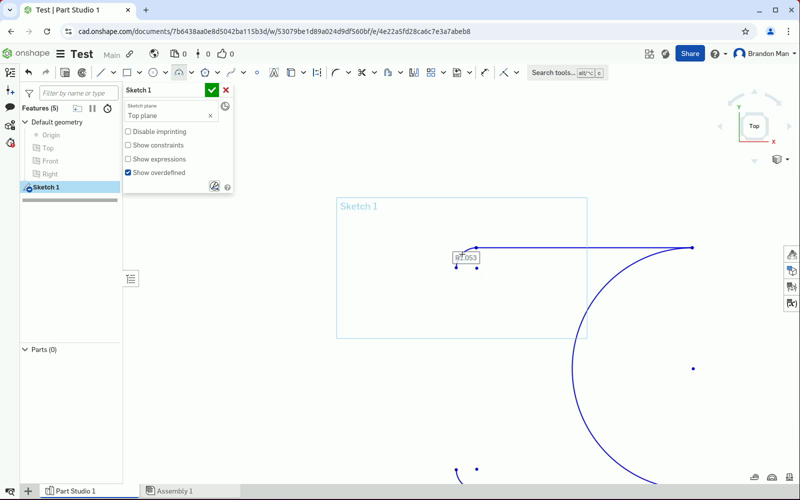
scroll(-6)
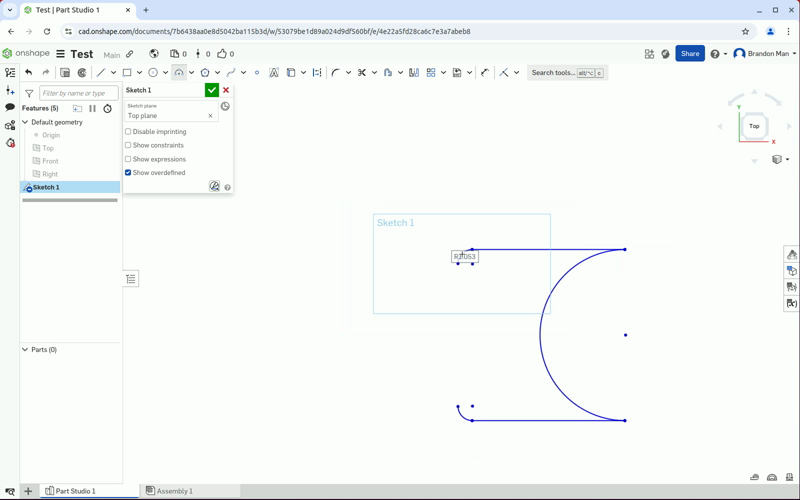
scroll(-6)
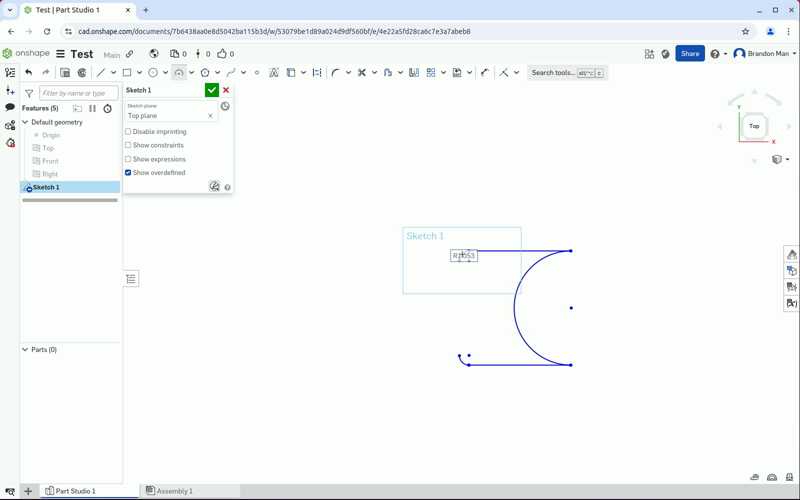
scroll(-6)
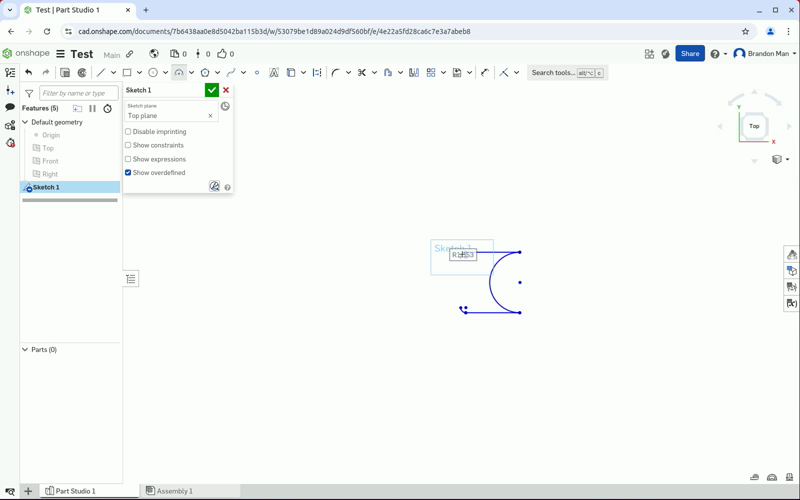
key_up(shift)
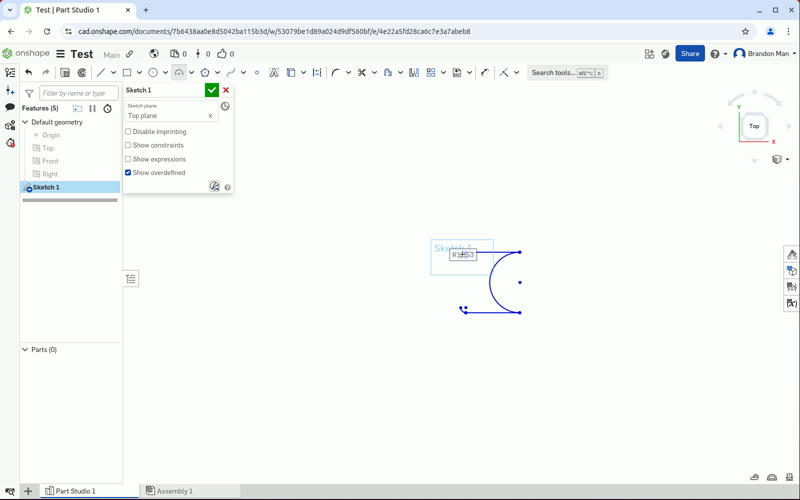
key(esc)
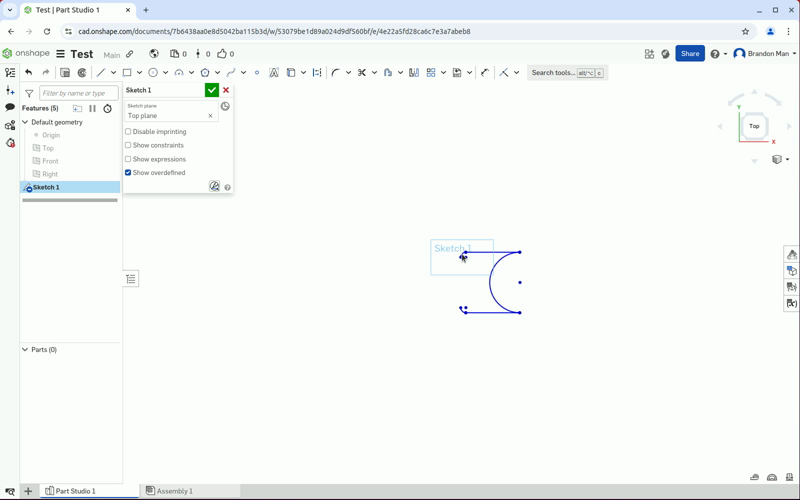
key(l)
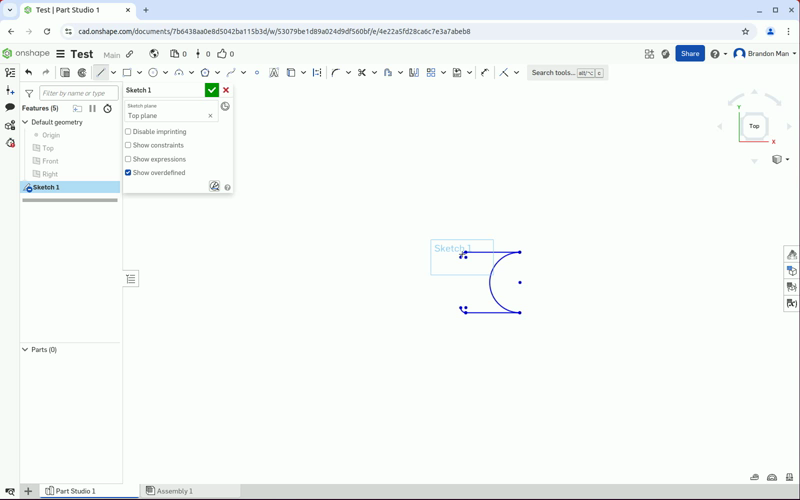
mouse_move(460, 257)
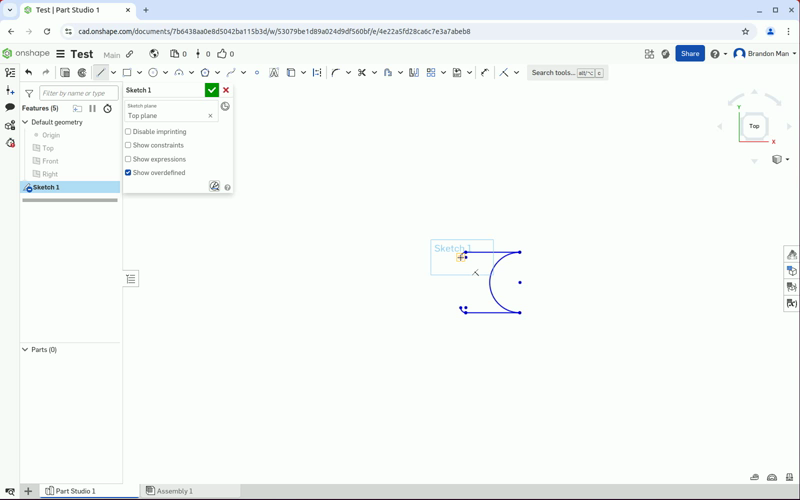
scroll(6)
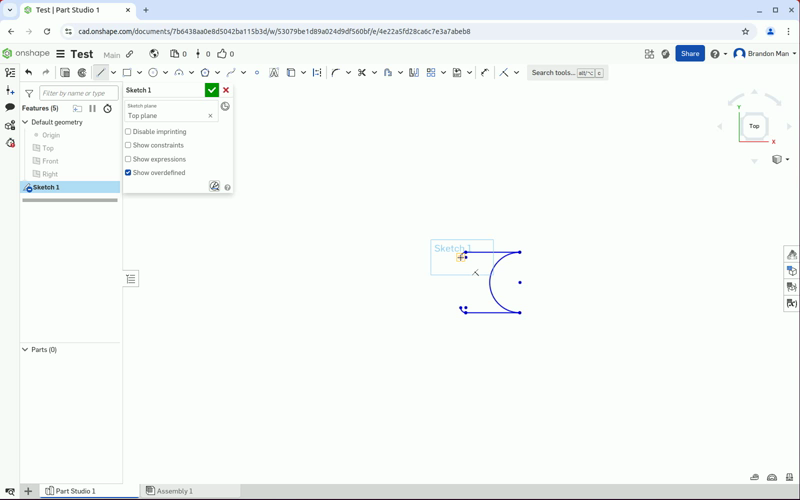
scroll(6)
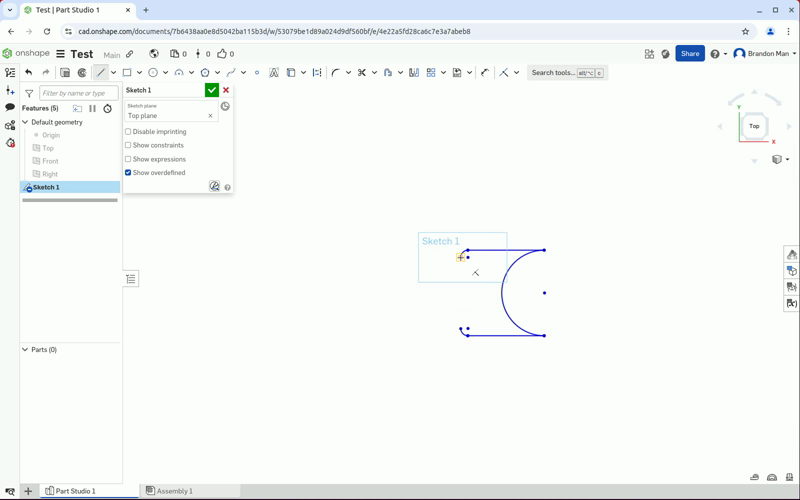
scroll(6)
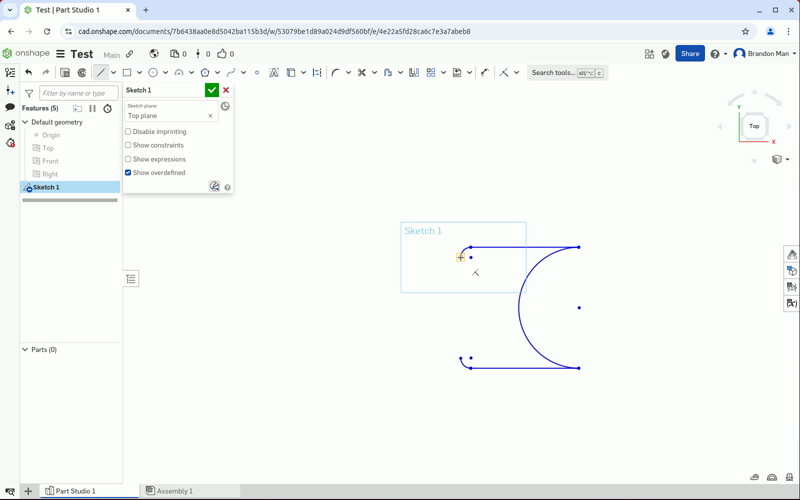
scroll(6)
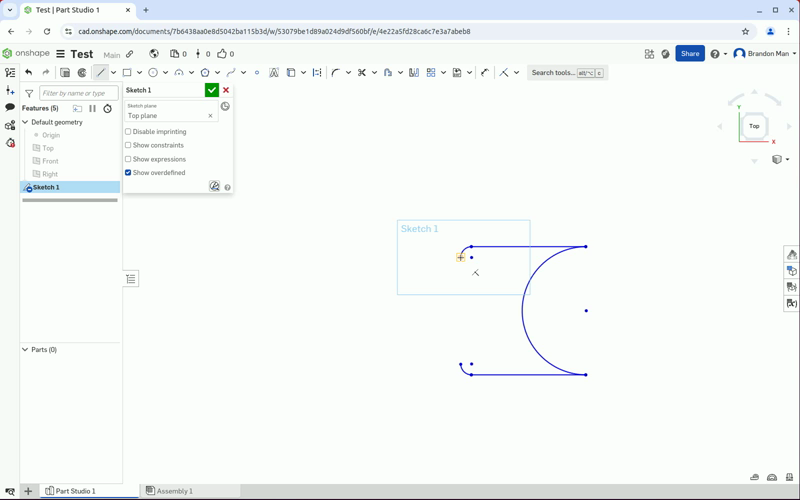
scroll(6)
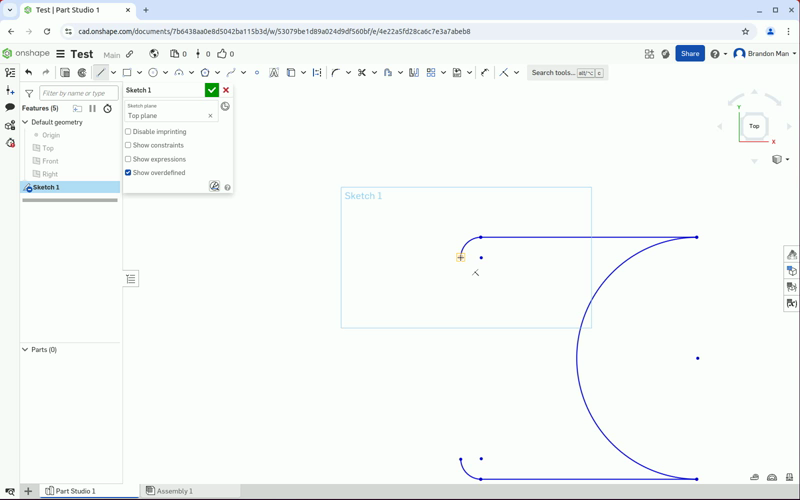
scroll(6)
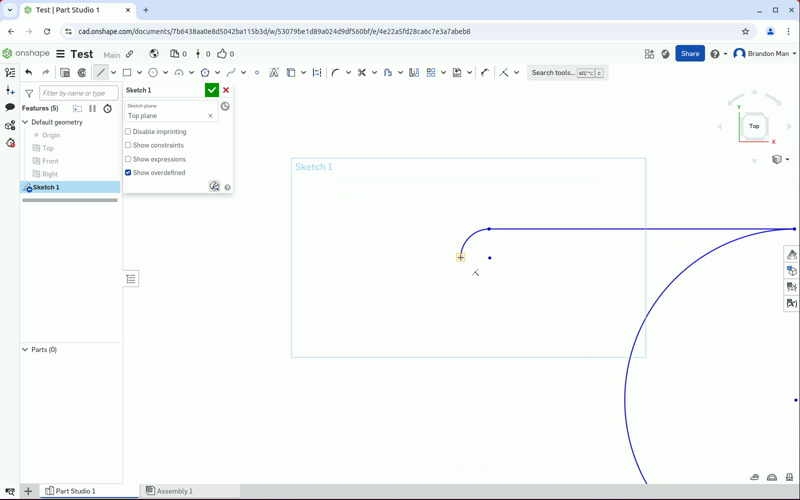
scroll(6)
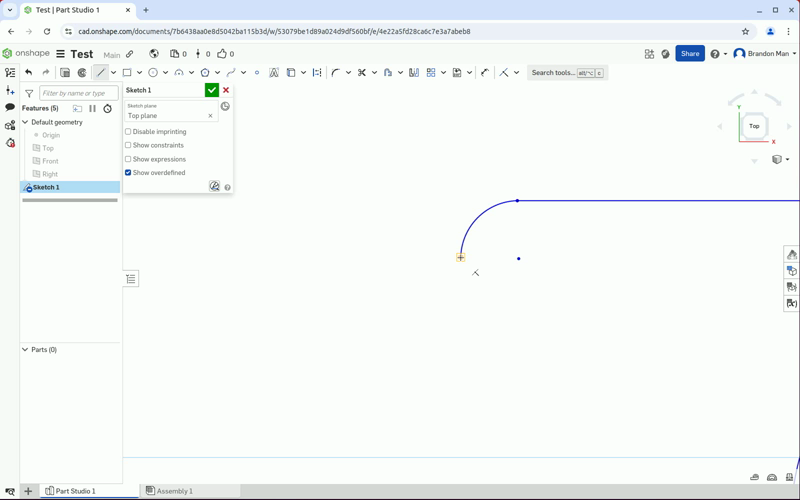
click(460, 257)
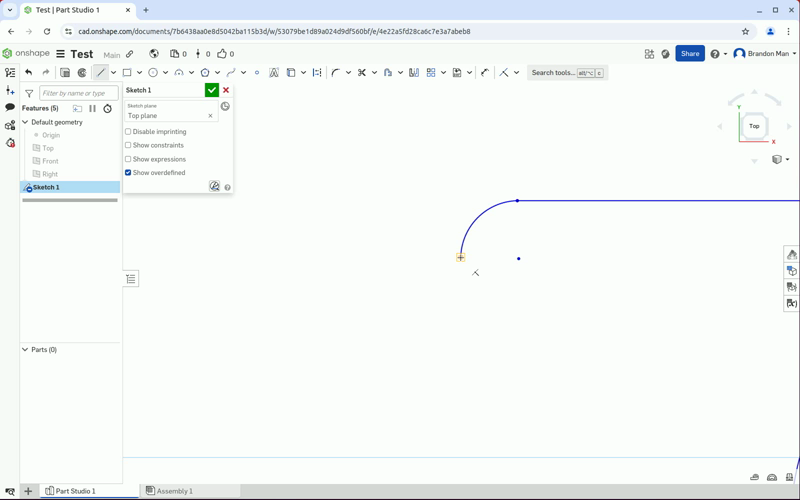
scroll(-6)
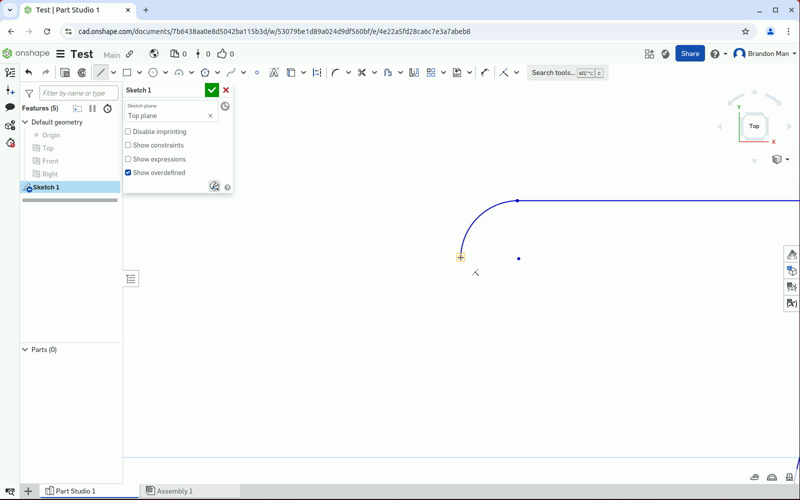
scroll(-6)
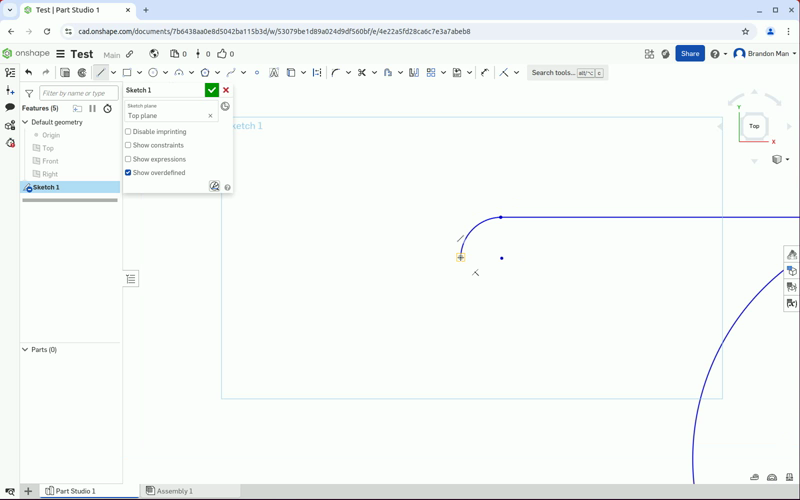
scroll(-6)
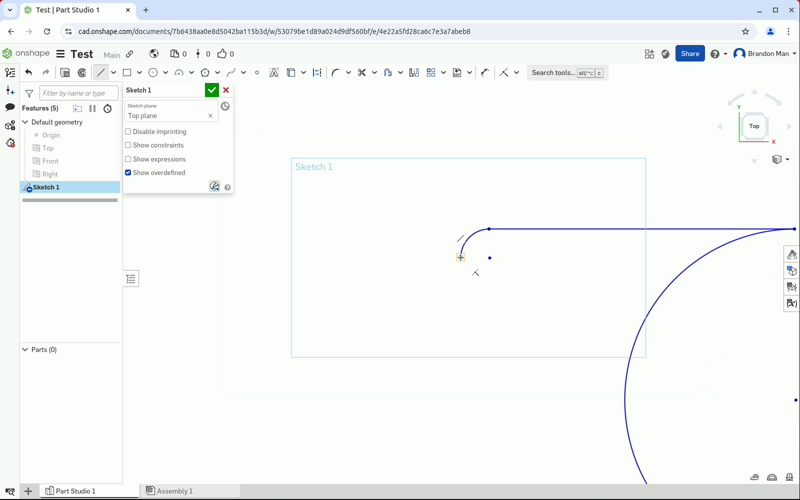
scroll(-6)
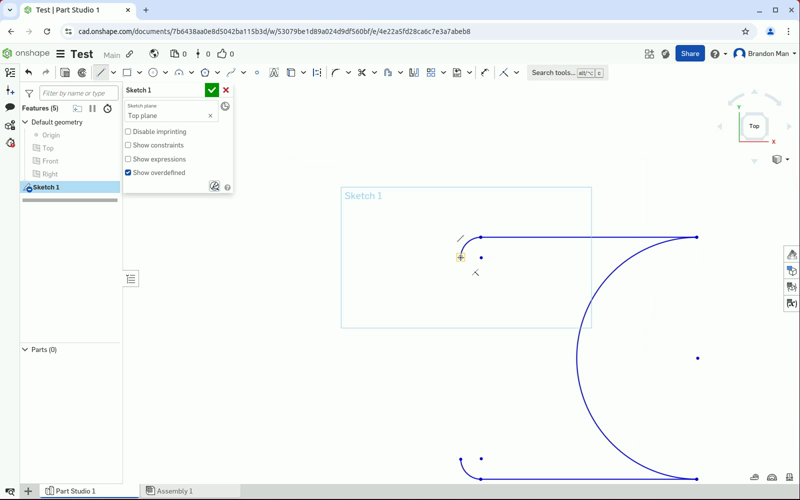
scroll(-6)
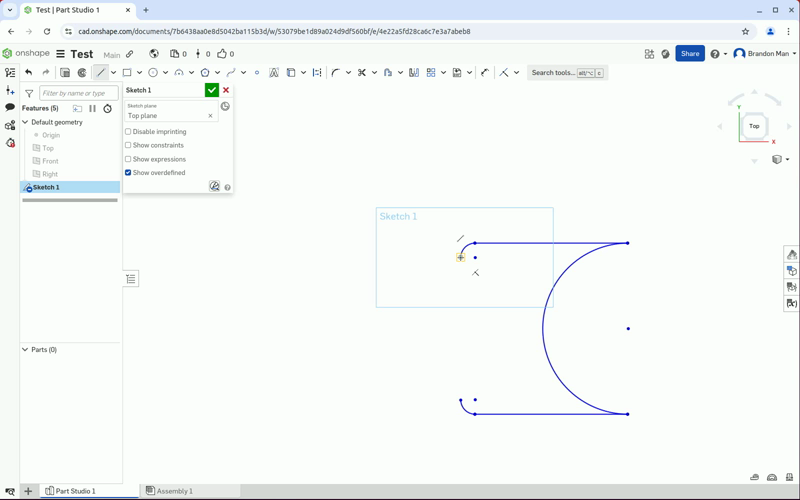
scroll(-6)
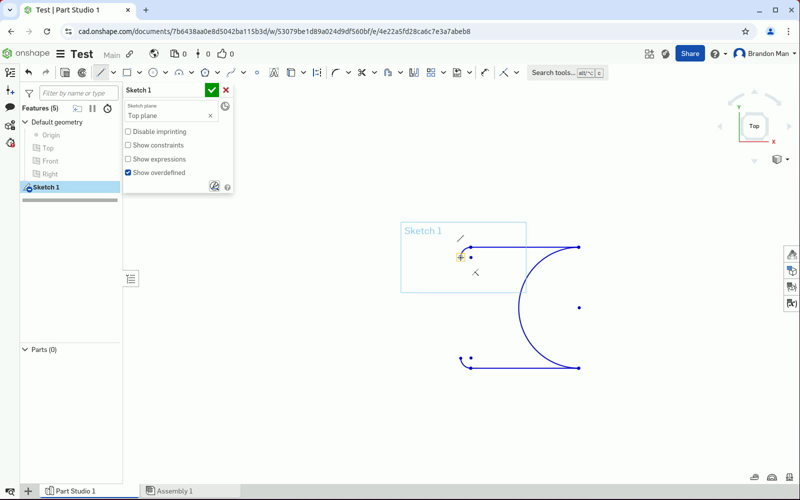
scroll(-6)
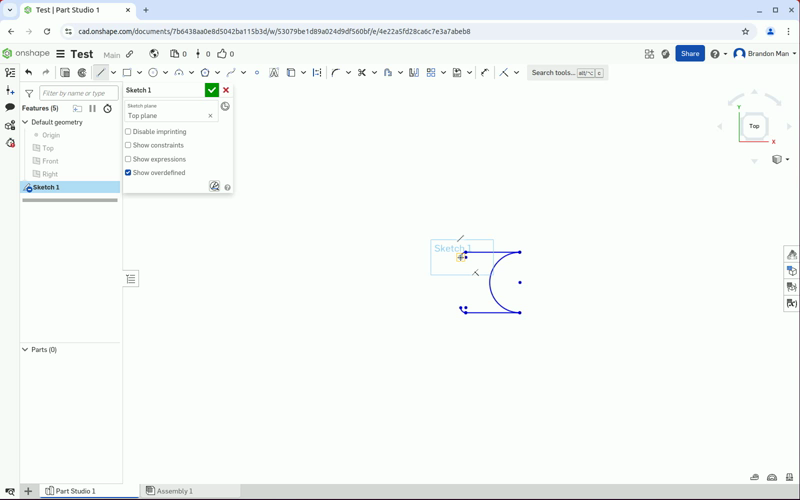
mouse_move(490, 257)
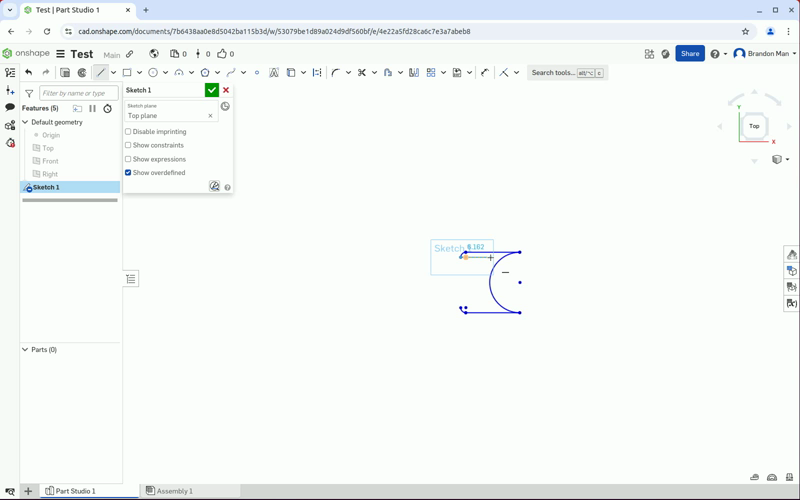
key_down(shift)
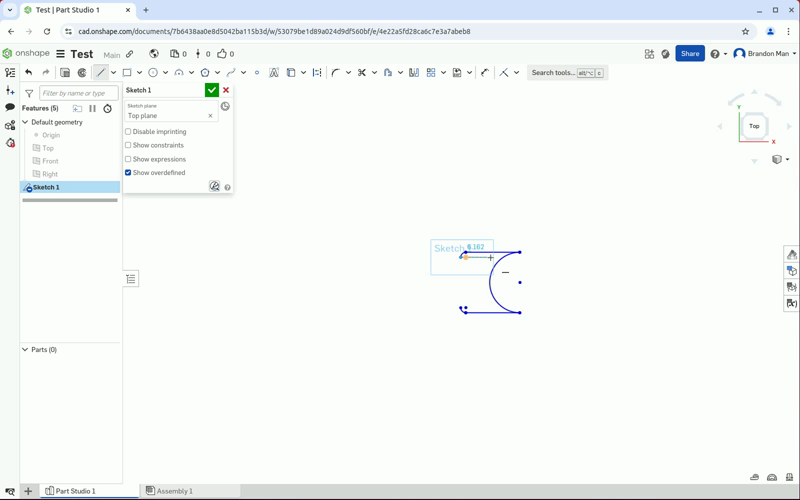
mouse_move(460, 307)
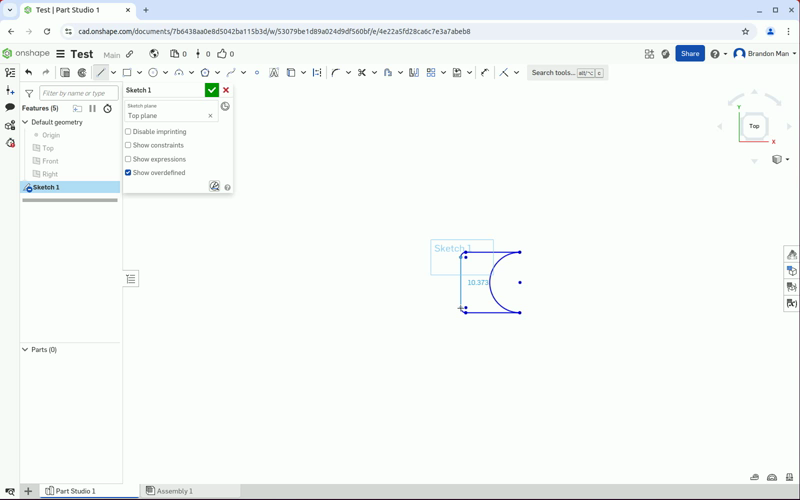
scroll(6)
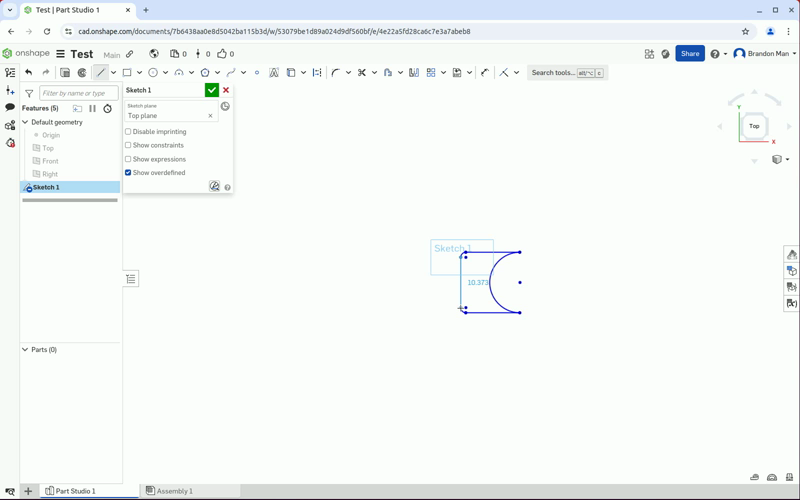
scroll(6)
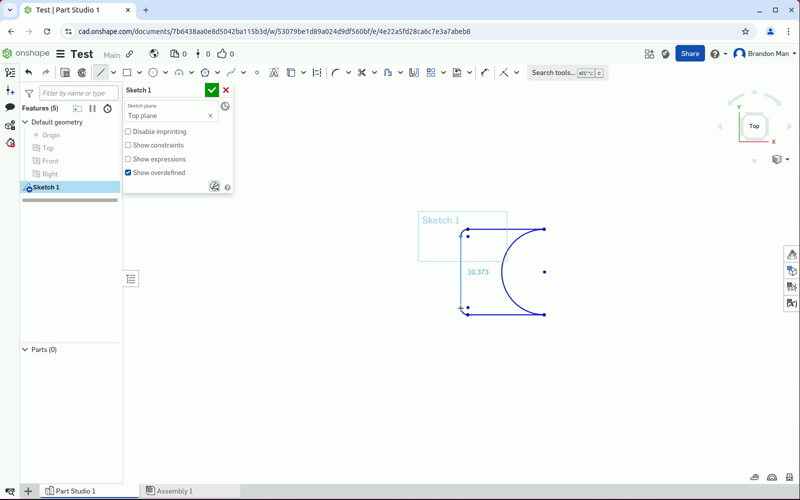
scroll(6)
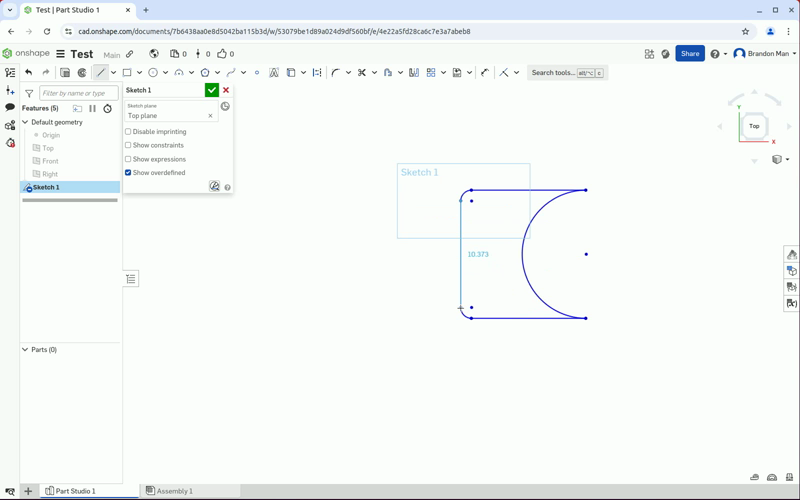
scroll(6)
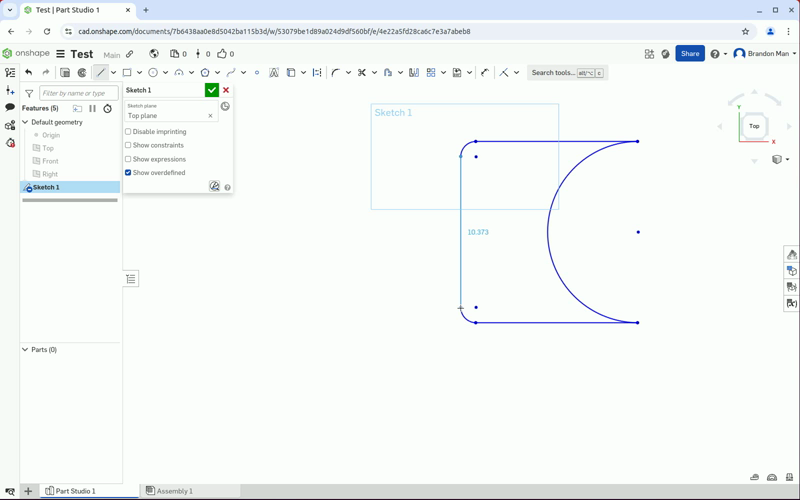
scroll(6)
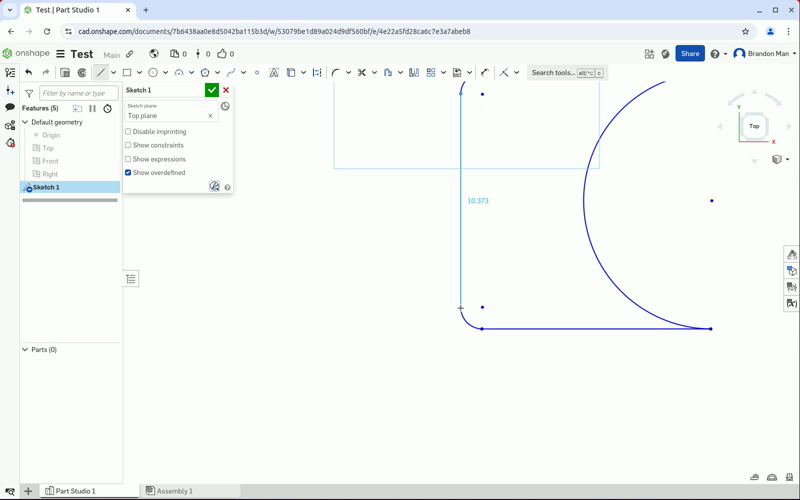
scroll(6)
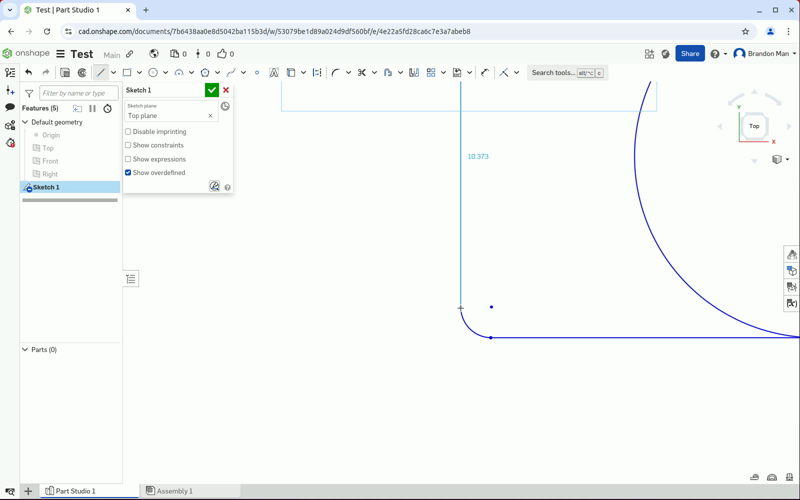
scroll(6)
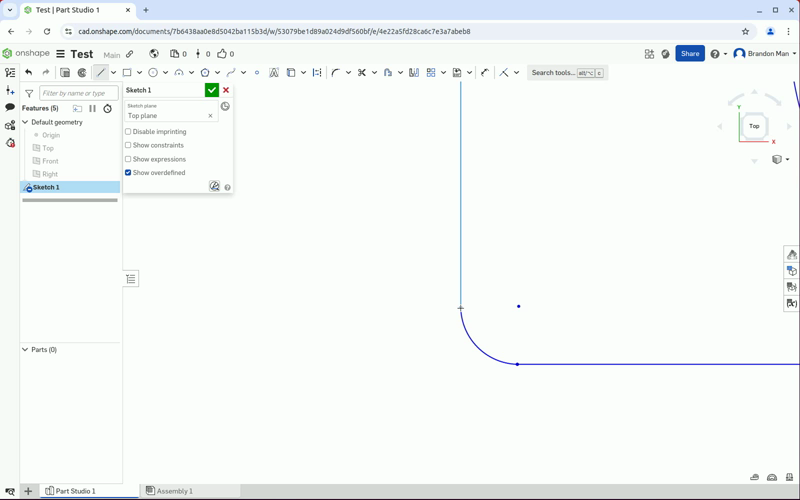
key_up(shift)
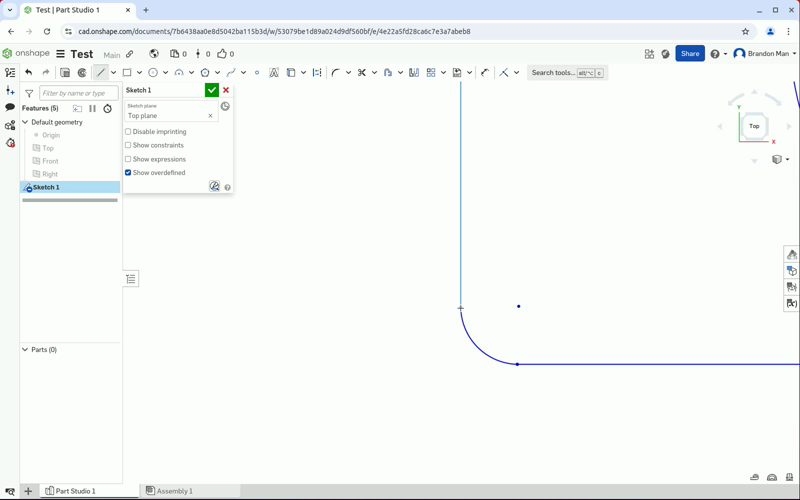
click(460, 307)
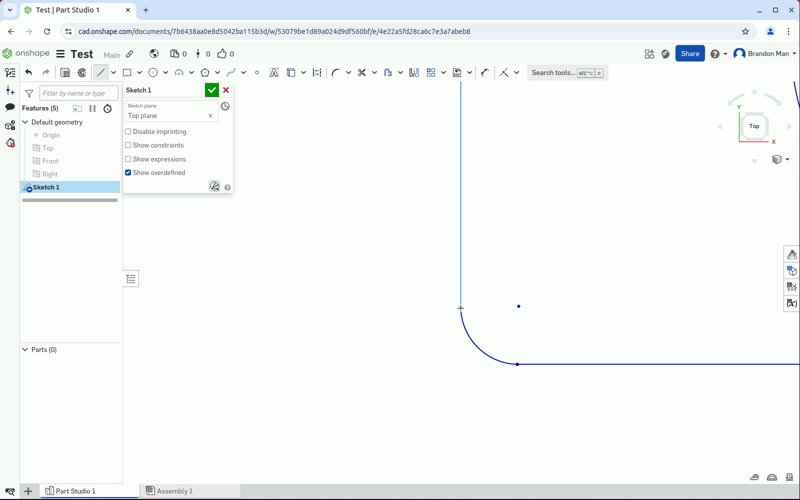
scroll(-6)
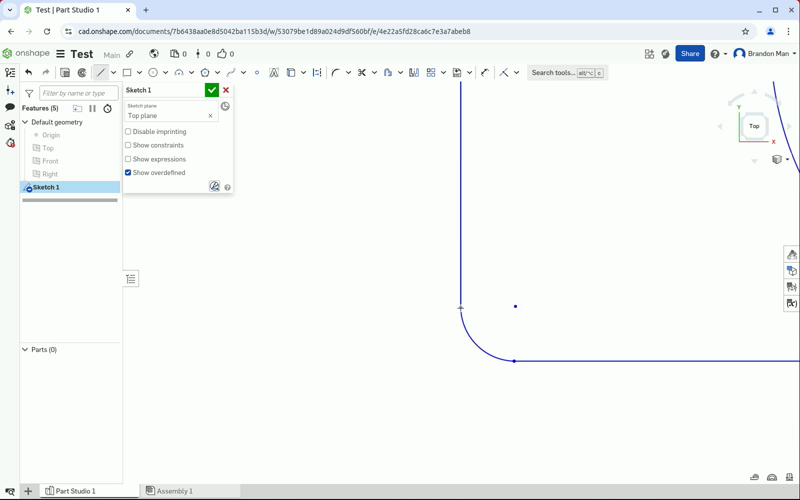
scroll(-6)
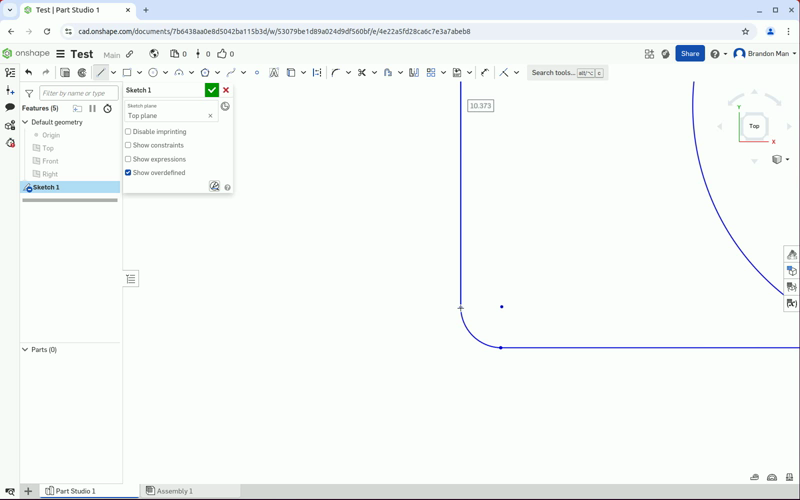
scroll(-6)
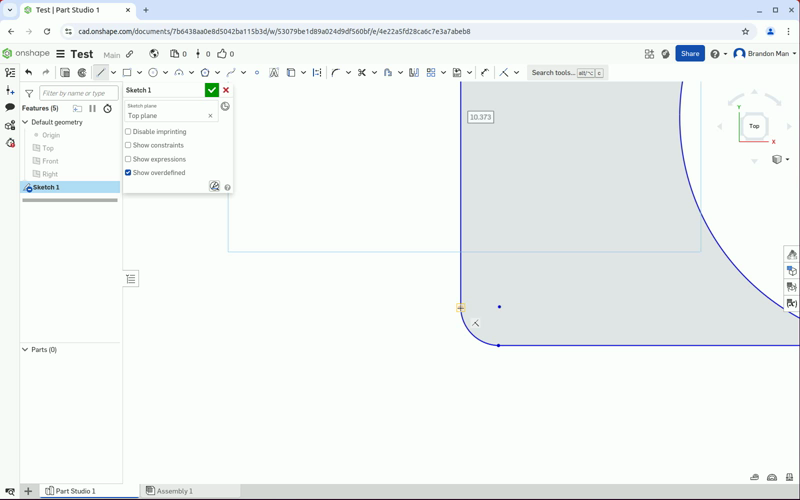
scroll(-6)
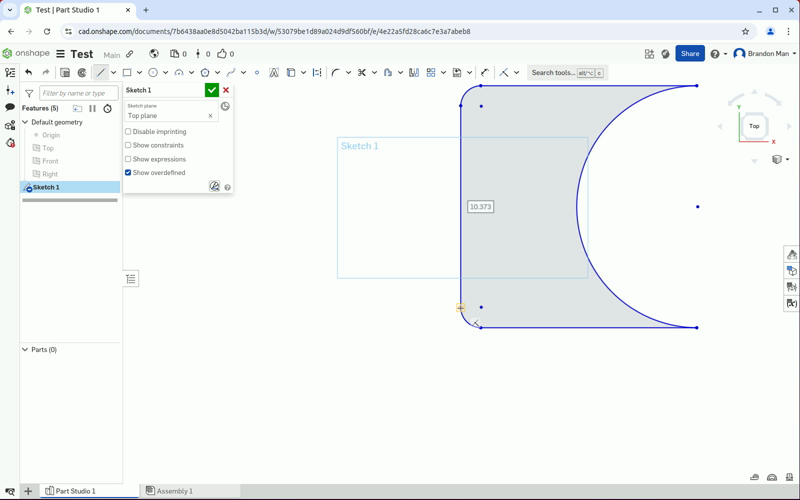
scroll(-6)
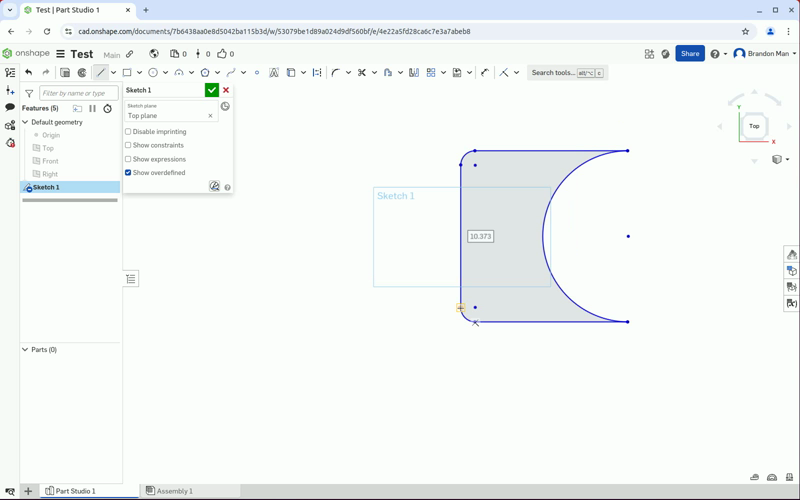
scroll(-6)
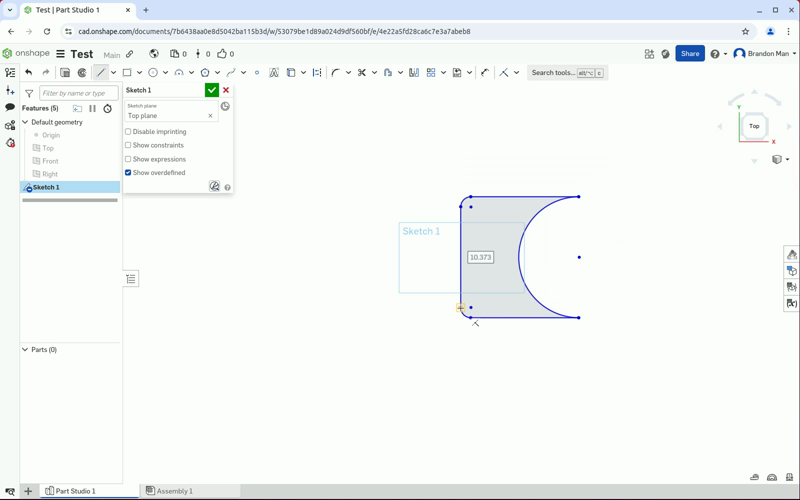
scroll(-6)
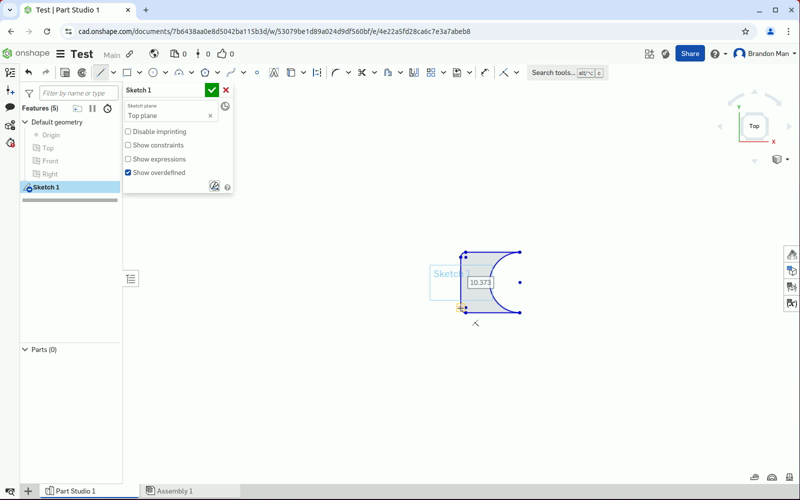
key(esc)
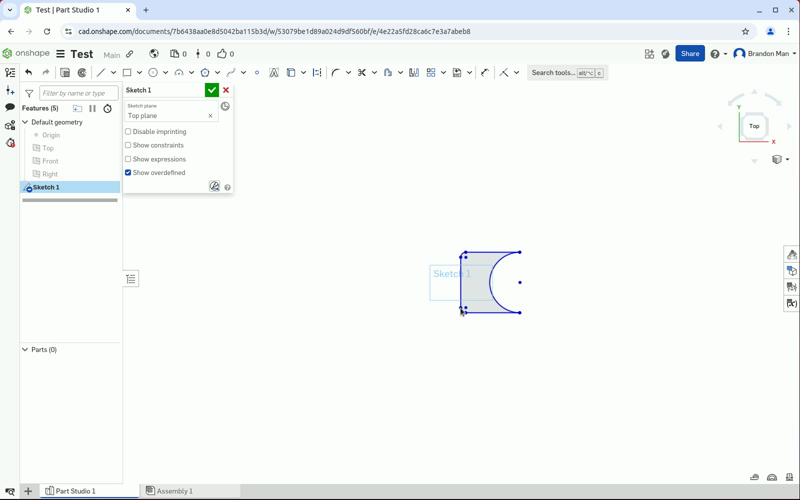
mouse_move(468, 284)
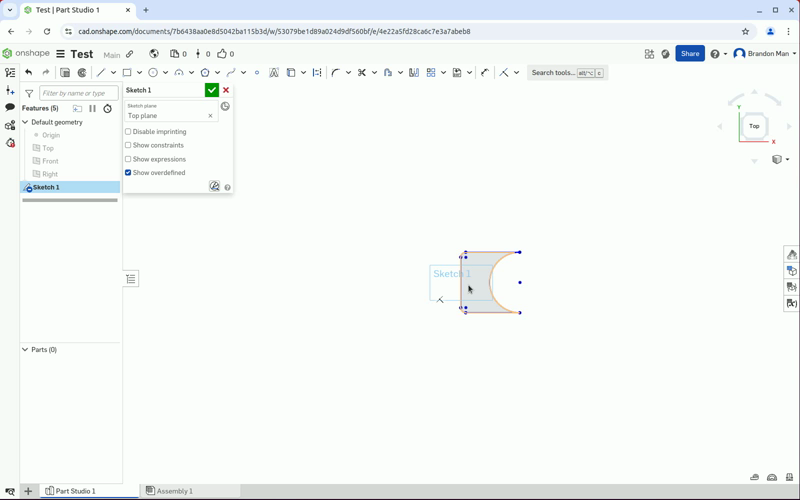
scroll(6)
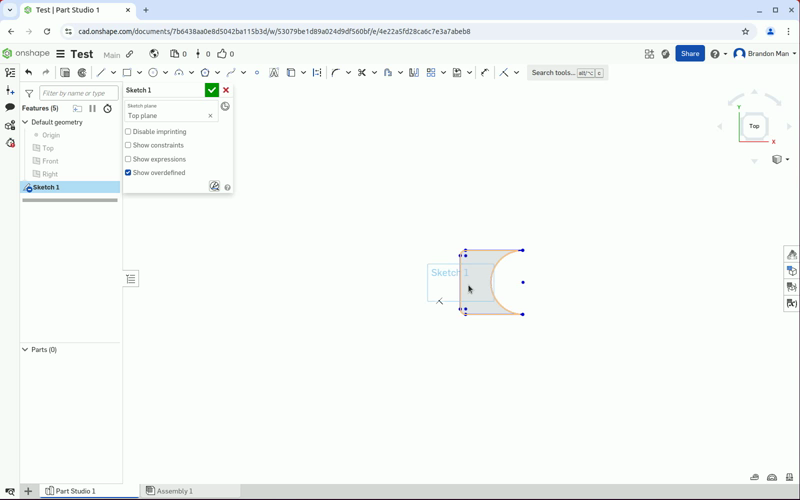
scroll(6)
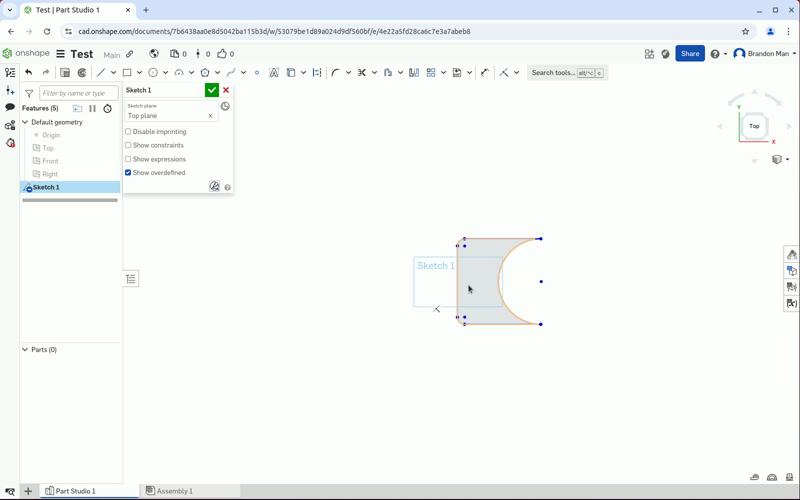
scroll(6)
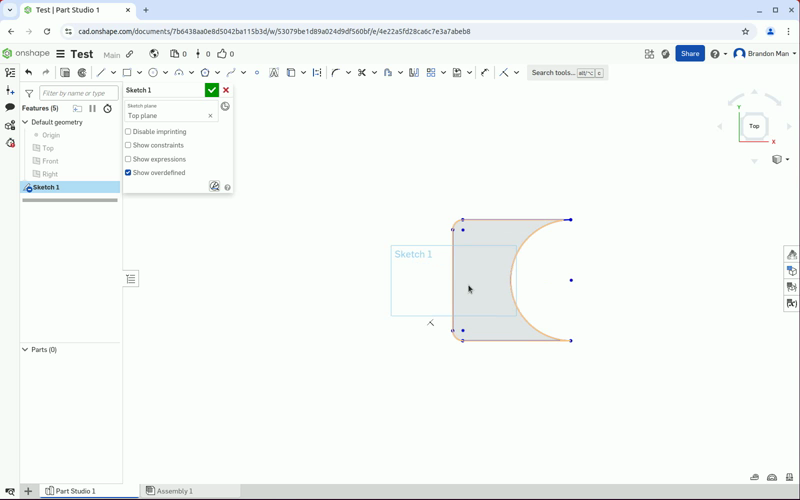
scroll(6)
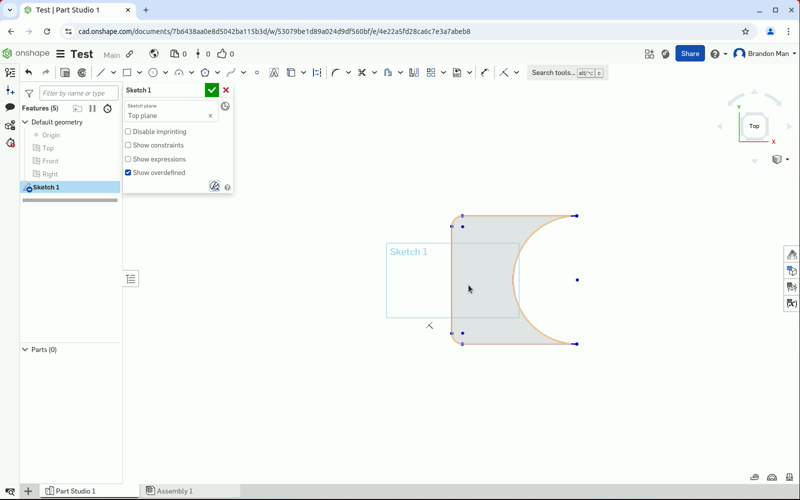
scroll(6)
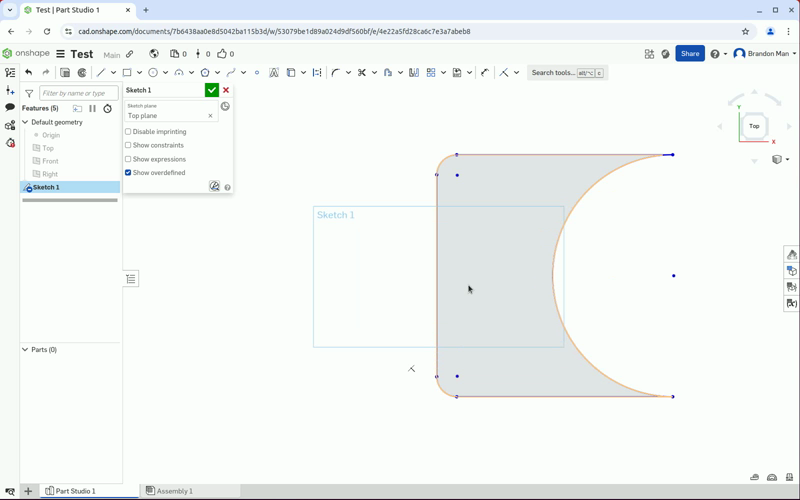
scroll(6)
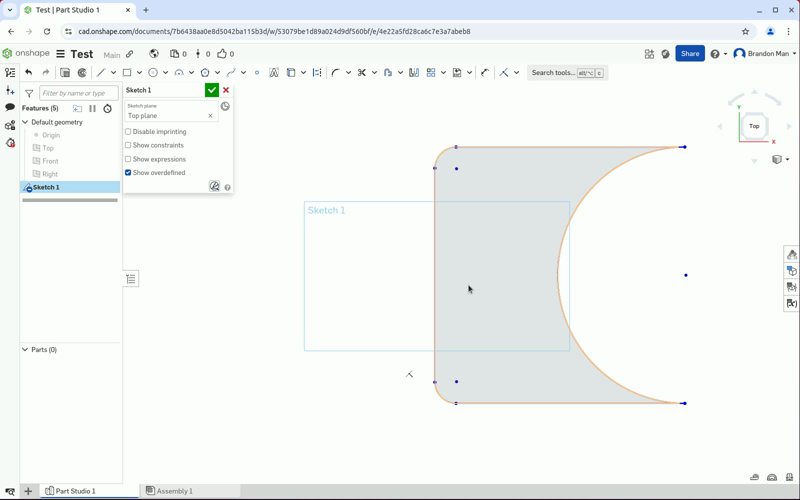
scroll(6)
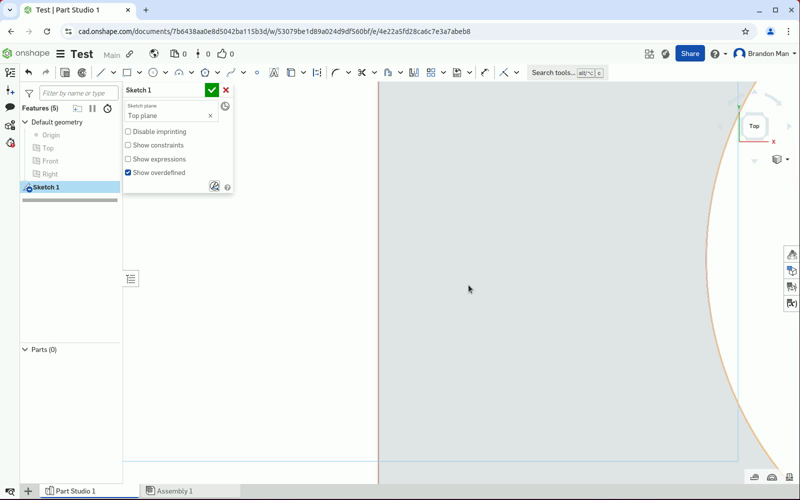
click(468, 284)
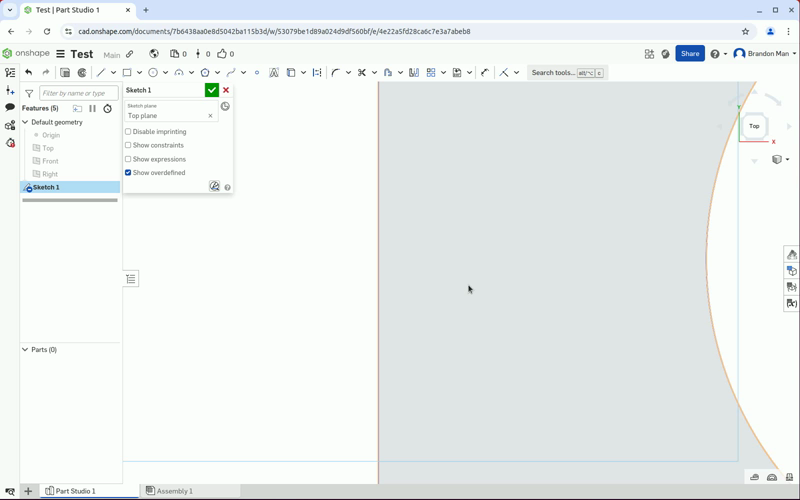
scroll(-6)
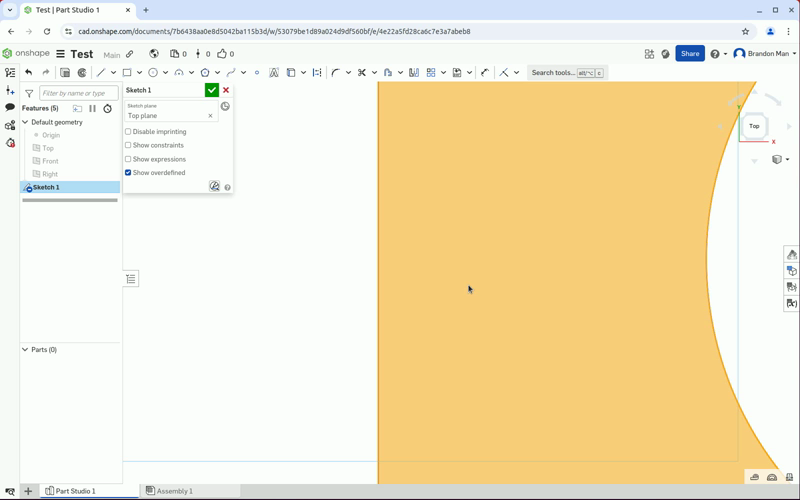
scroll(-6)
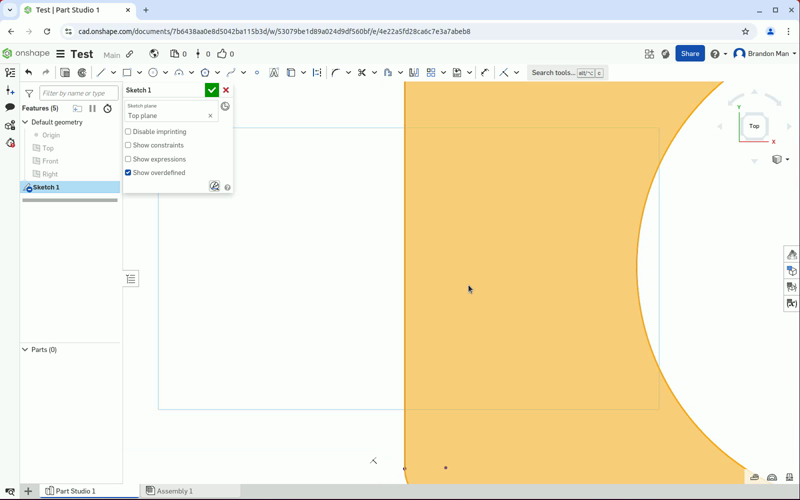
scroll(-6)
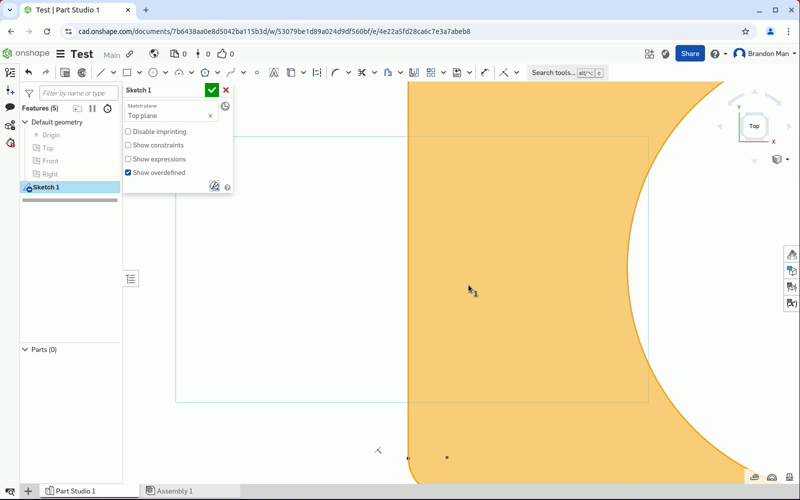
scroll(-6)
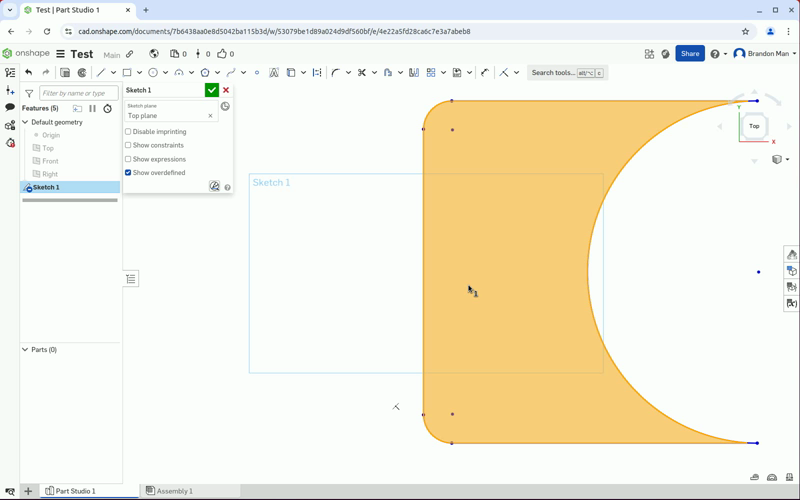
scroll(-6)
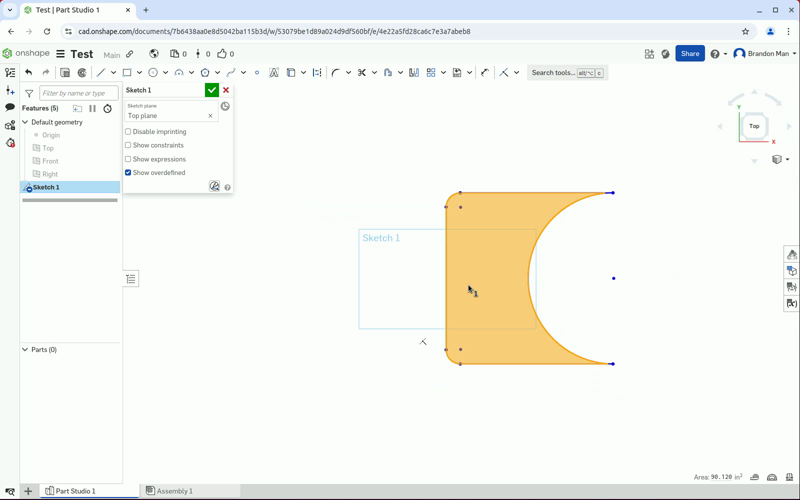
scroll(-6)
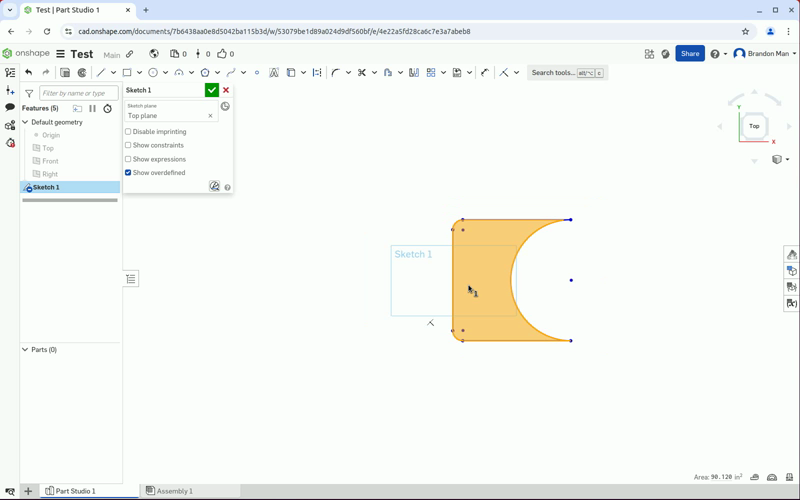
scroll(-6)
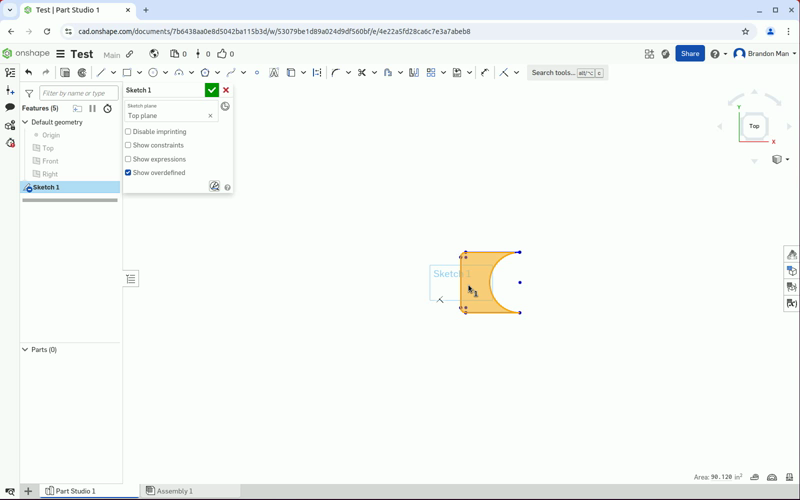
mouse_move(73, 352)
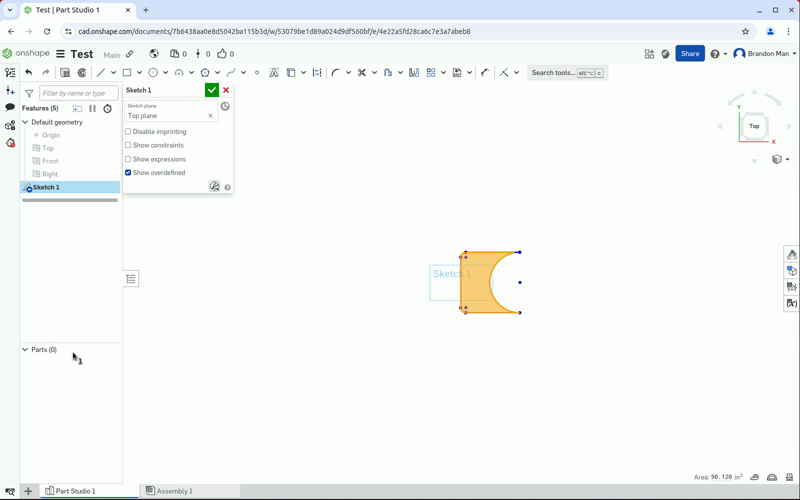
key(shift+y)
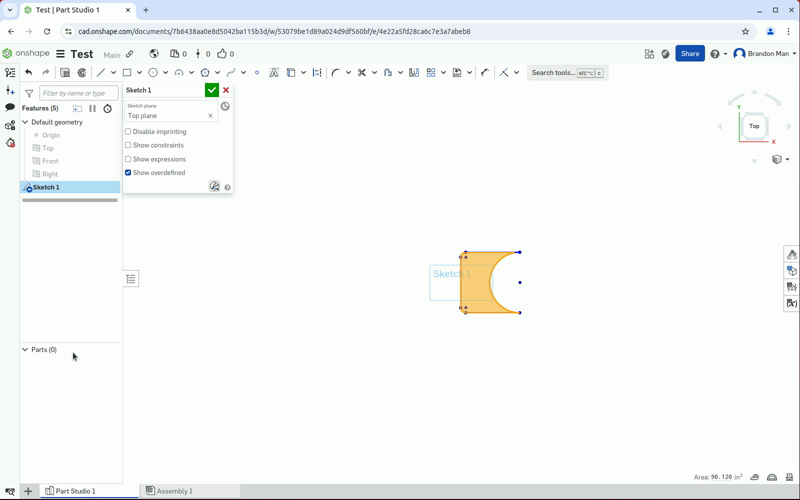
key(shift+e)
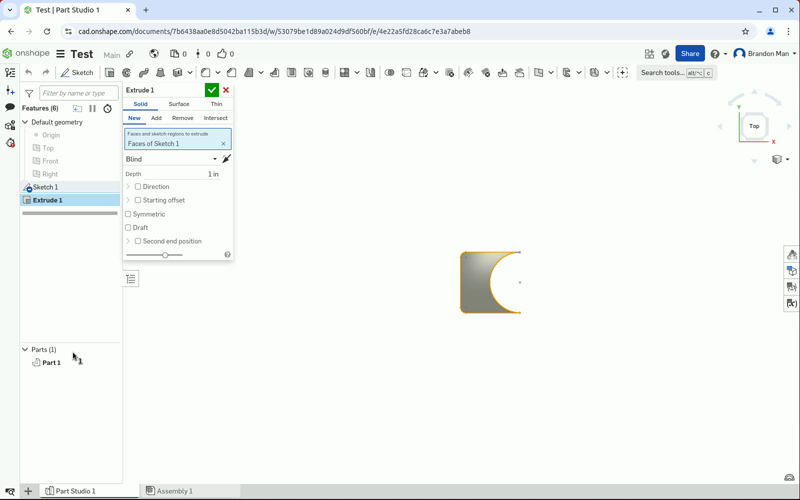
mouse_move(143, 106)
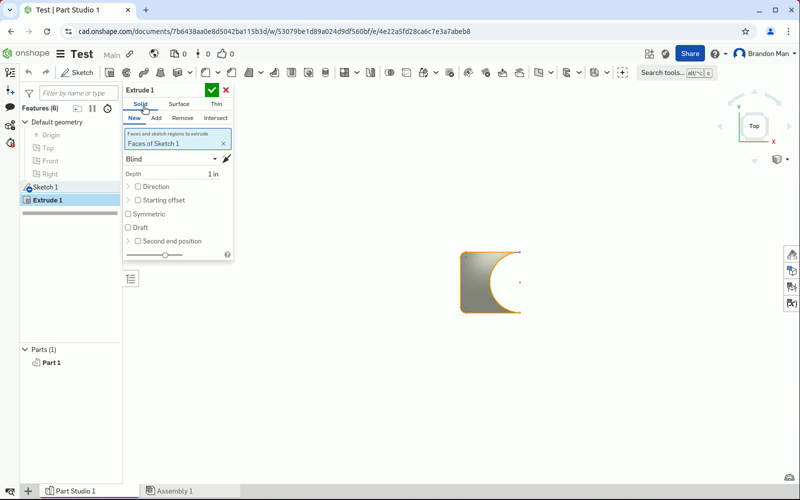
click(143, 106)
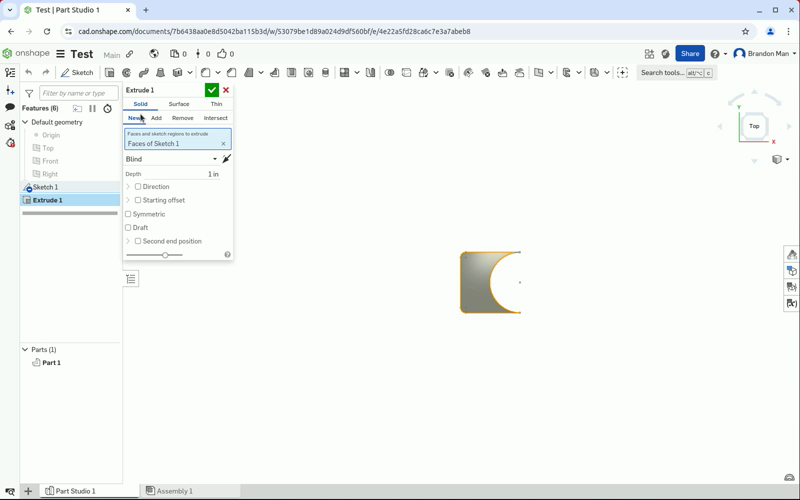
mouse_move(137, 120)
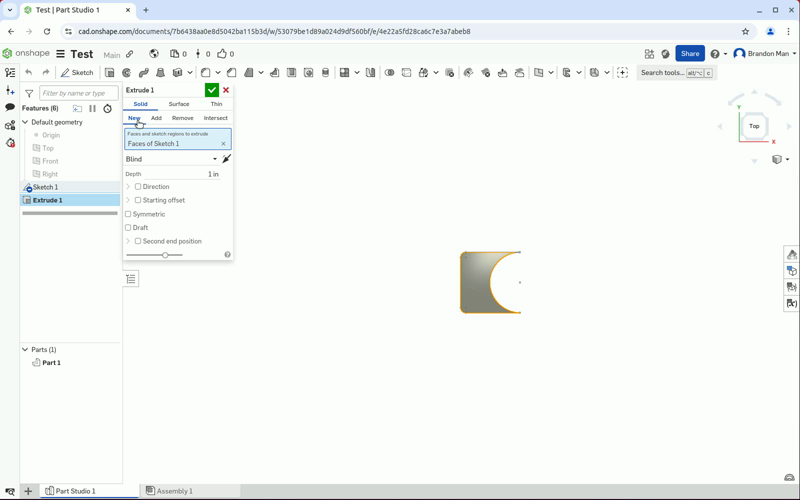
click(137, 120)
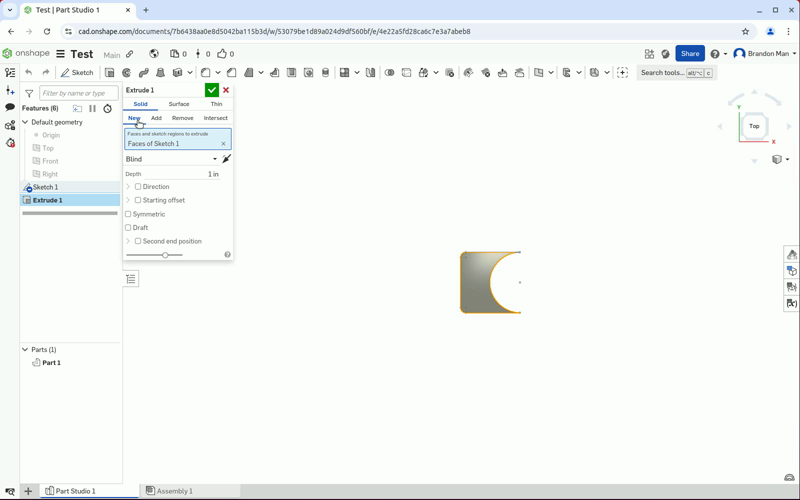
key(tab, 4)
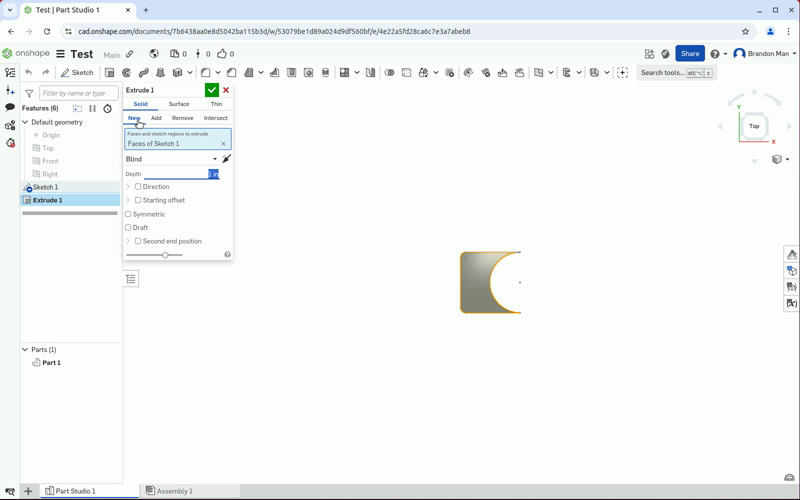
text(46.216)
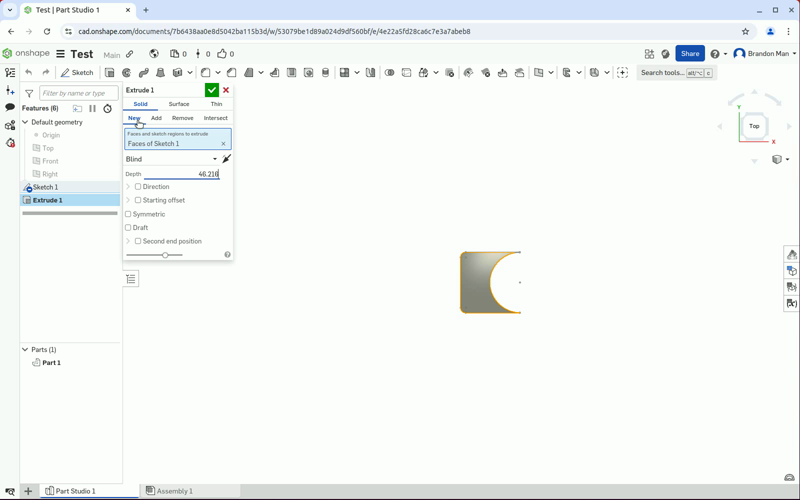
key(tab, 3)
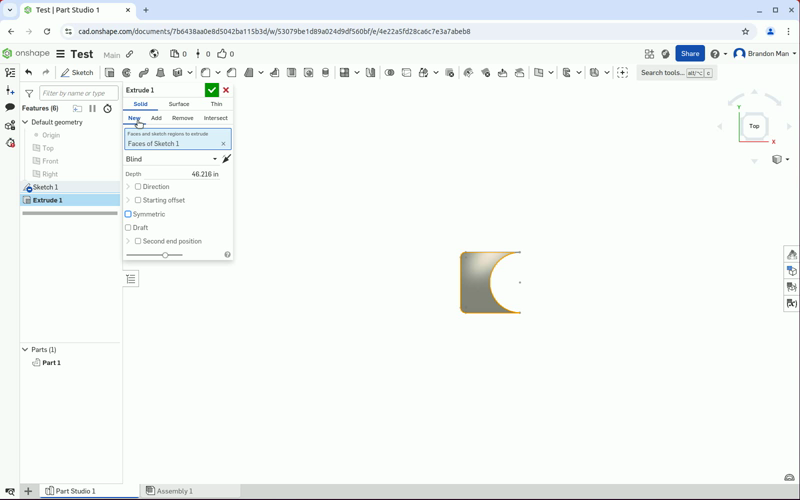
key(space)
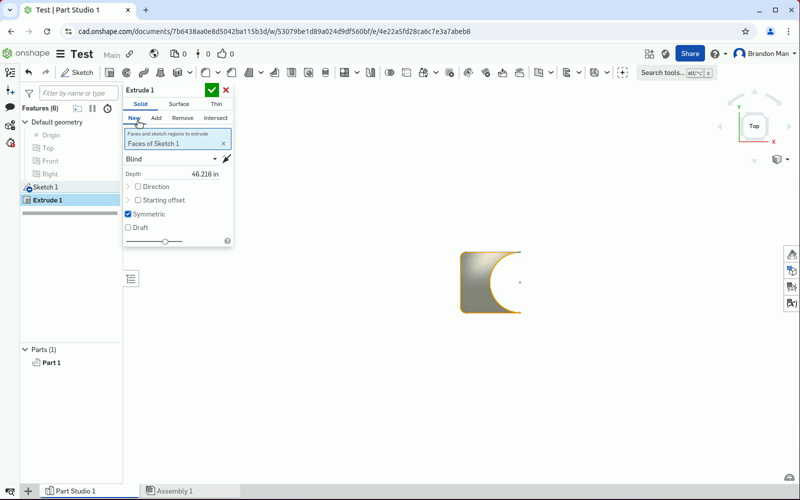
key(enter)
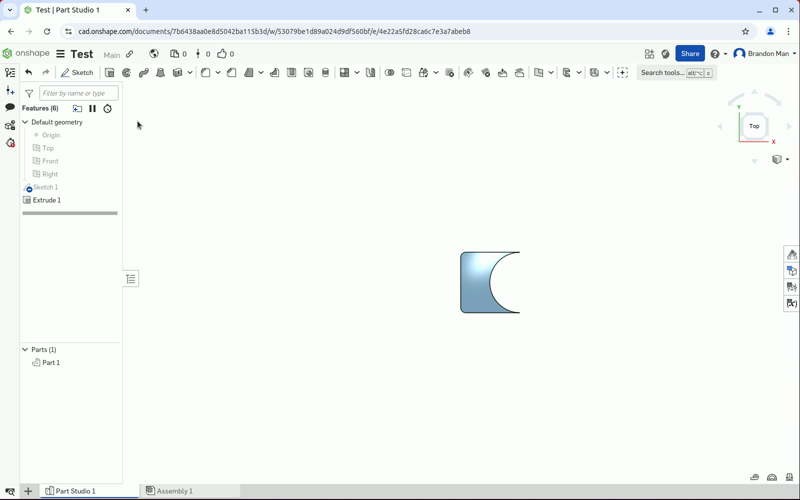
key(shift+h)
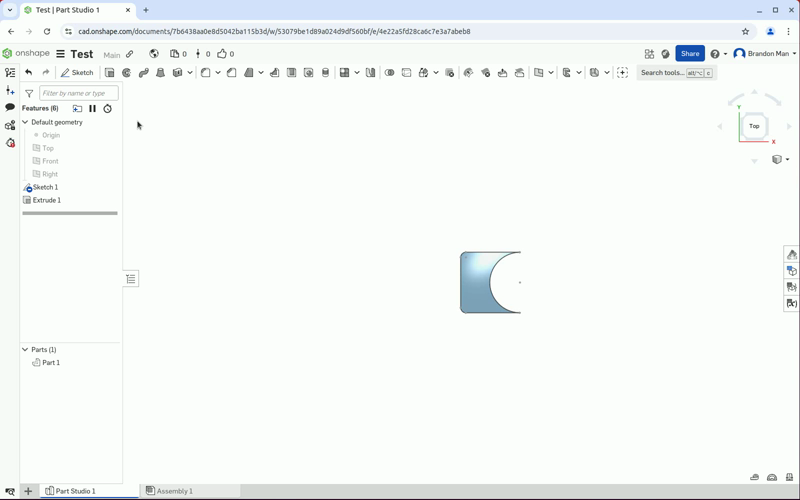
key(shift+h)
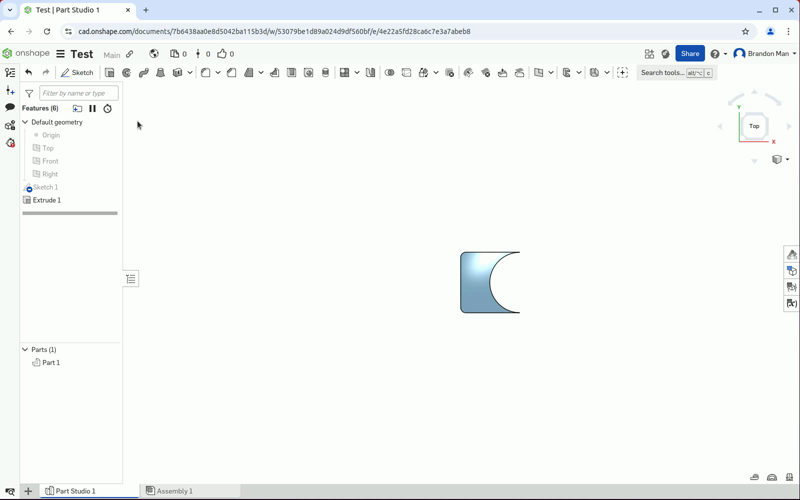
mouse_move(73, 189)
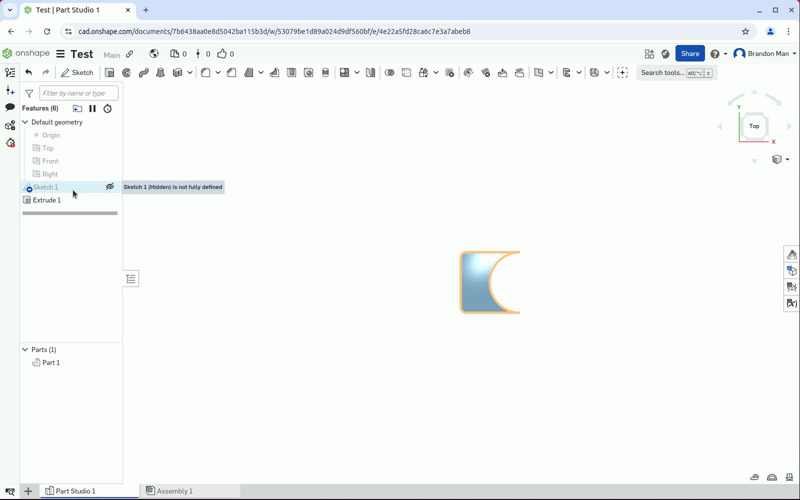
click(73, 189)
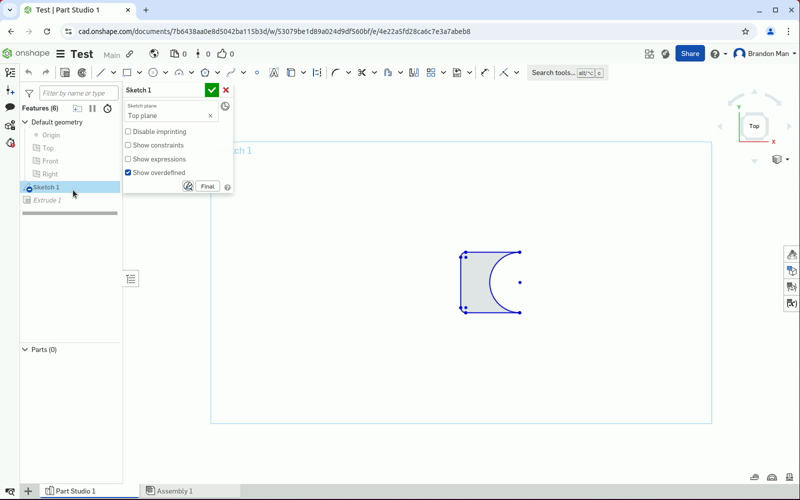
mouse_move(229, 92)
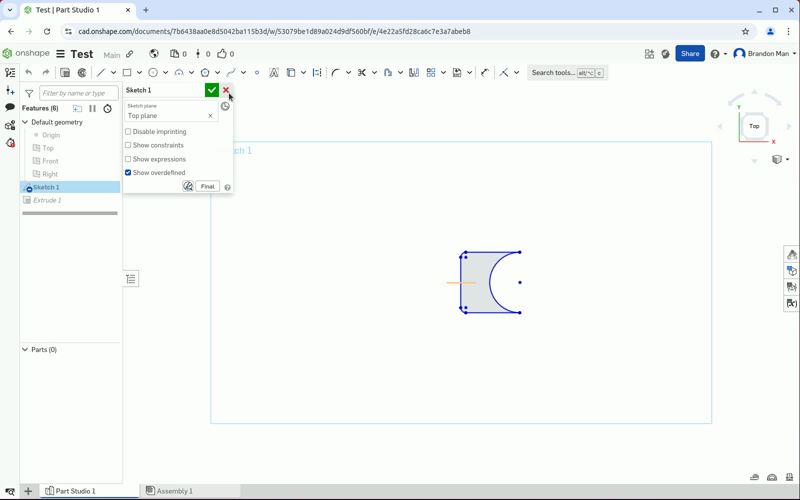
click(229, 92)
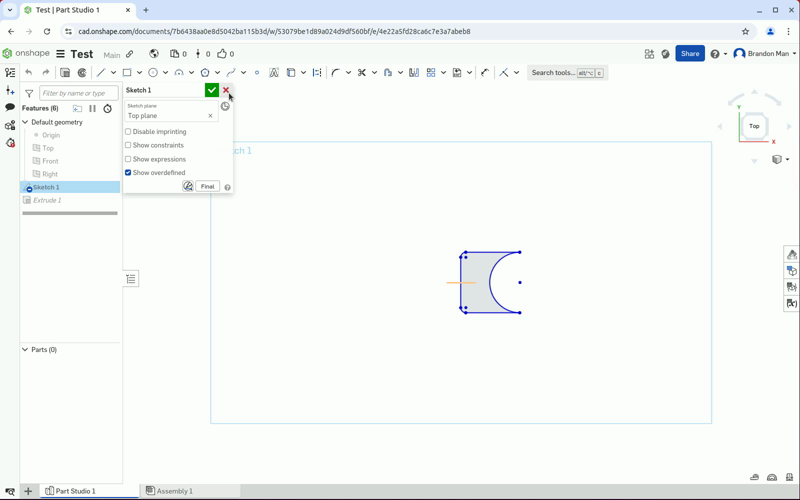
key(shift+s)
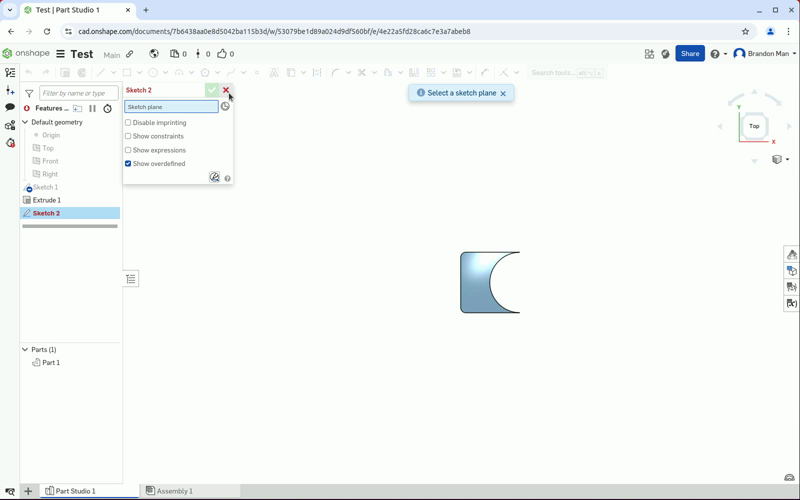
mouse_move(73, 150)
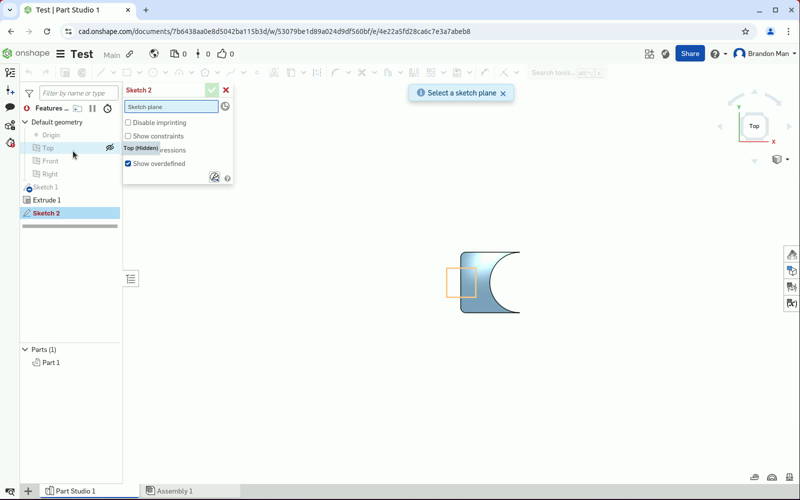
click(73, 150)
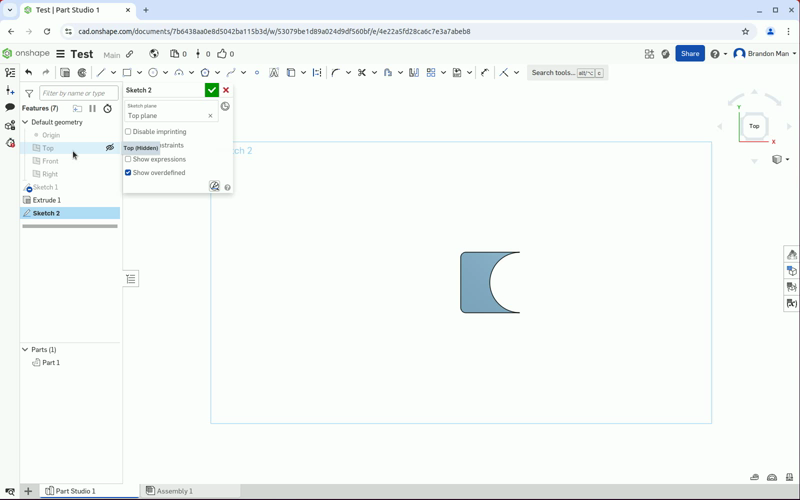
mouse_move(73, 352)
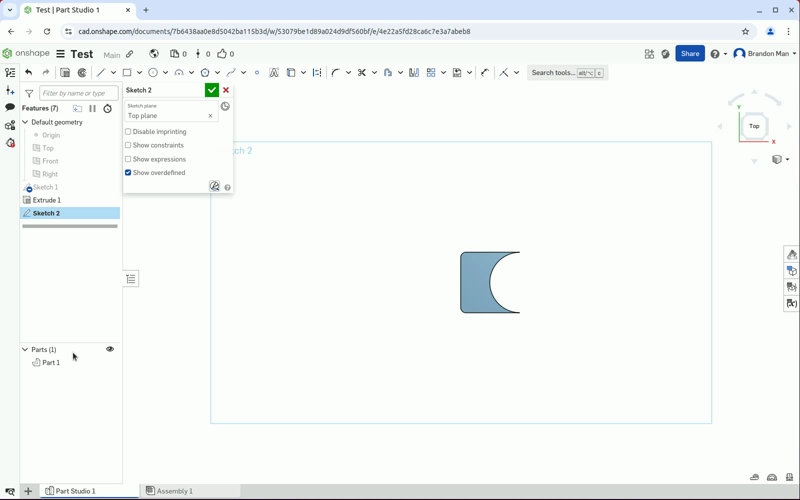
key(y)
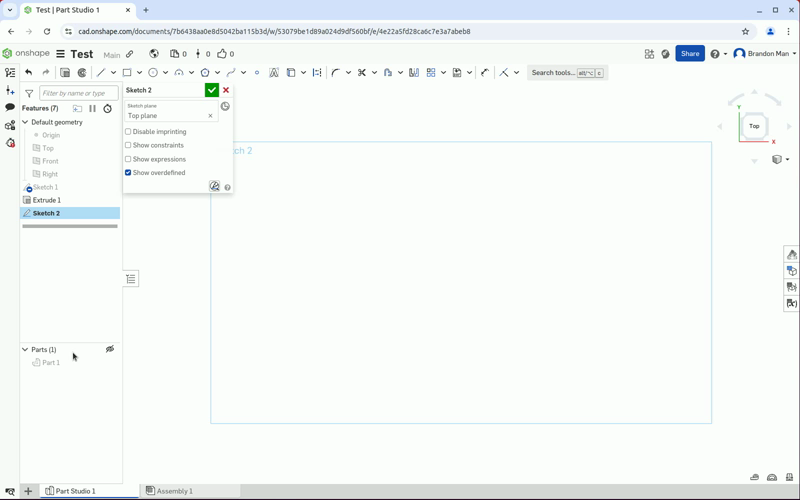
key(c)
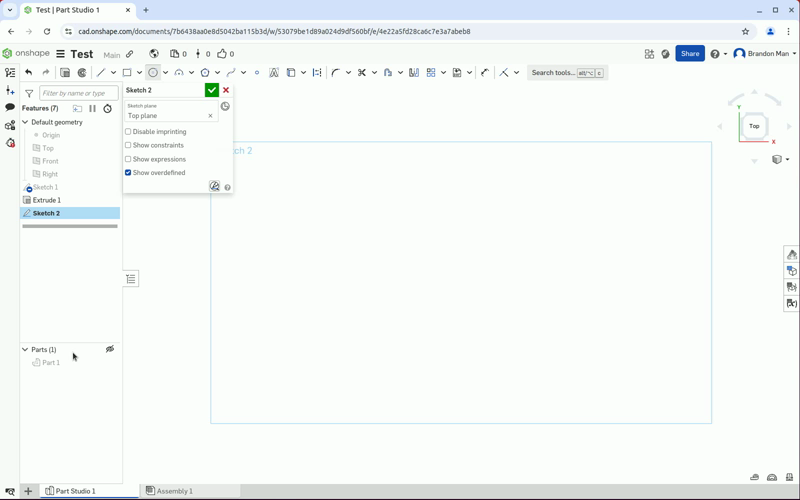
key_down(shift)
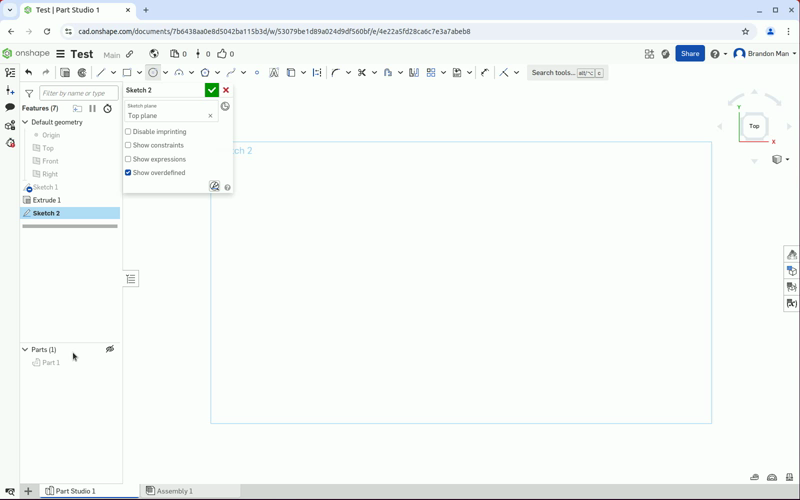
mouse_move(520, 282)
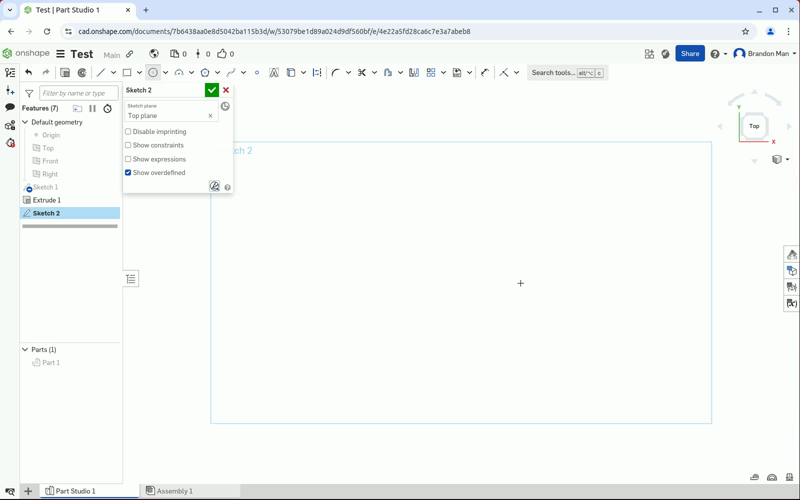
click(520, 282)
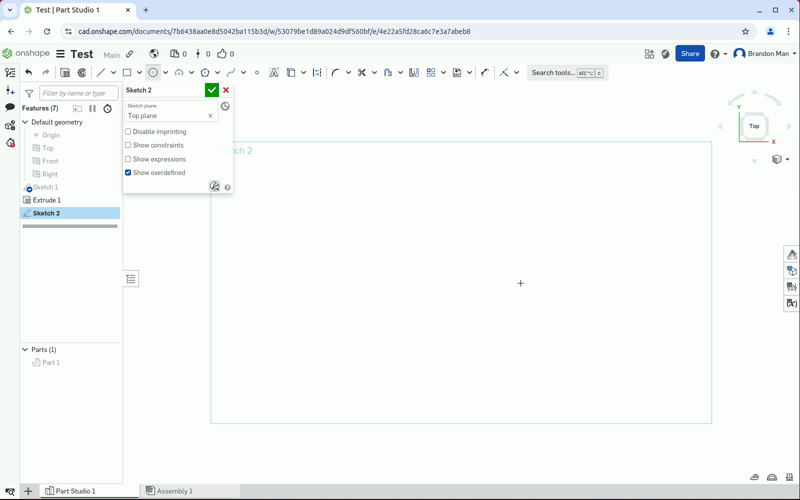
key_up(shift)
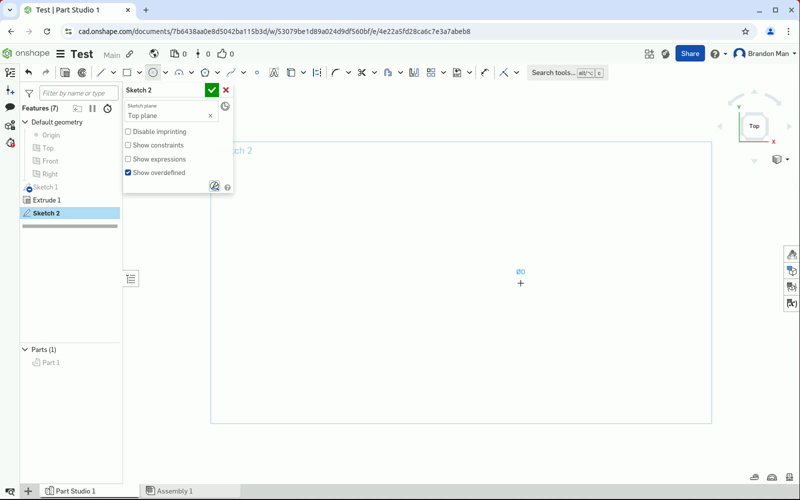
mouse_move(550, 282)
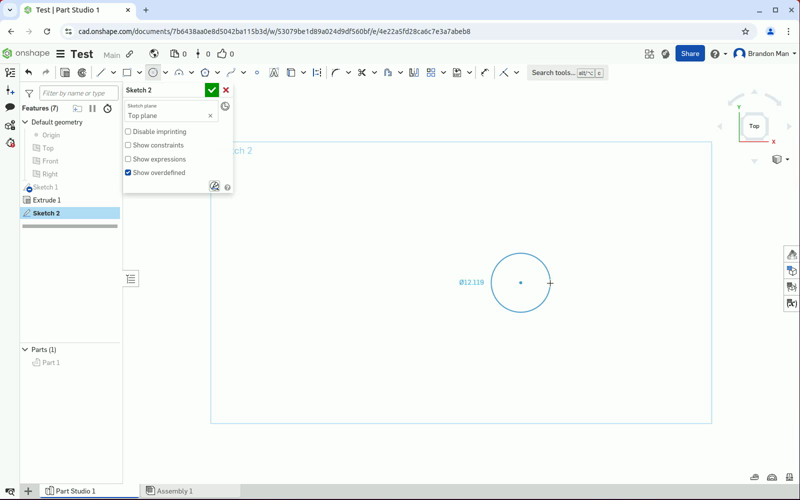
click(550, 282)
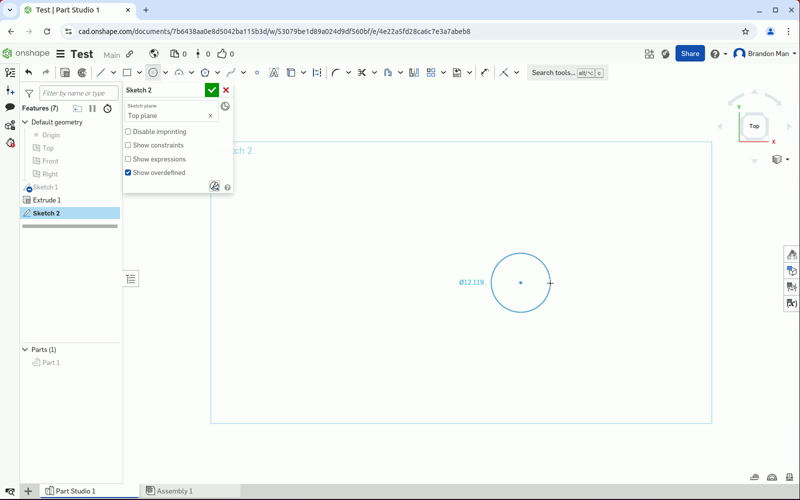
key(esc)
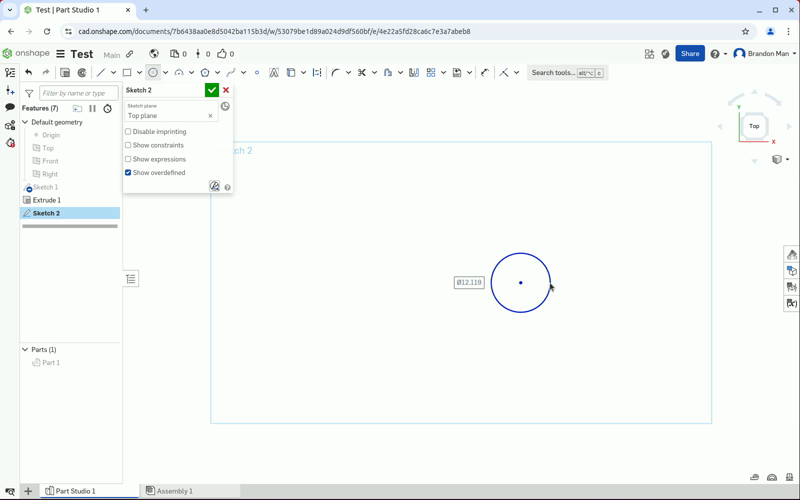
mouse_move(536, 275)
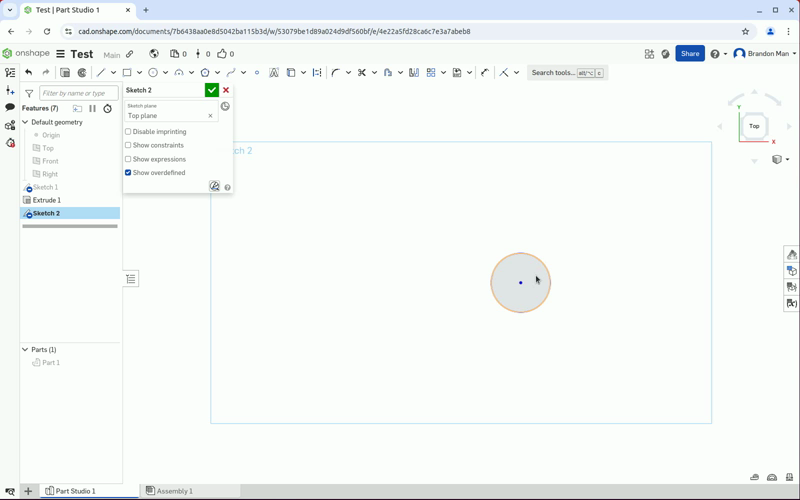
click(536, 275)
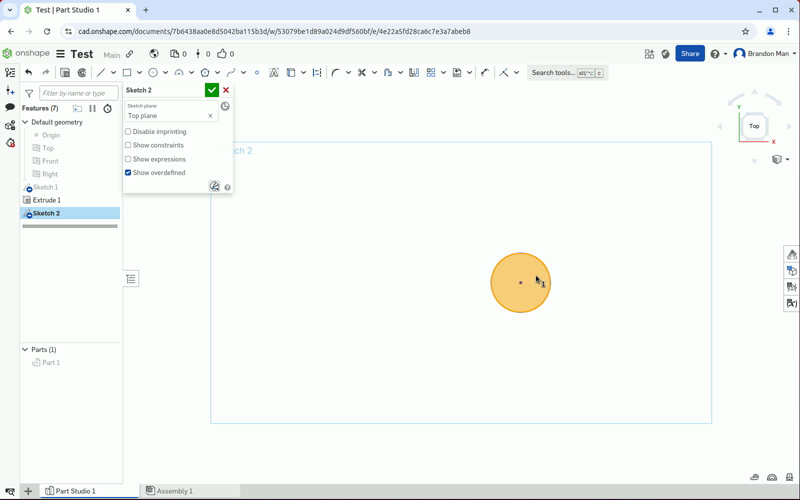
mouse_move(73, 352)
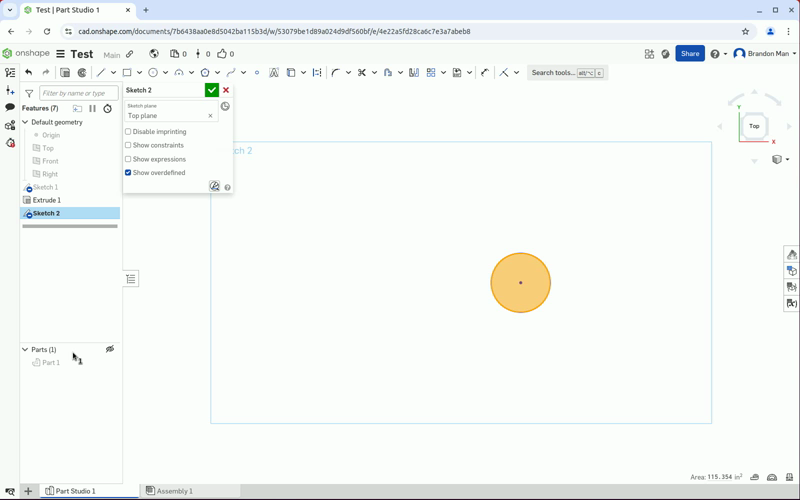
key(shift+y)
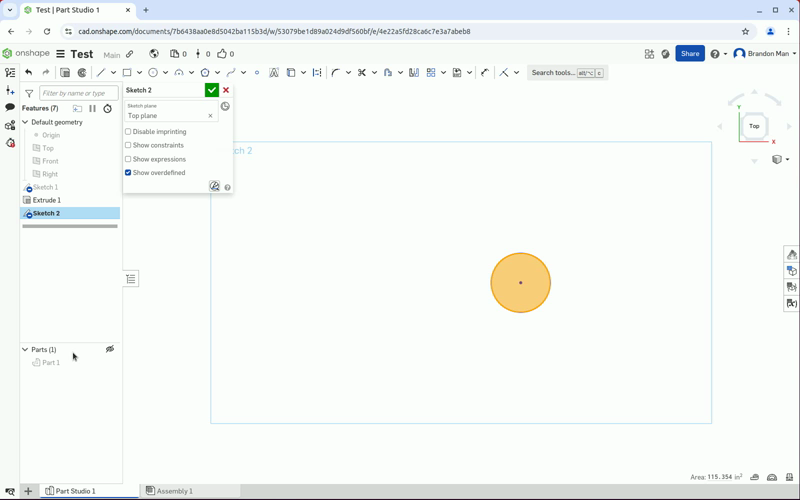
key(shift+e)
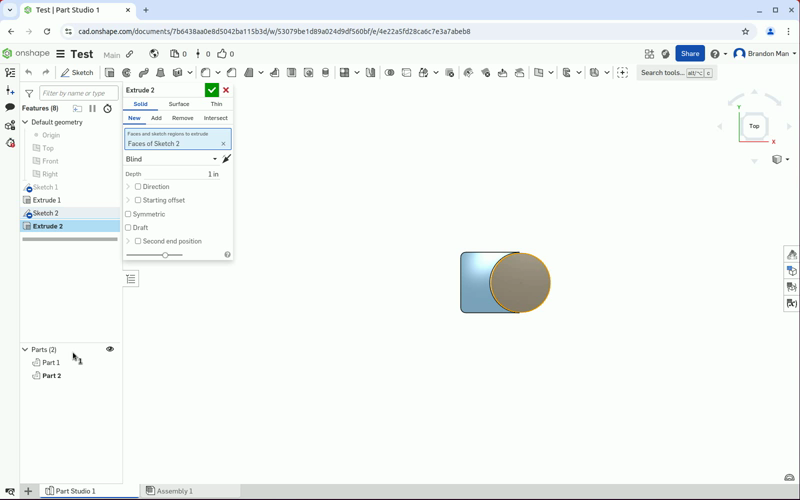
mouse_move(143, 106)
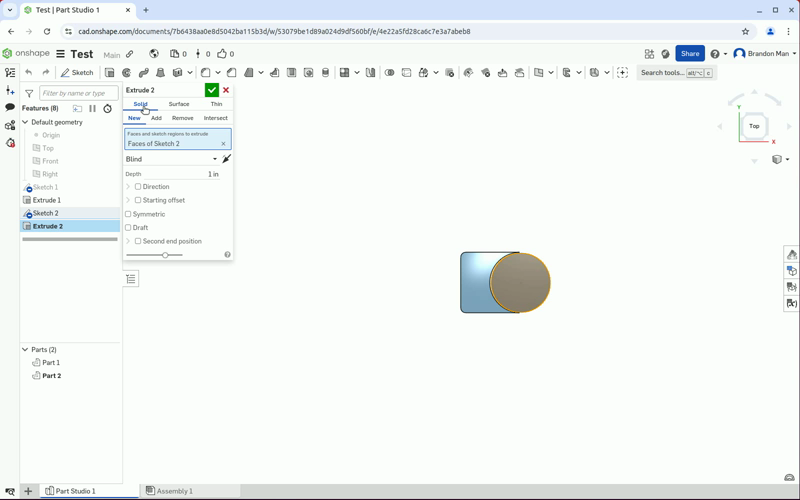
click(143, 106)
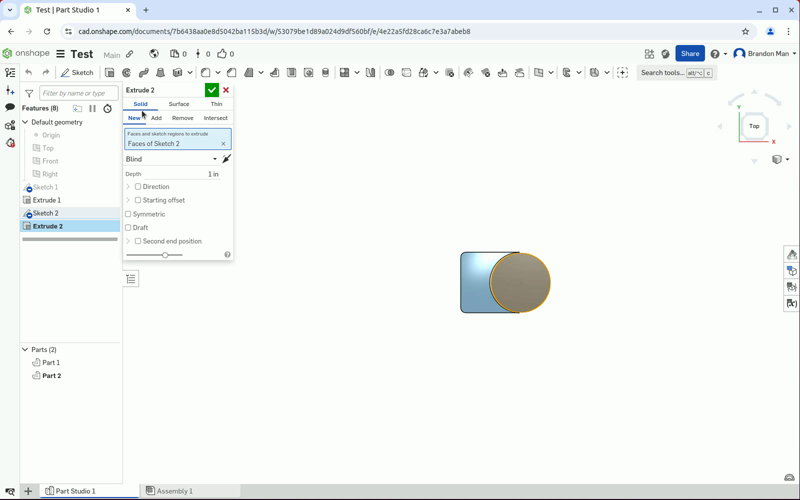
mouse_move(137, 120)
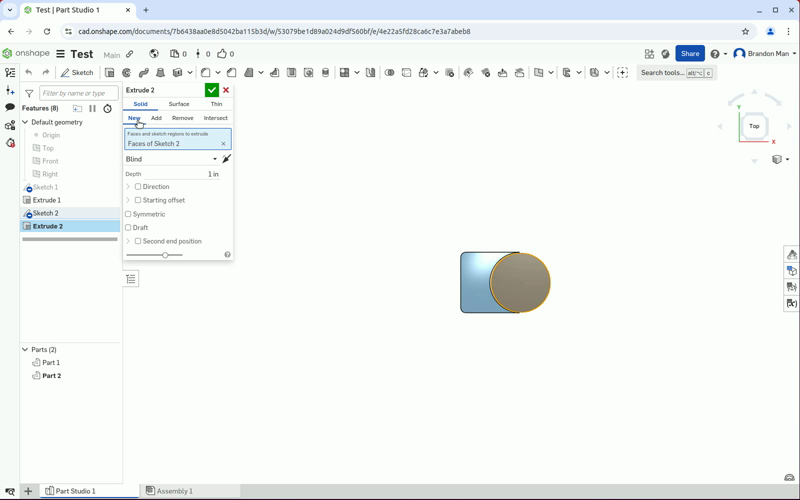
click(137, 120)
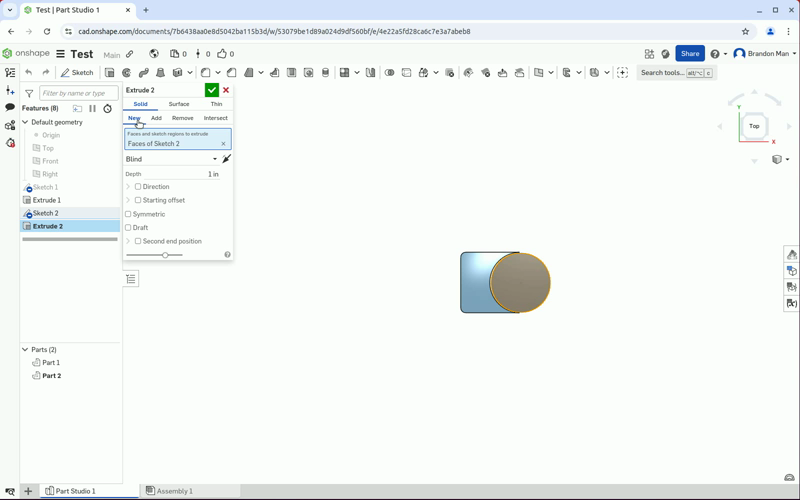
key(tab, 4)
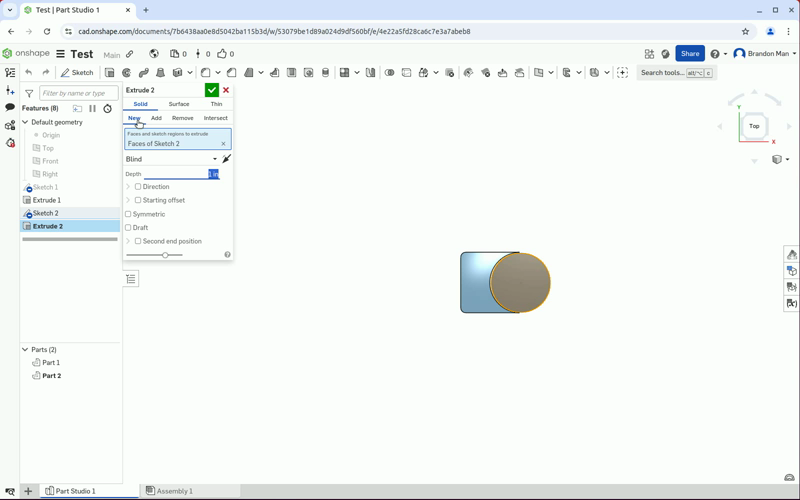
text(46.216)
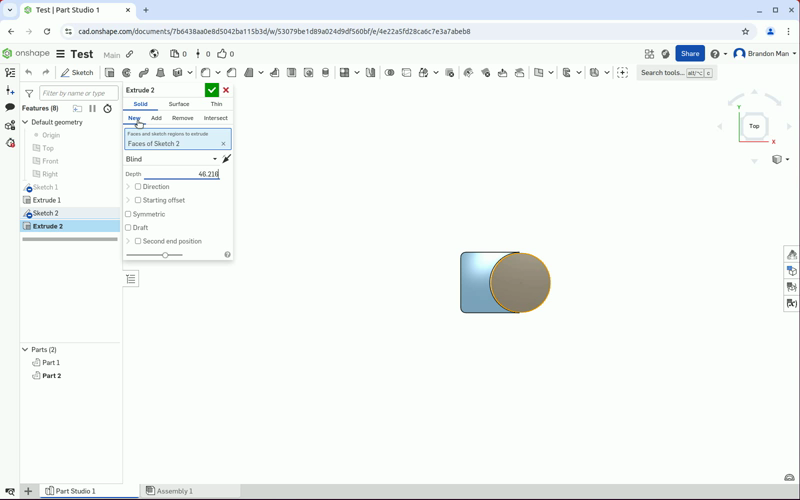
key(tab, 3)
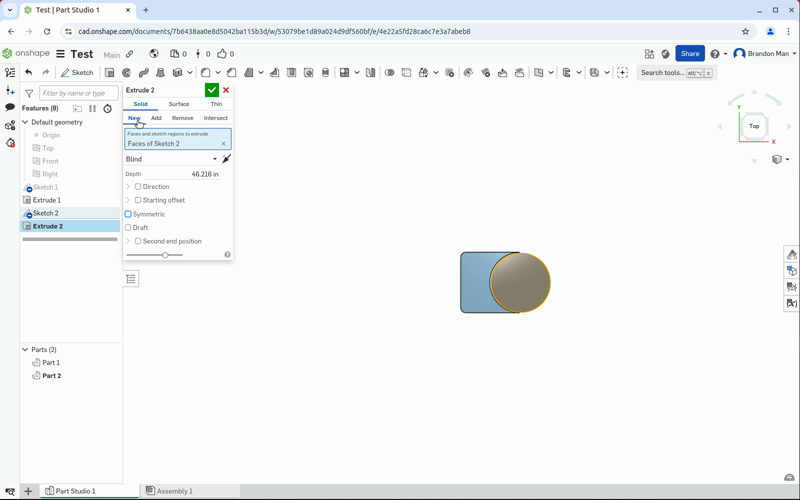
key(space)
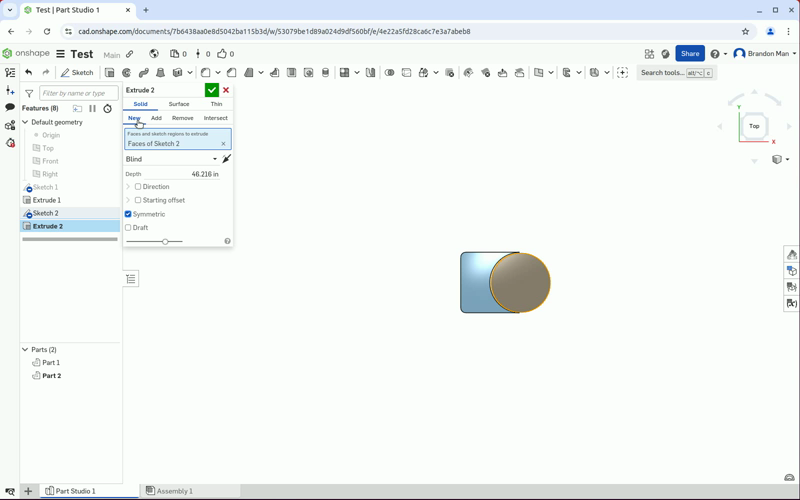
key(enter)
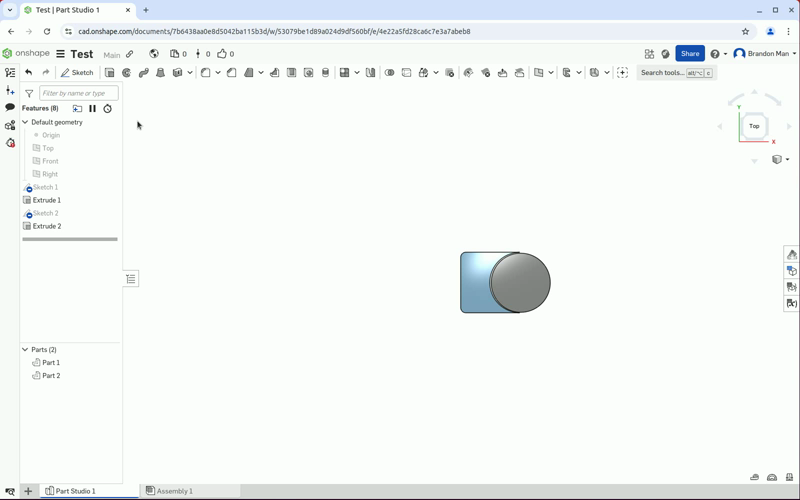
key(shift+h)
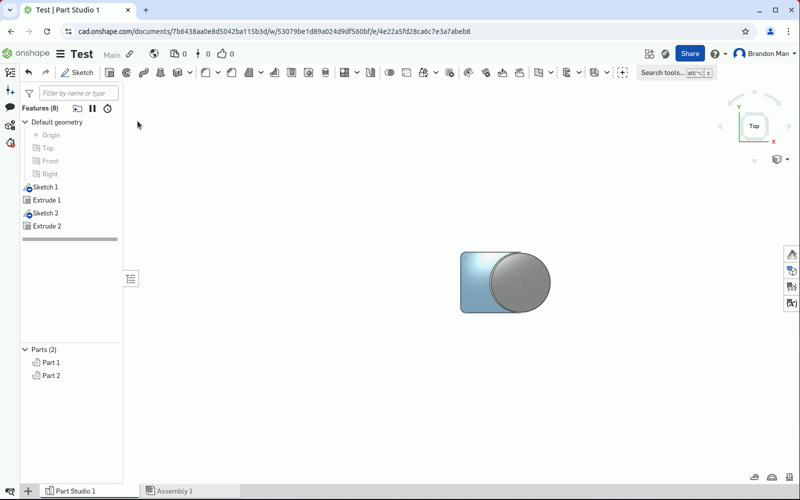
key(shift+h)
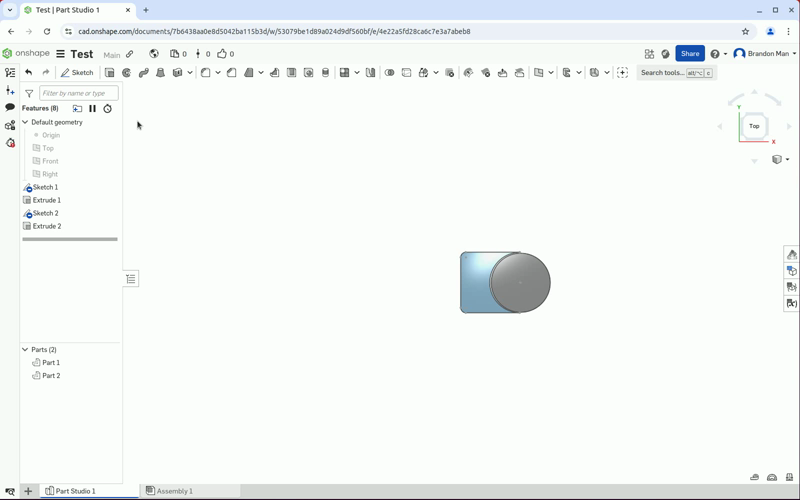
key(shift+7)
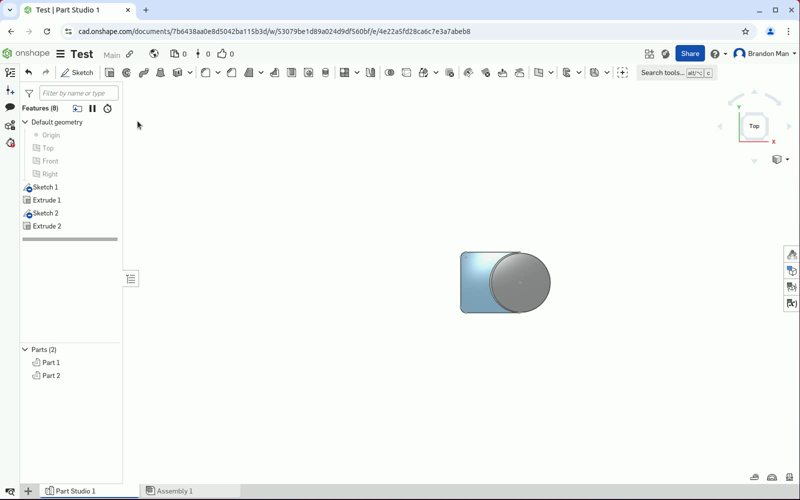
key(up, 3)
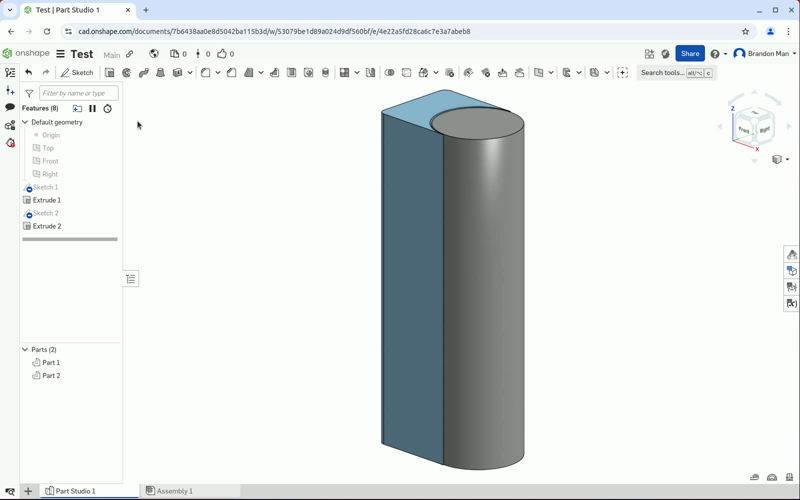
key(left, 3)
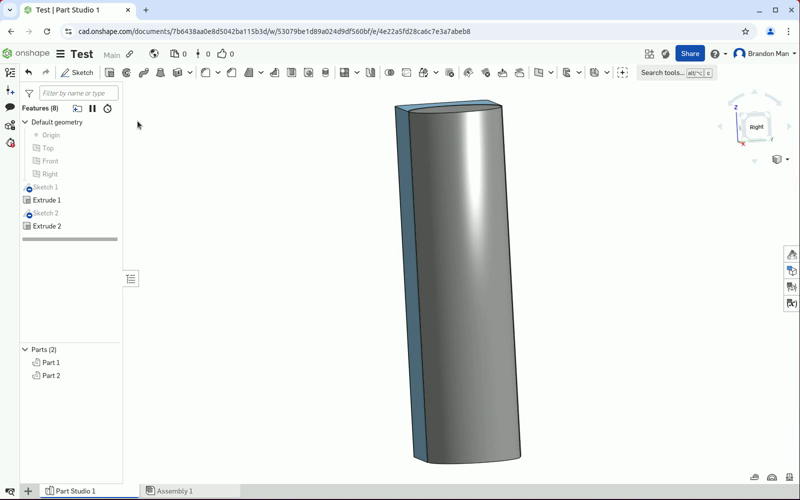
key(right, 3)
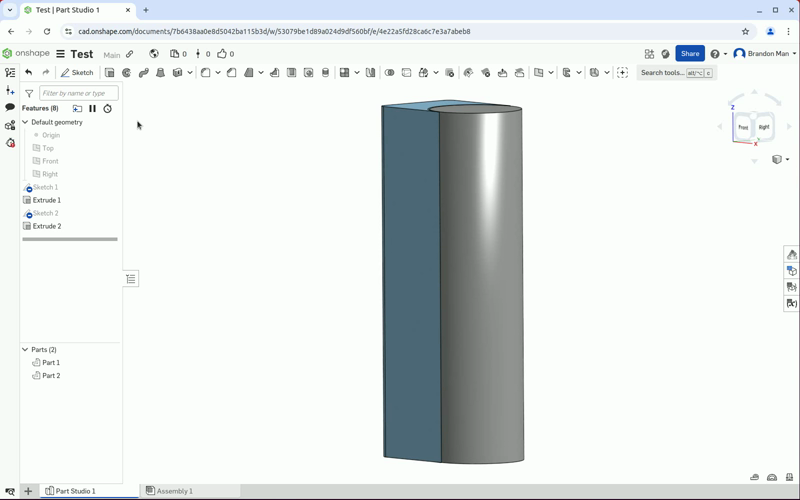
key(down, 3)
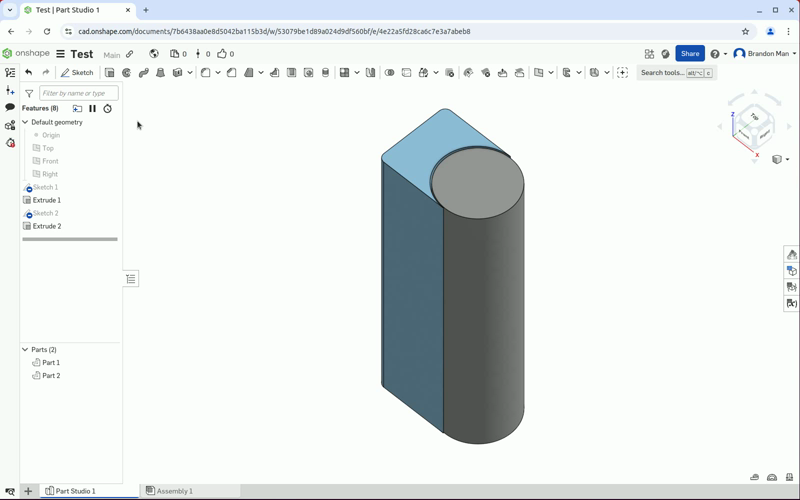
mouse_move(73, 189)
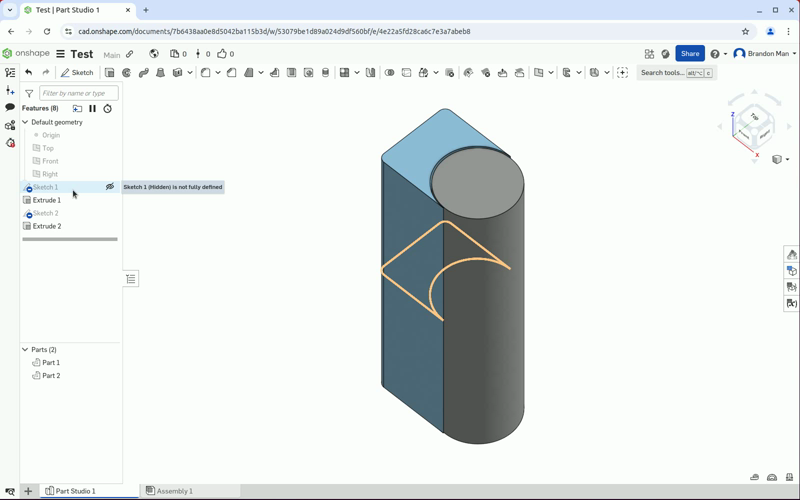
click(73, 189)